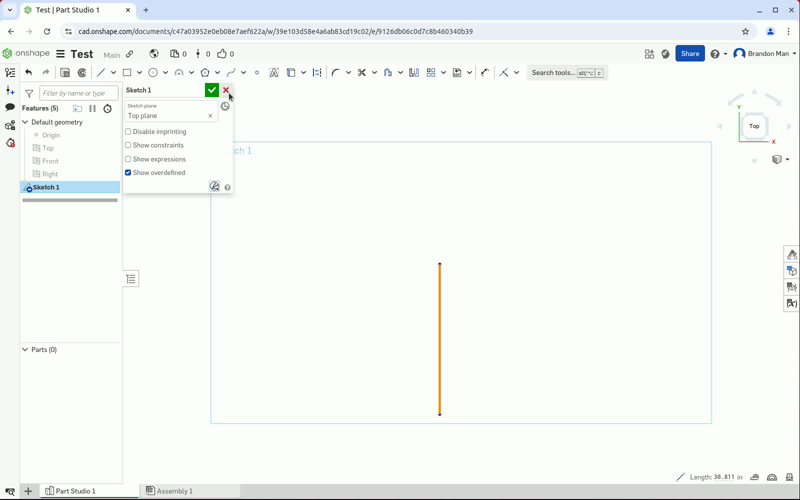
key(shift+h)
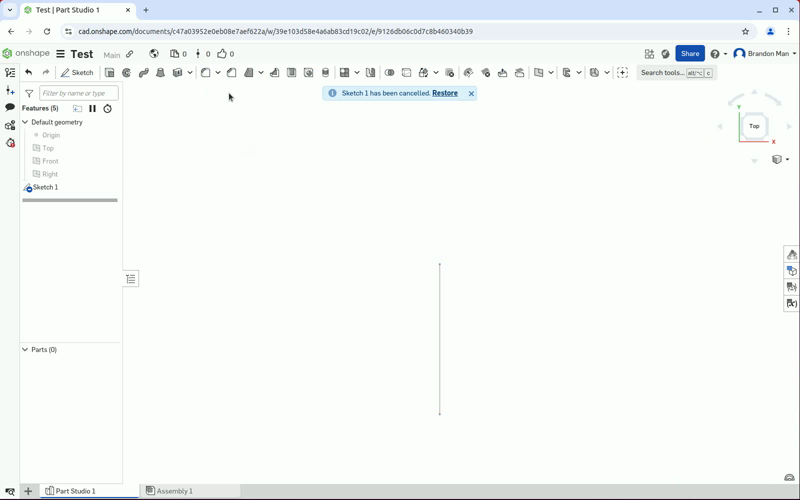
key(shift+s)
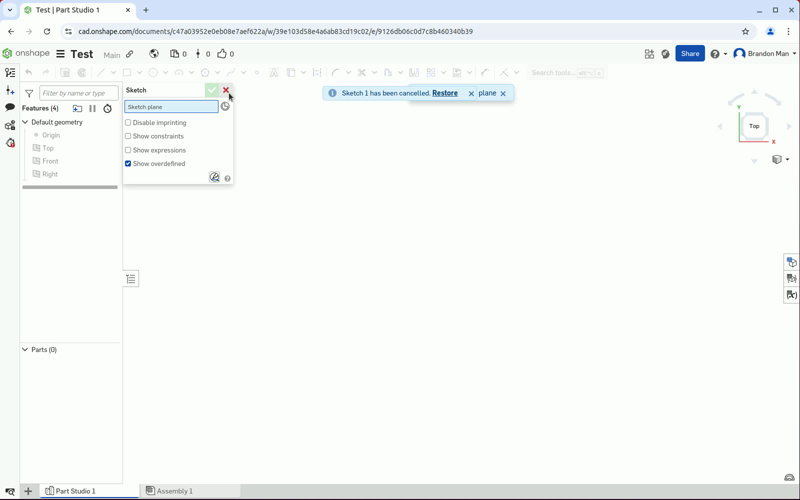
mouse_move(73, 150)
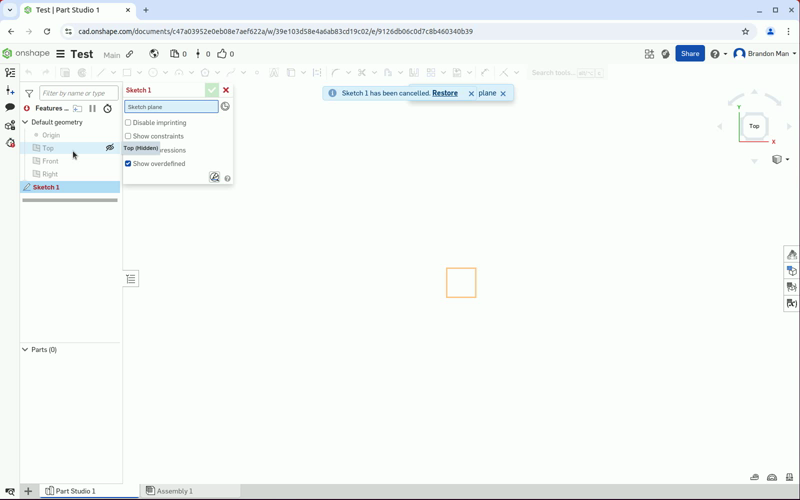
click(73, 150)
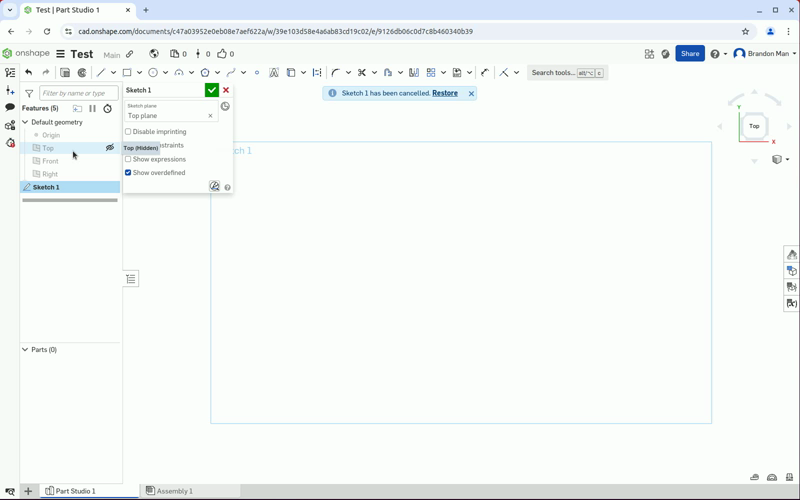
mouse_move(73, 352)
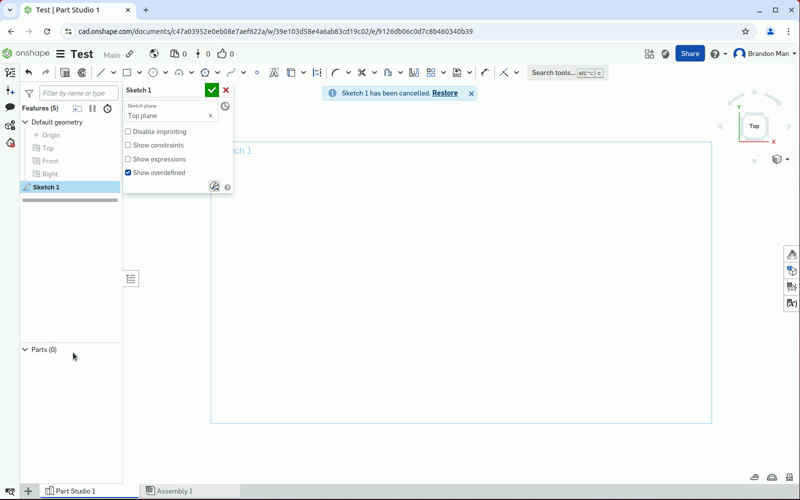
key(y)
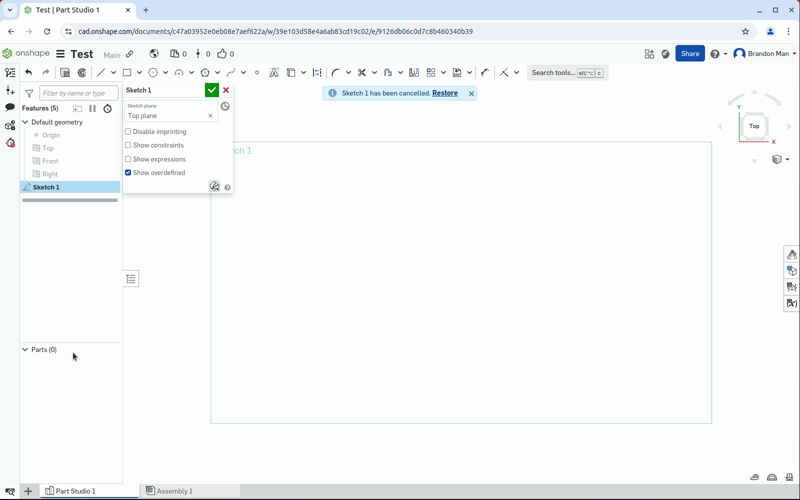
key(l)
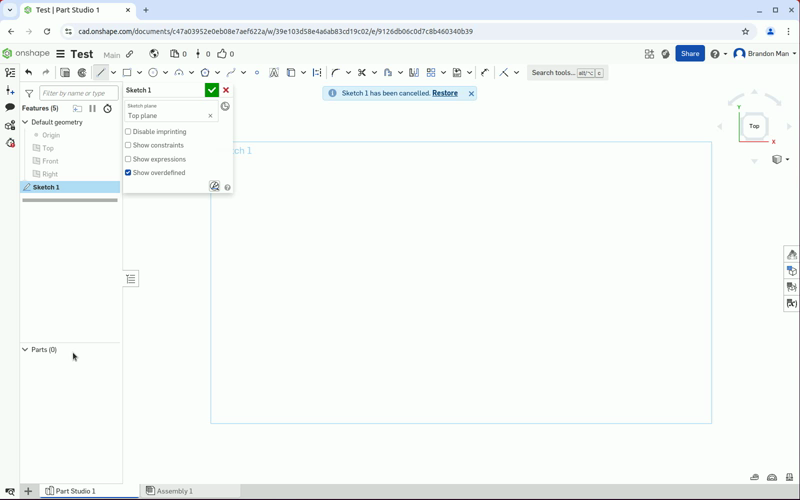
key_down(shift)
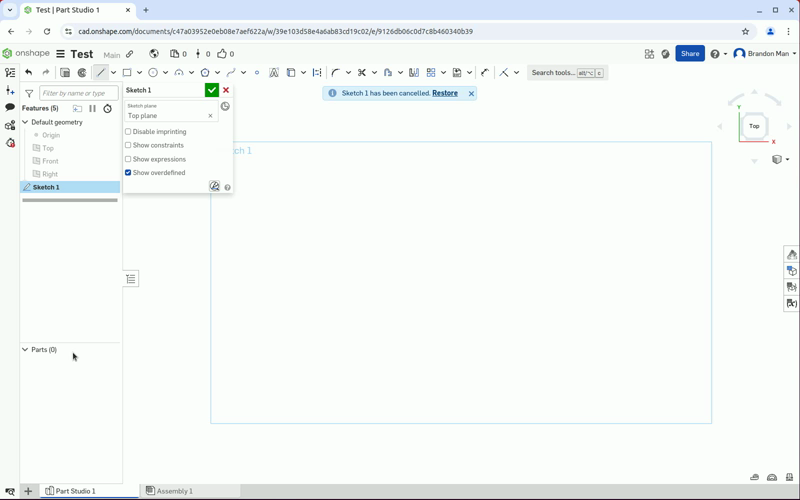
mouse_move(348, 306)
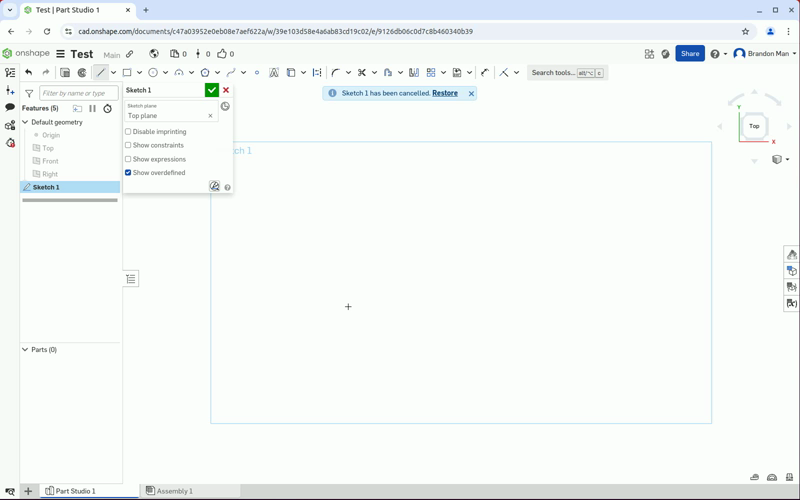
click(348, 306)
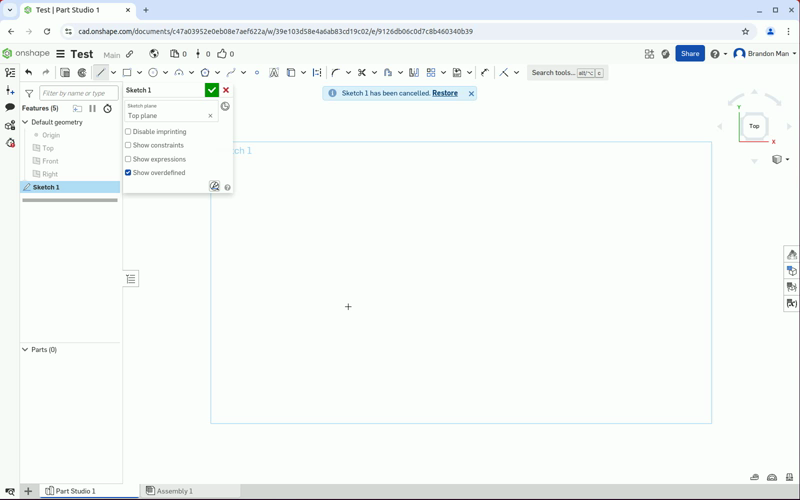
key_up(shift)
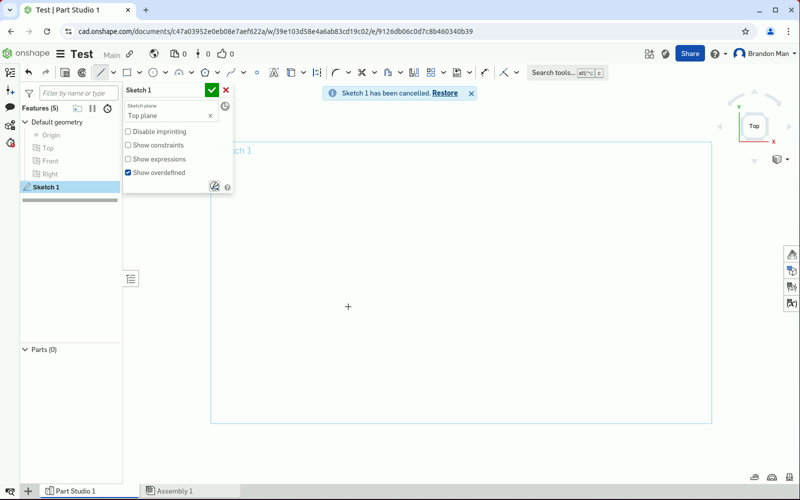
key_down(shift)
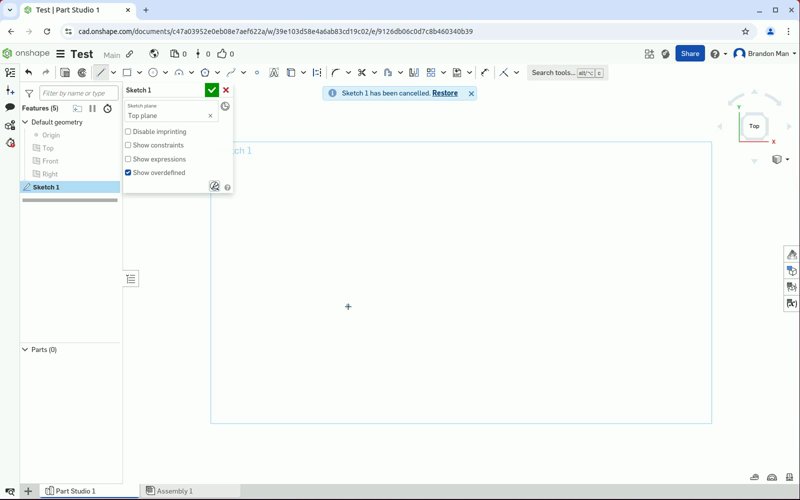
mouse_move(572, 306)
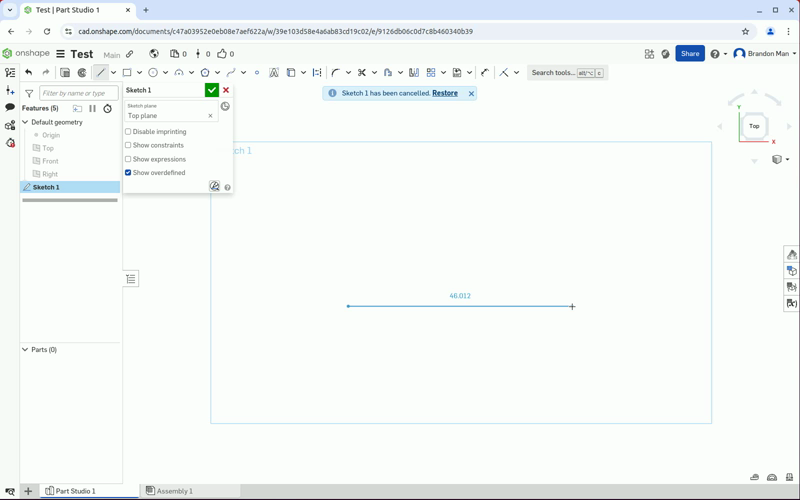
click(572, 306)
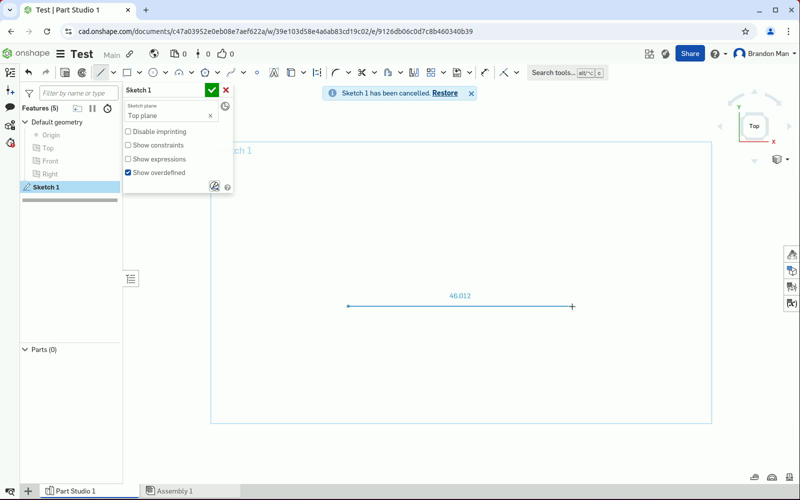
key_up(shift)
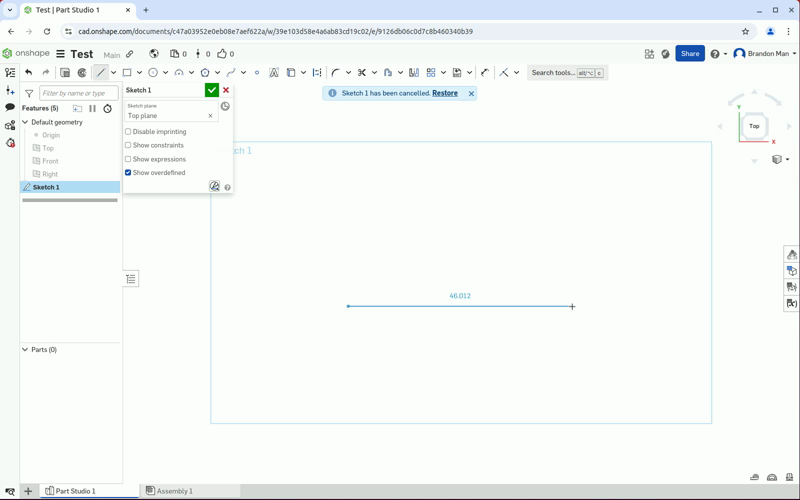
key_down(shift)
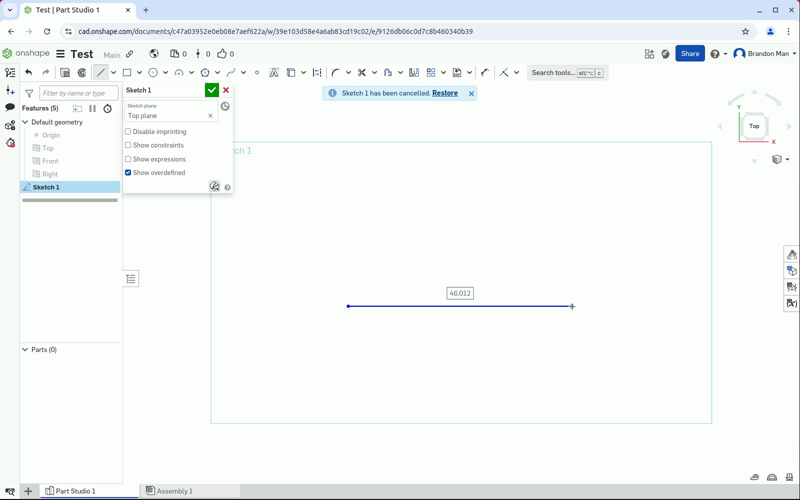
mouse_move(589, 306)
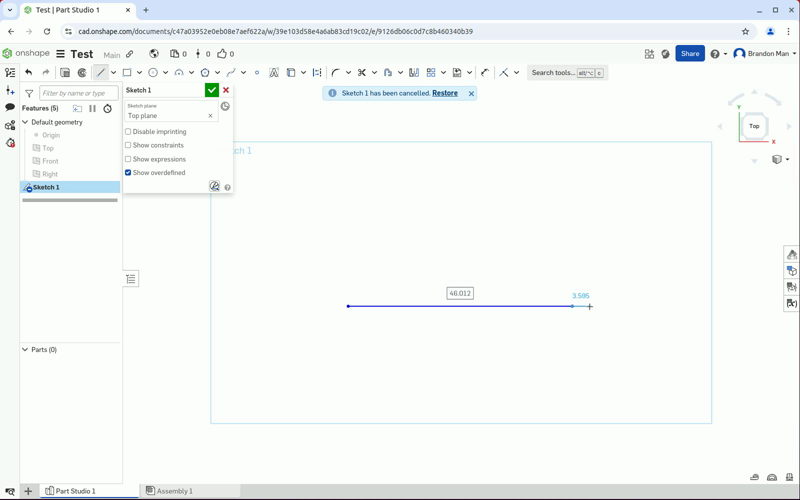
mouse_move(572, 254)
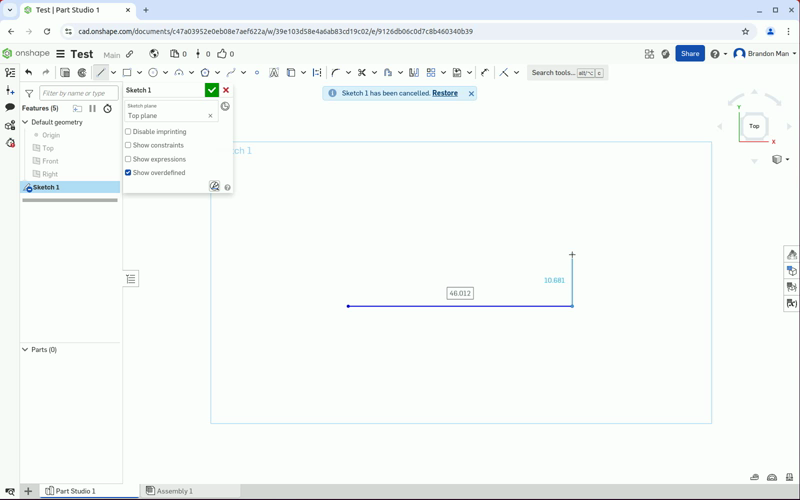
click(572, 254)
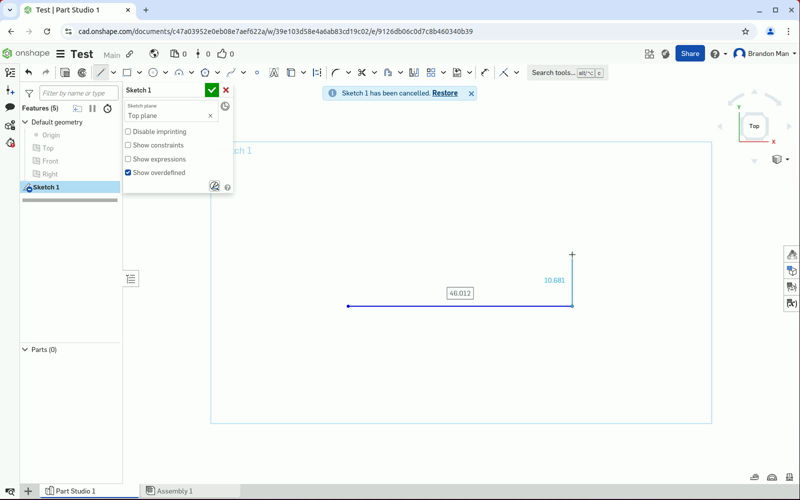
key_up(shift)
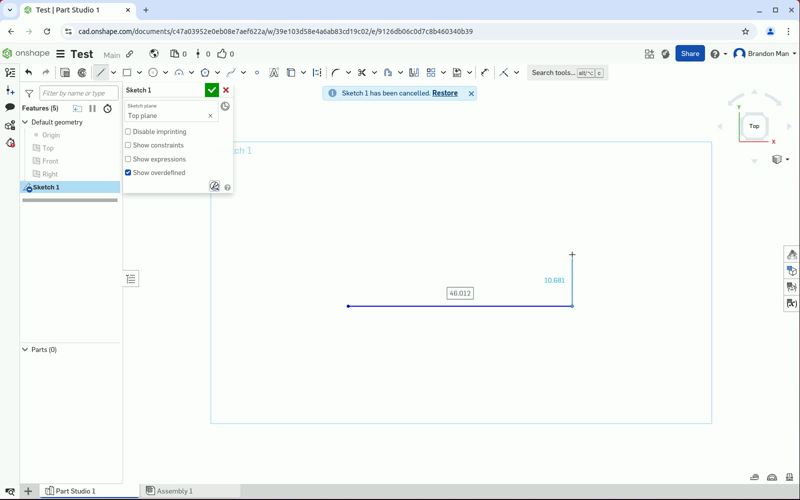
key_down(shift)
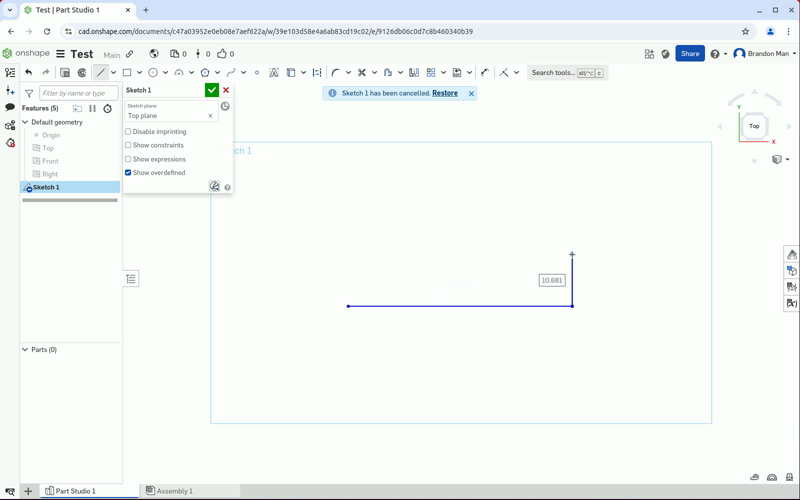
mouse_move(348, 254)
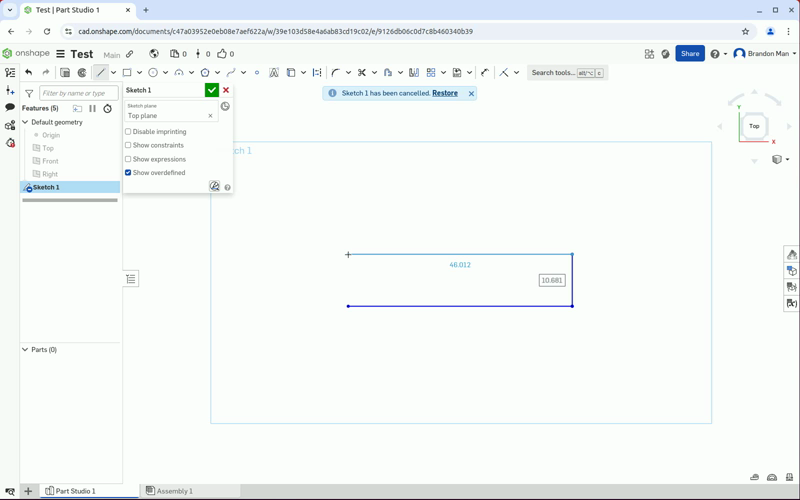
click(348, 254)
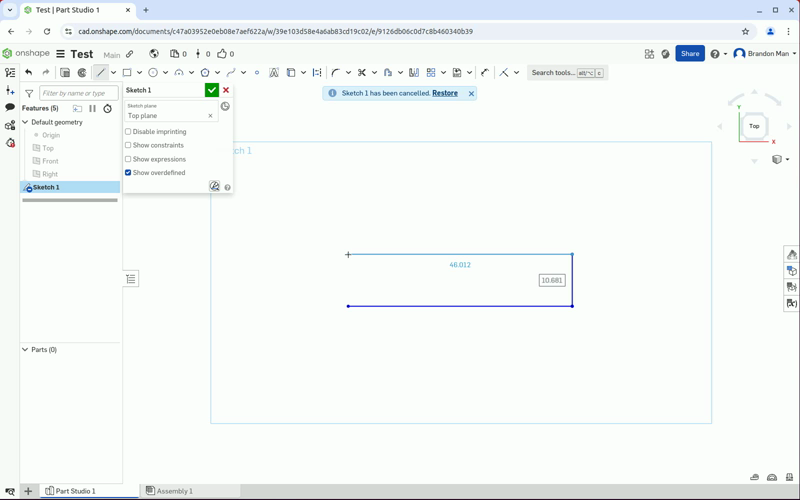
key_up(shift)
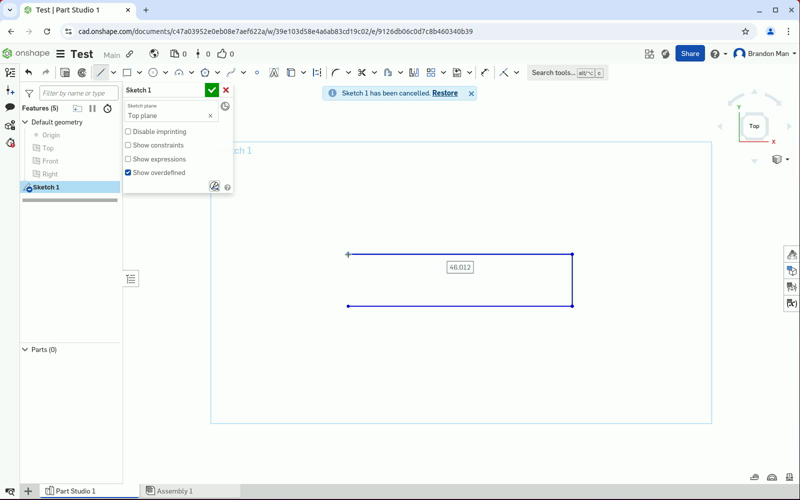
mouse_move(378, 254)
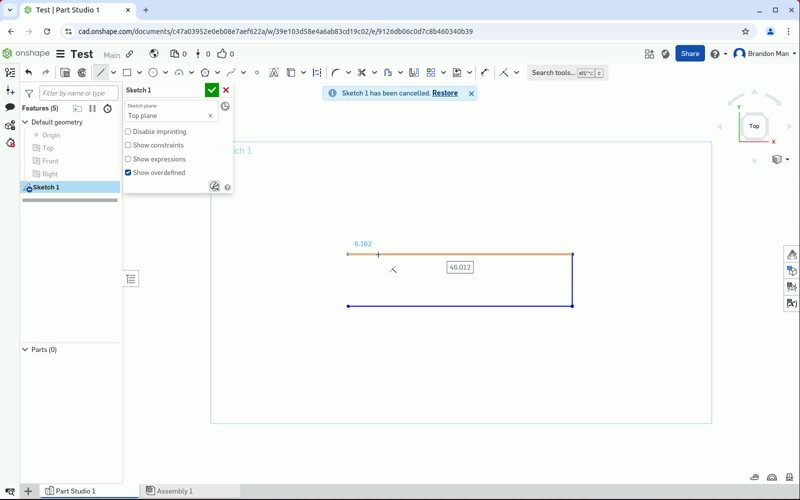
key_down(shift)
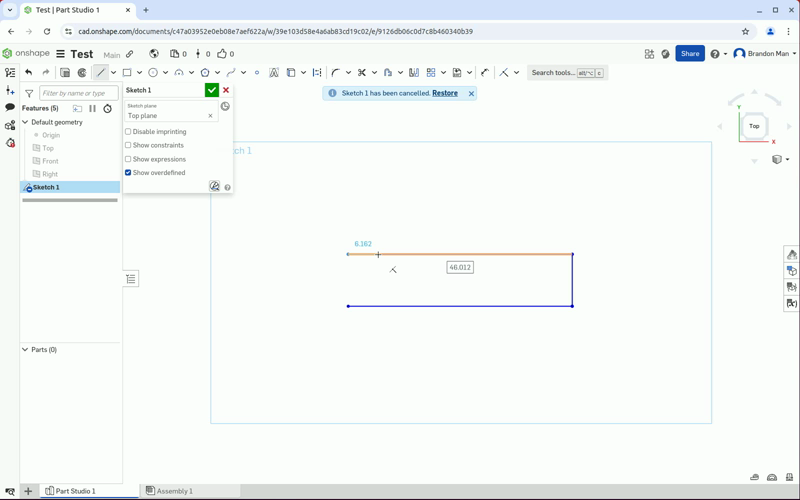
mouse_move(348, 306)
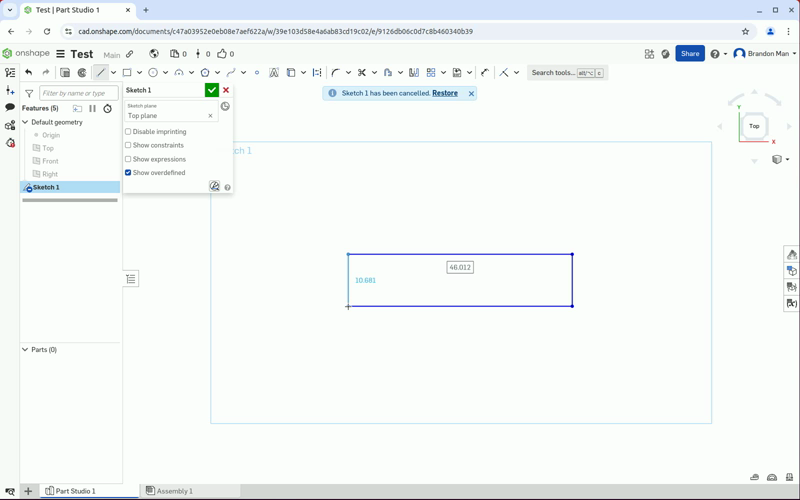
key_up(shift)
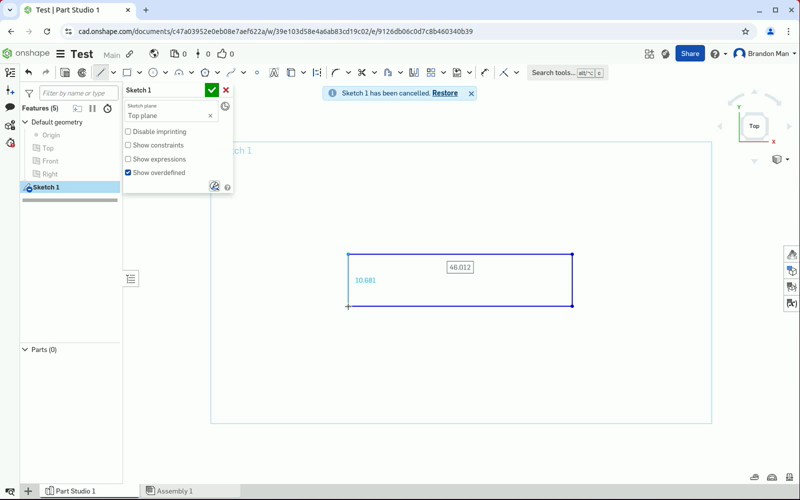
click(348, 306)
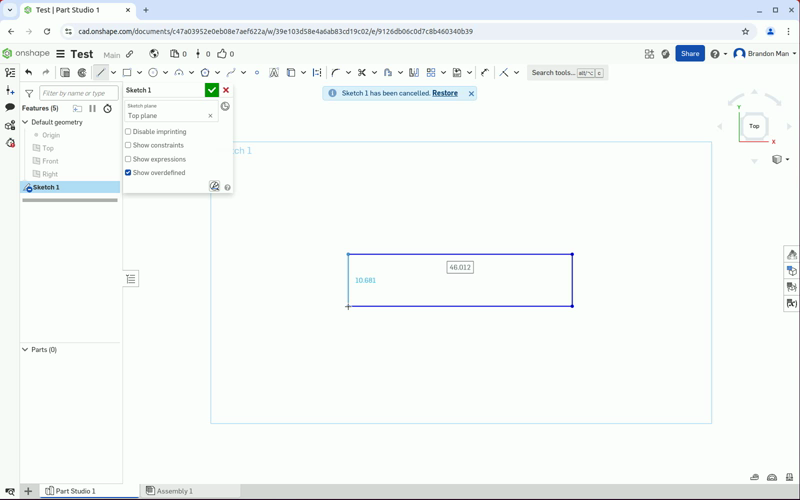
key(esc)
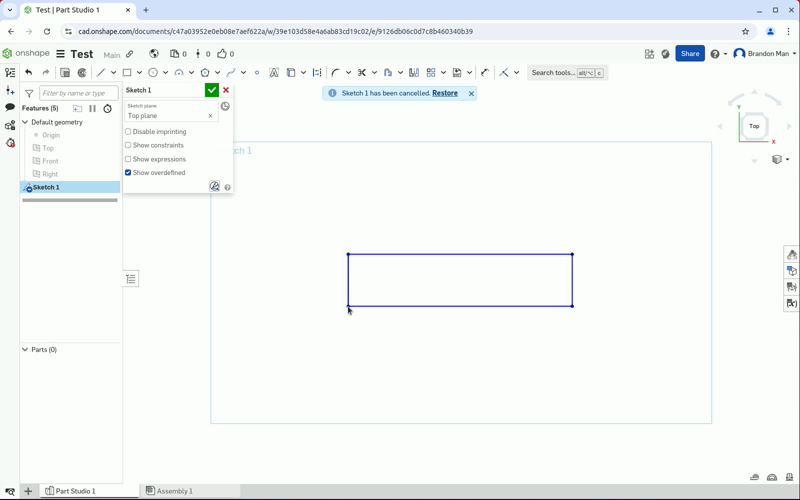
mouse_move(394, 292)
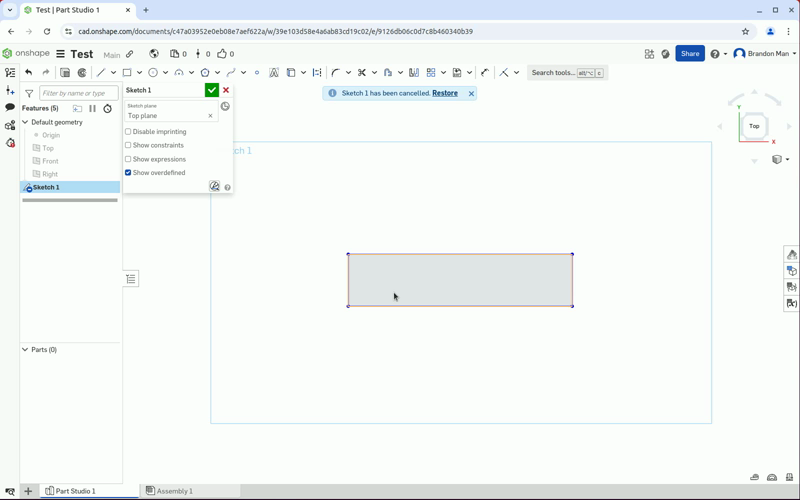
click(394, 292)
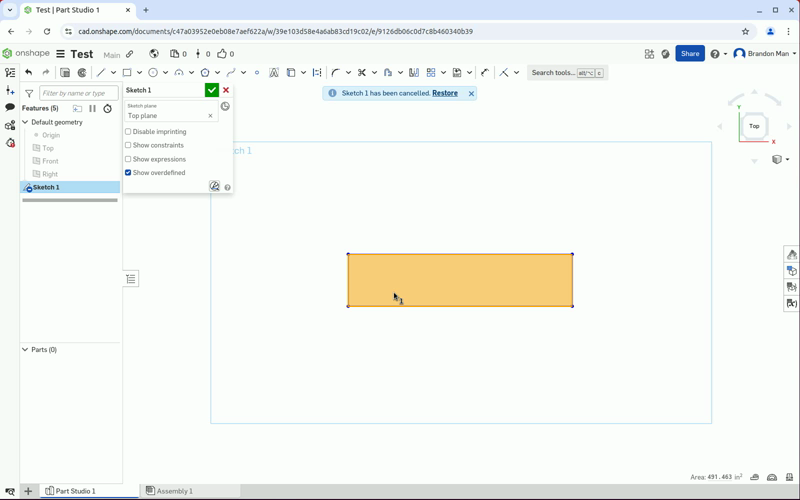
mouse_move(73, 352)
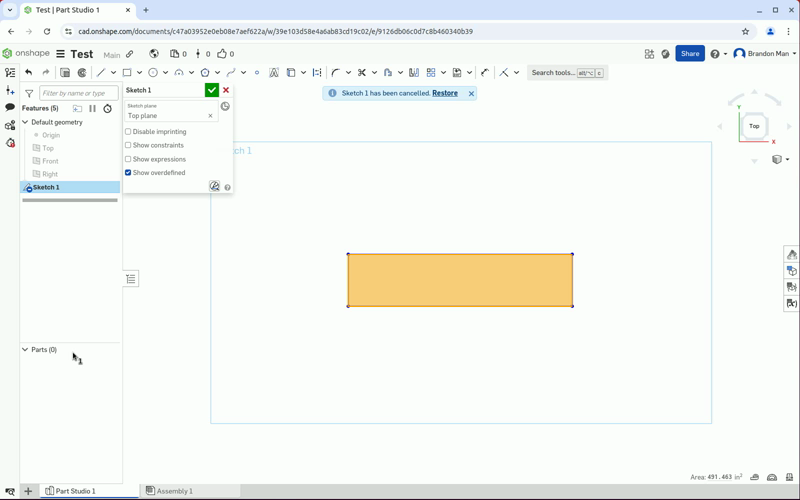
key(shift+y)
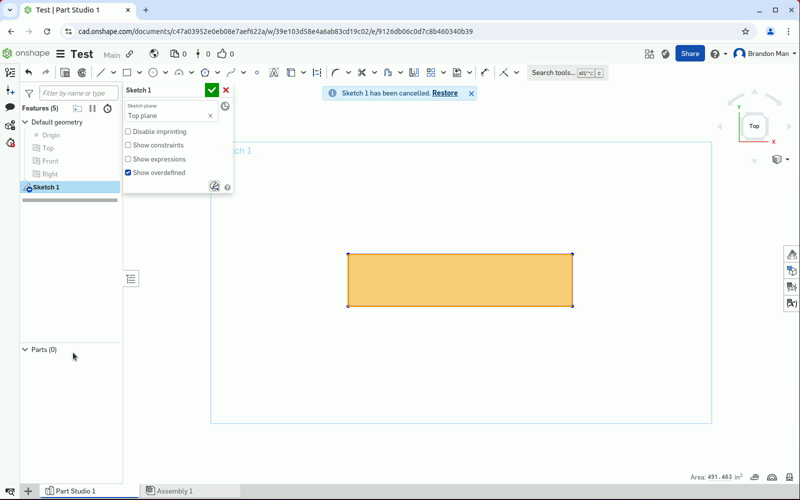
key(shift+e)
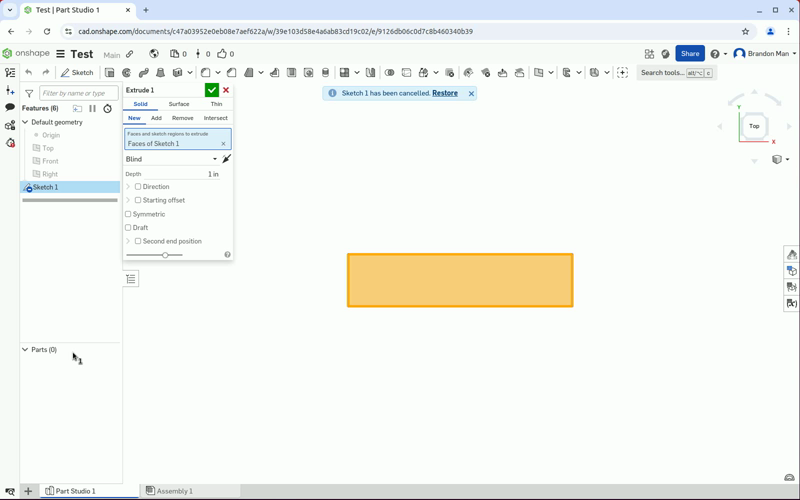
mouse_move(143, 106)
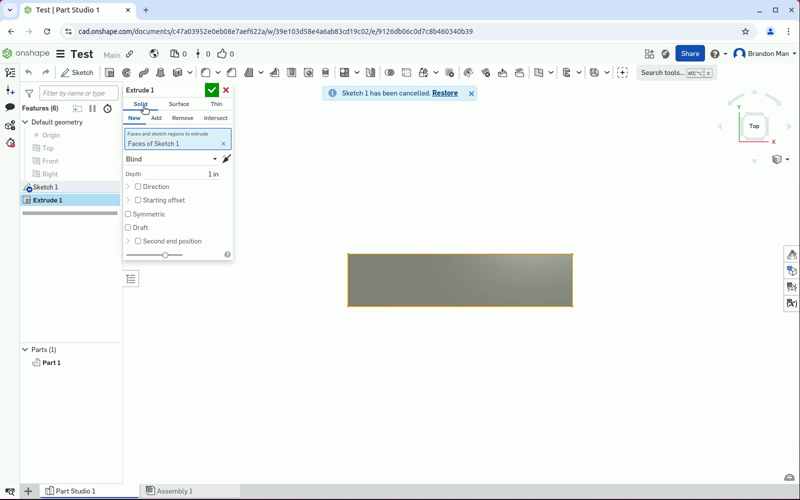
click(143, 106)
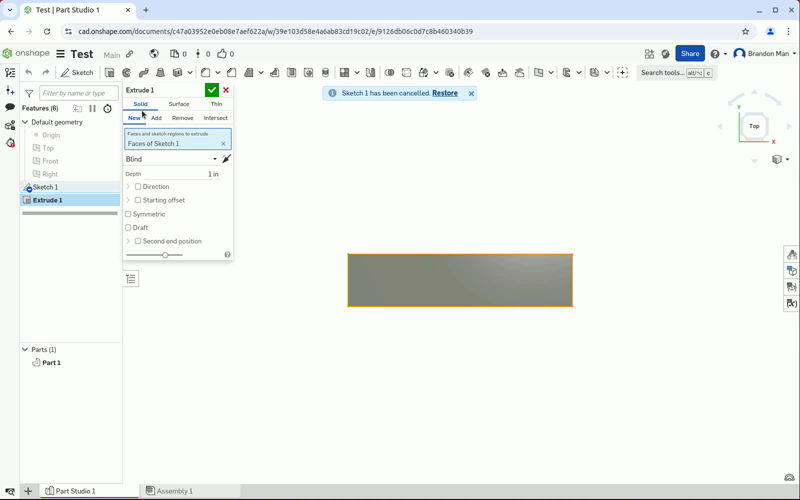
mouse_move(137, 120)
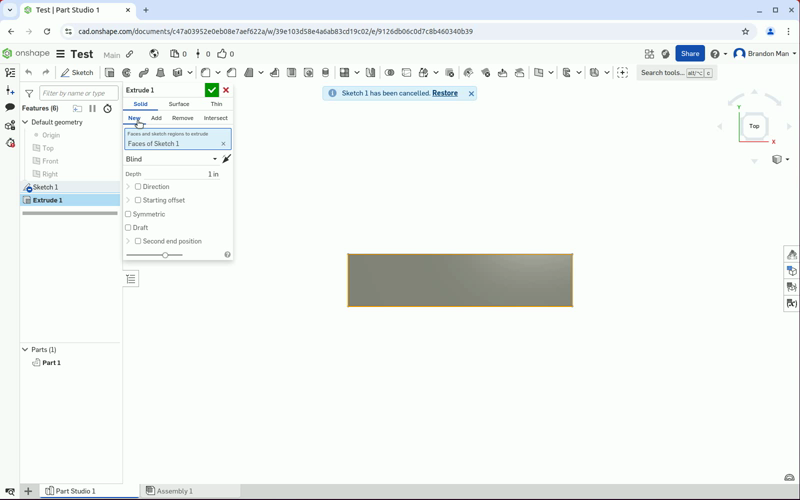
click(137, 120)
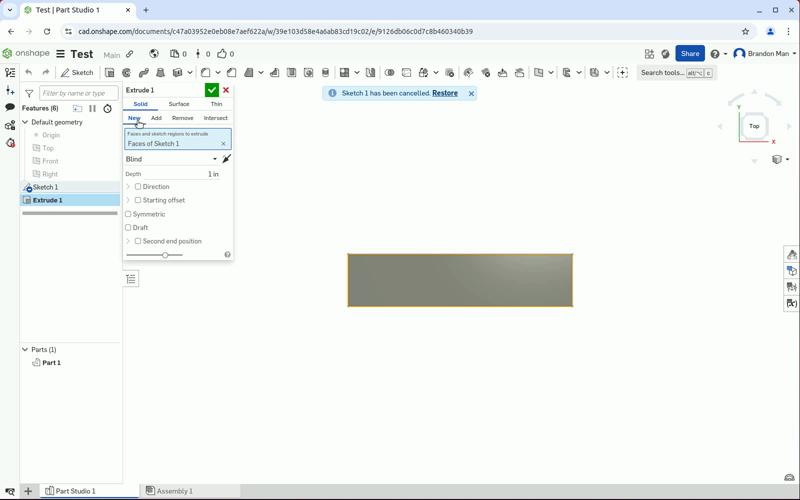
key(tab, 4)
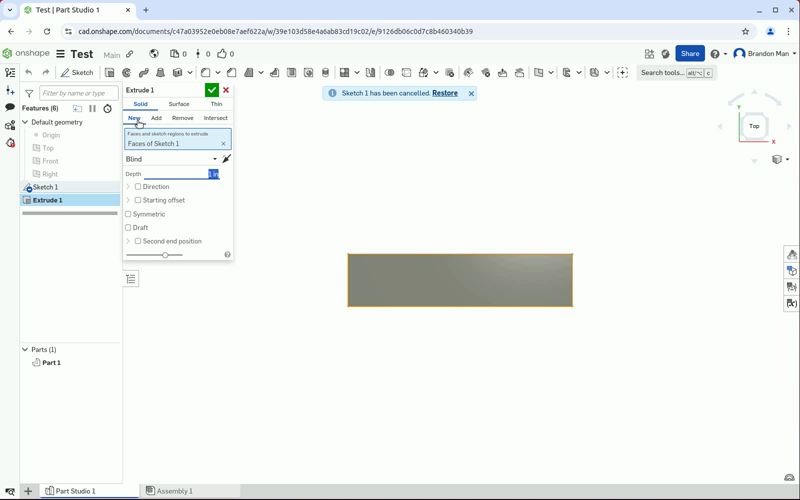
text(6.018)
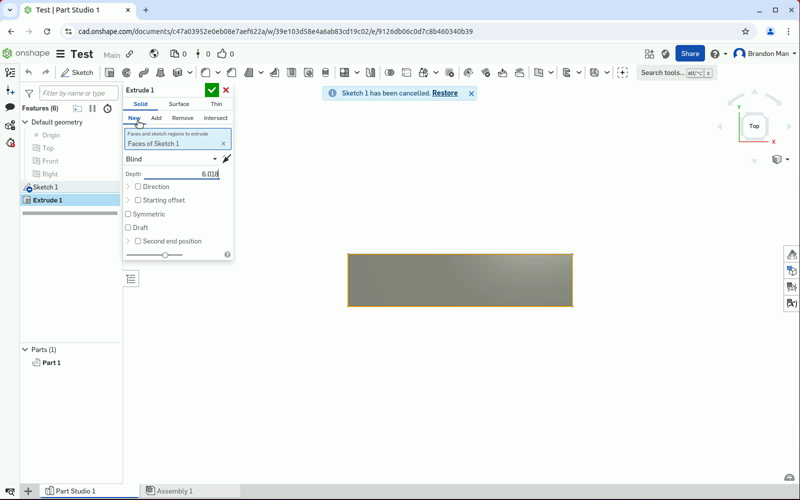
key(enter)
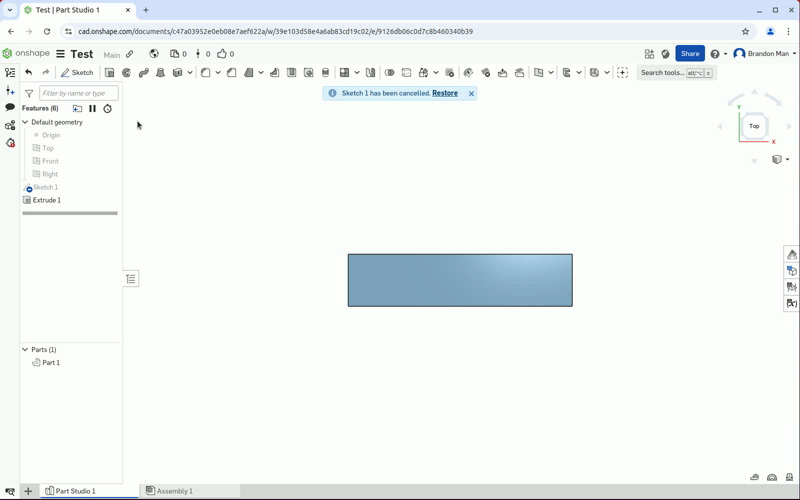
key(shift+h)
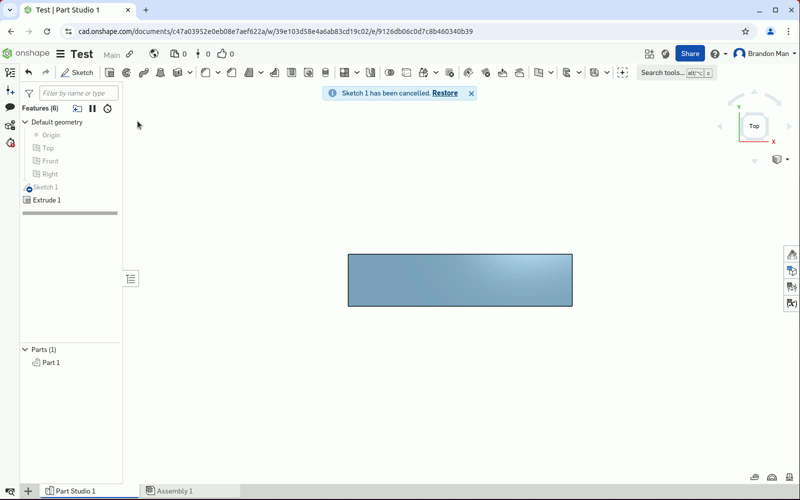
key(shift+h)
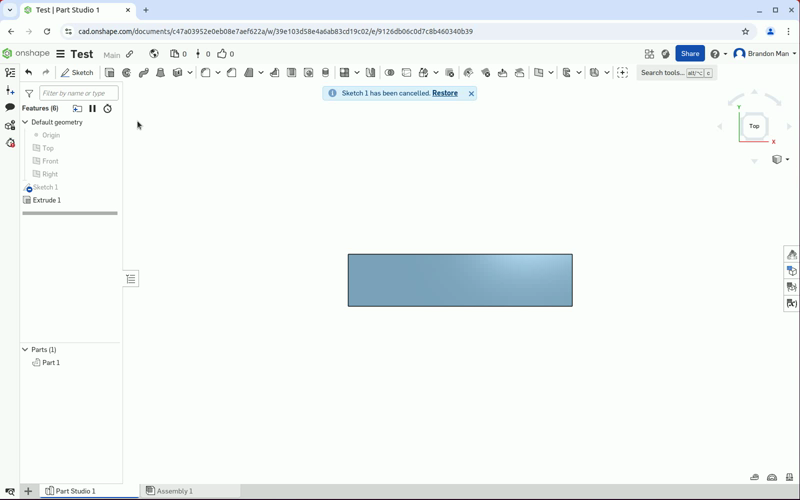
mouse_move(73, 189)
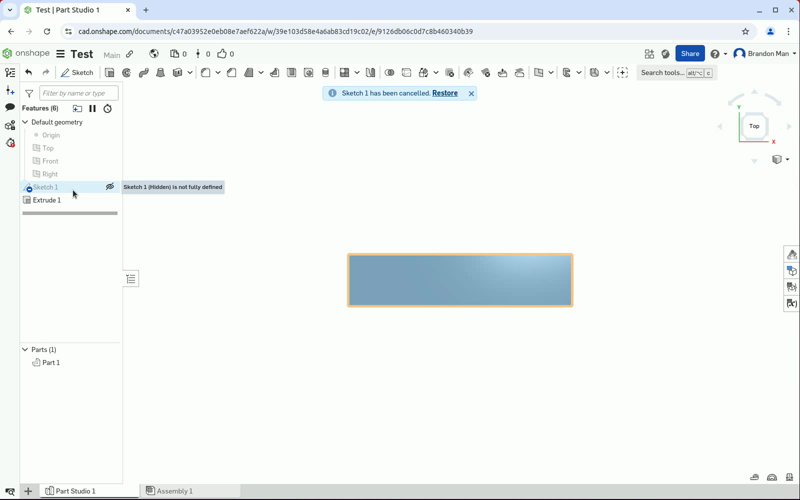
click(73, 189)
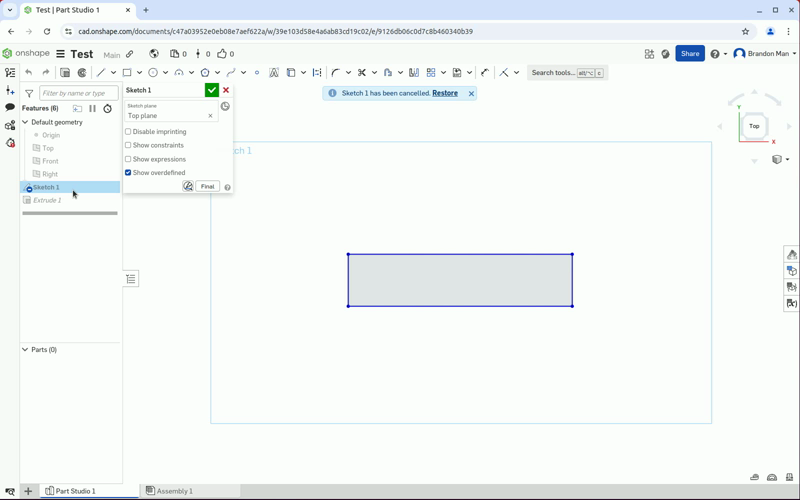
mouse_move(229, 92)
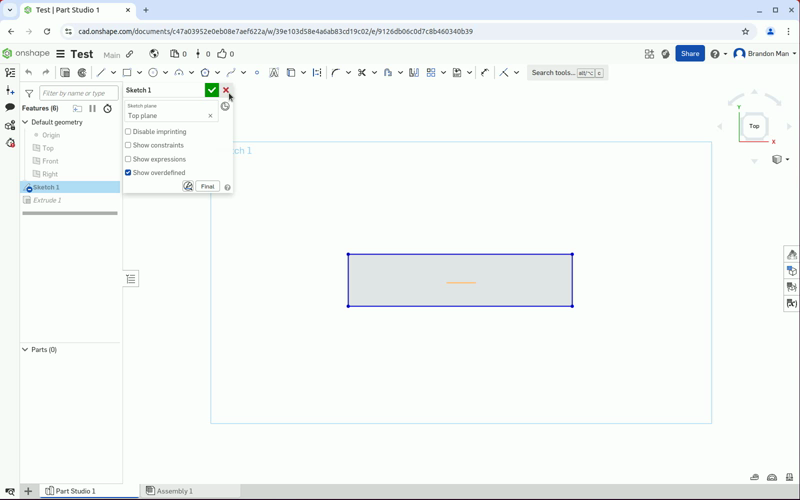
click(229, 92)
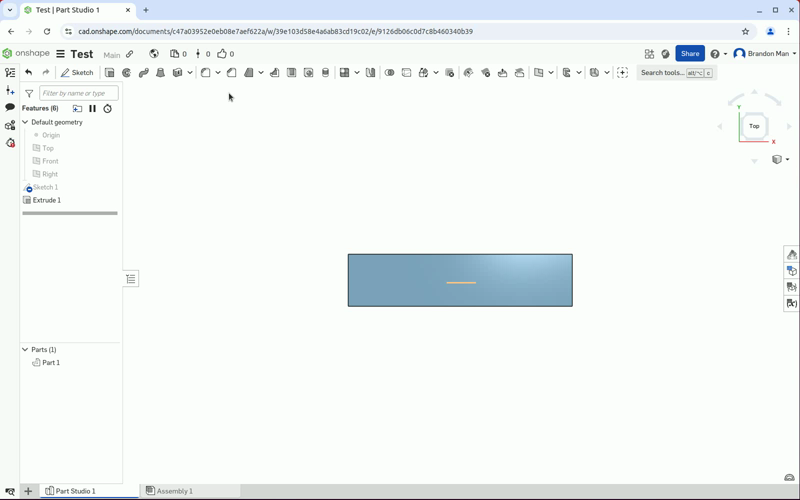
mouse_move(541, 75)
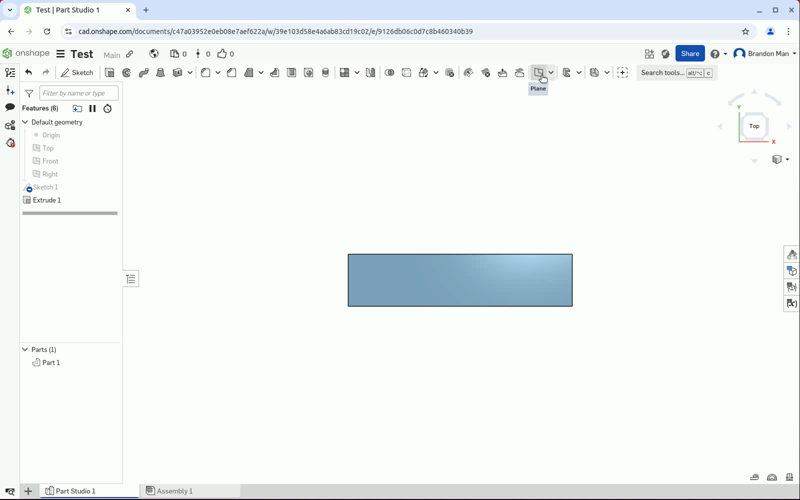
click(541, 75)
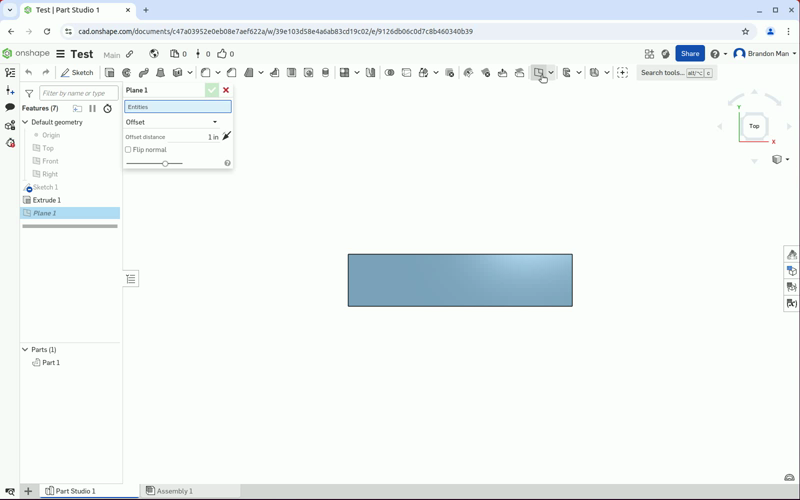
mouse_move(73, 150)
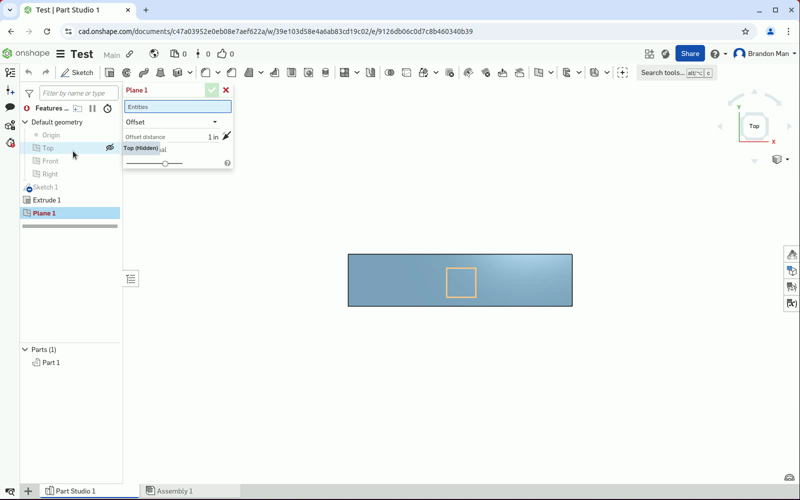
click(73, 150)
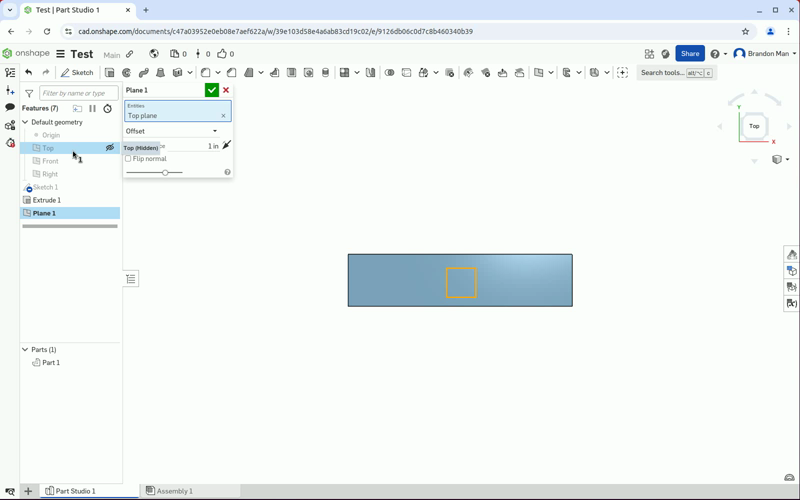
key(tab, 2)
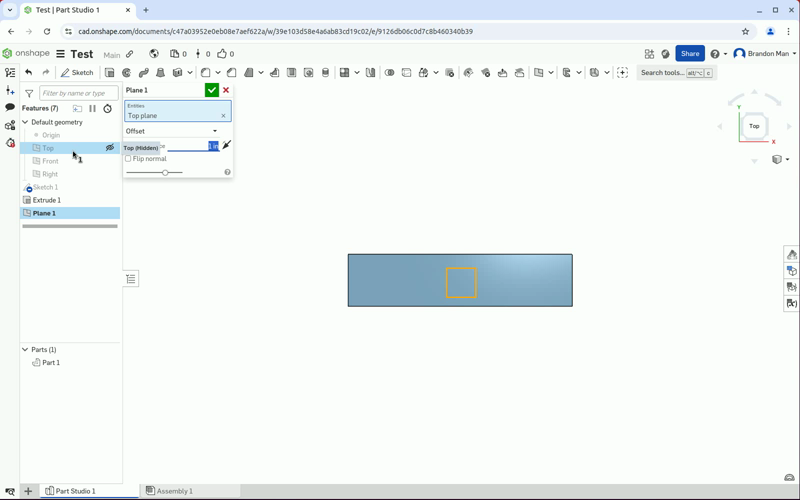
text(6.008)
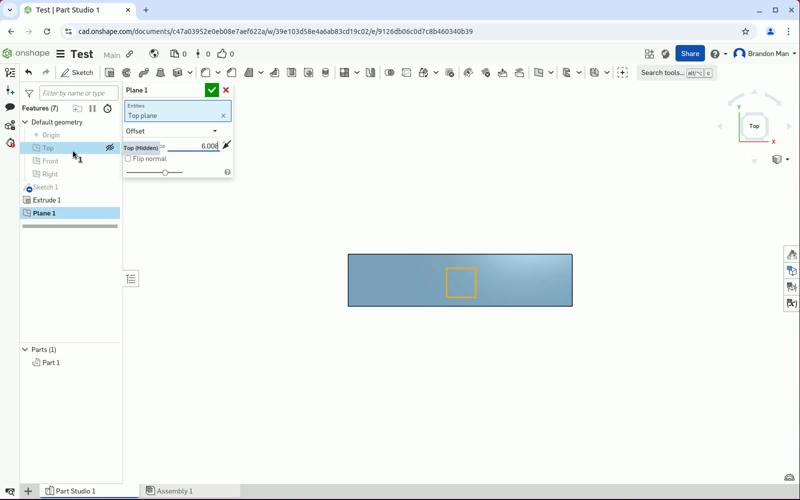
key(enter, 2)
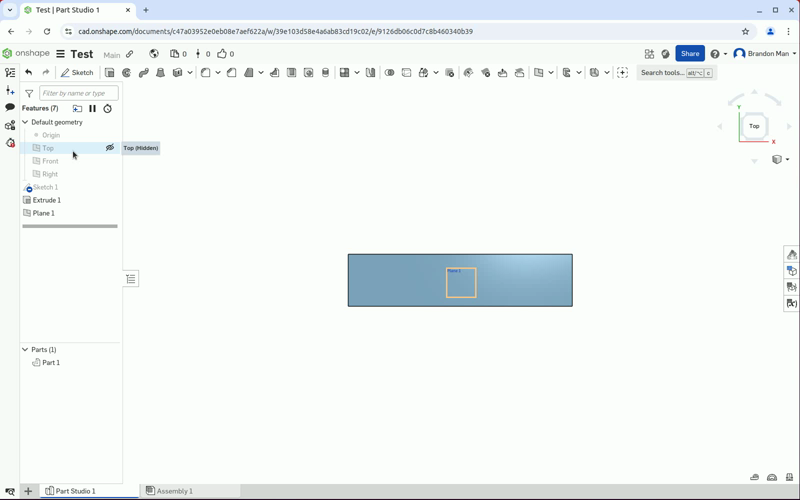
key(shift+s)
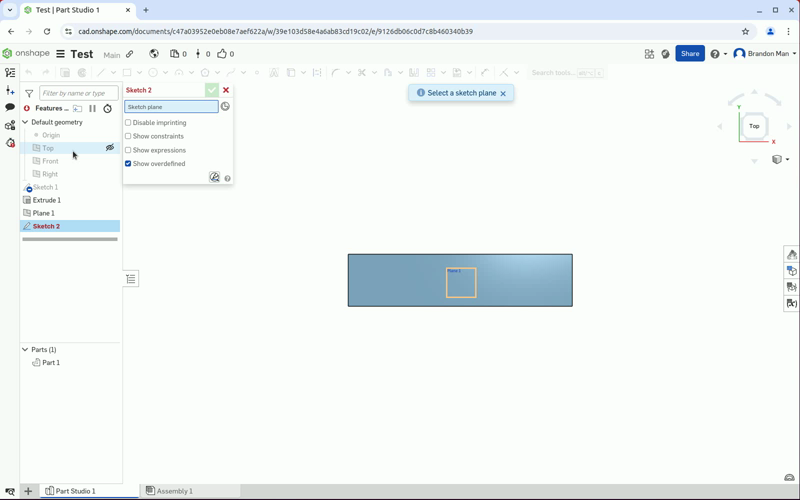
mouse_move(73, 215)
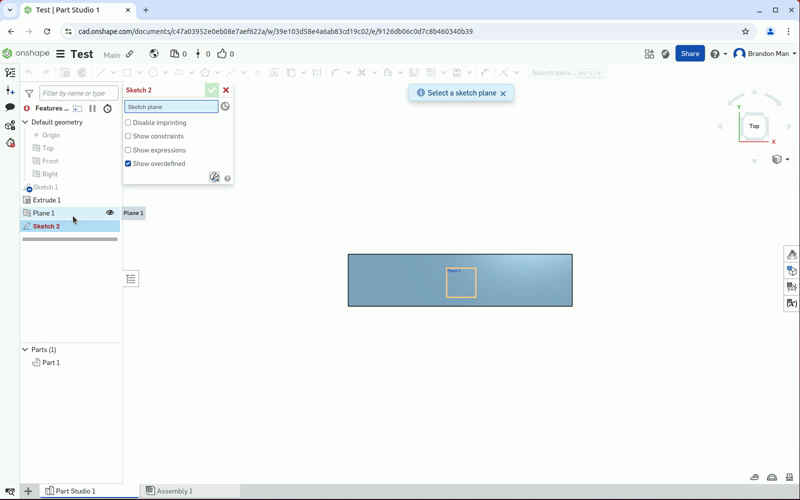
click(73, 215)
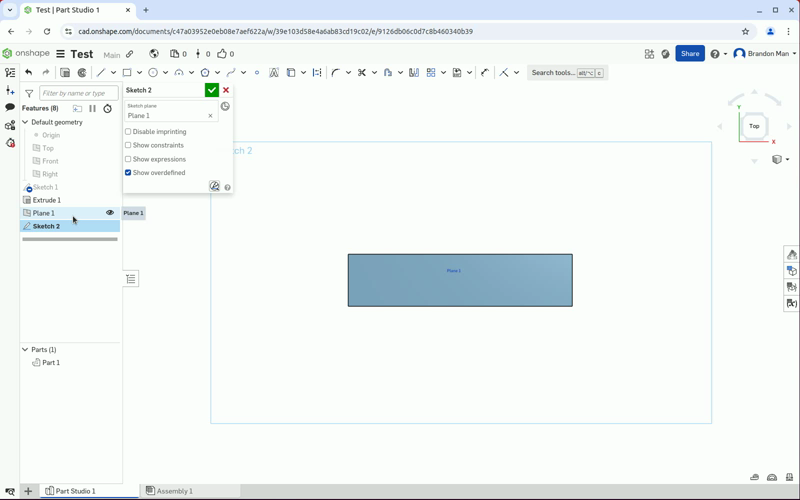
mouse_move(73, 352)
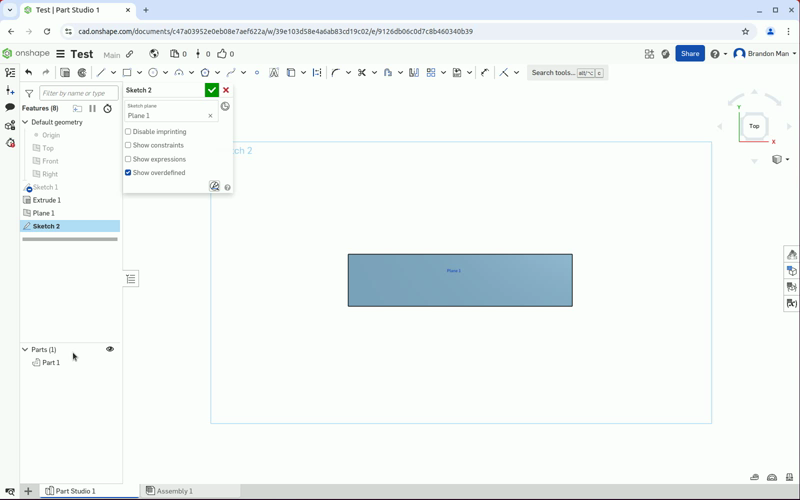
key(y)
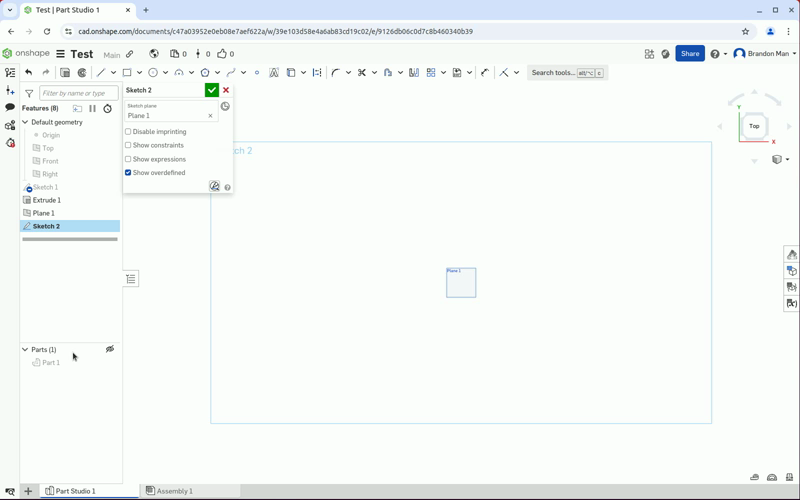
key(c)
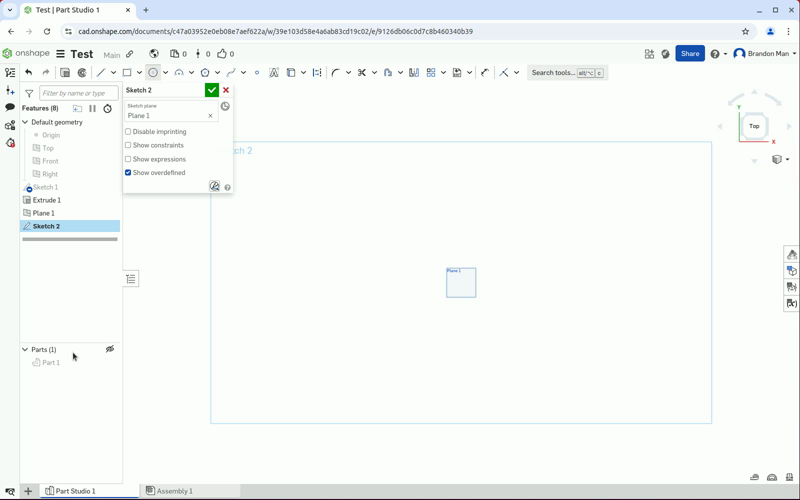
key_down(shift)
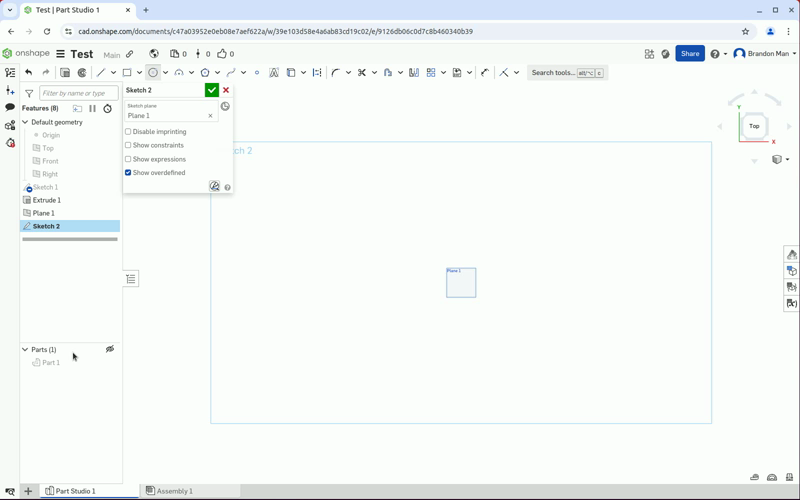
mouse_move(552, 282)
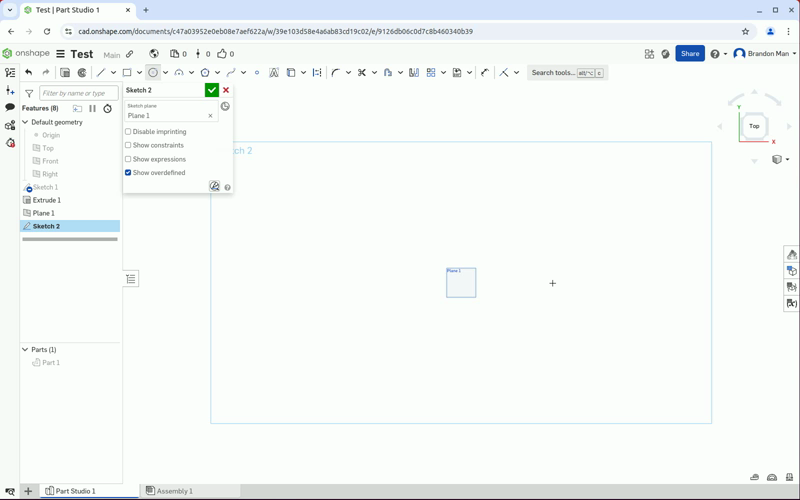
click(552, 282)
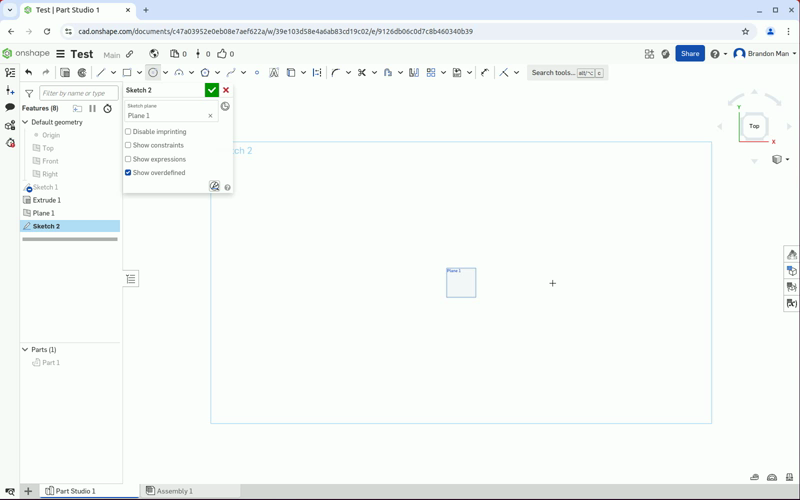
key_up(shift)
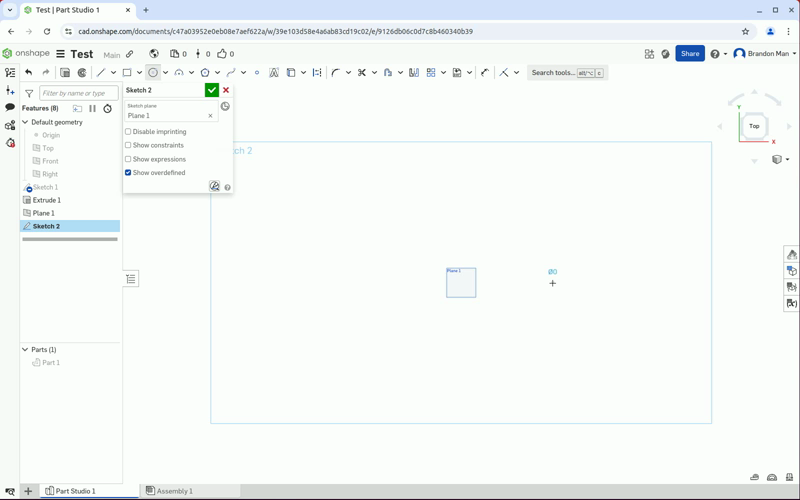
mouse_move(564, 282)
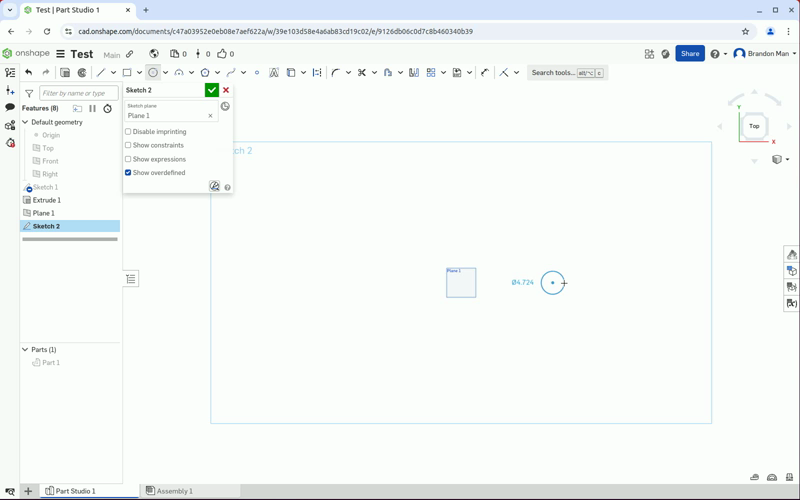
click(564, 282)
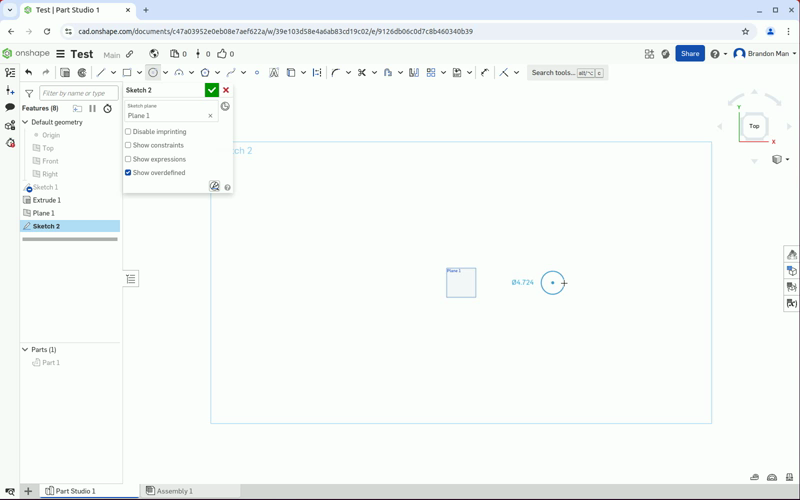
key(esc)
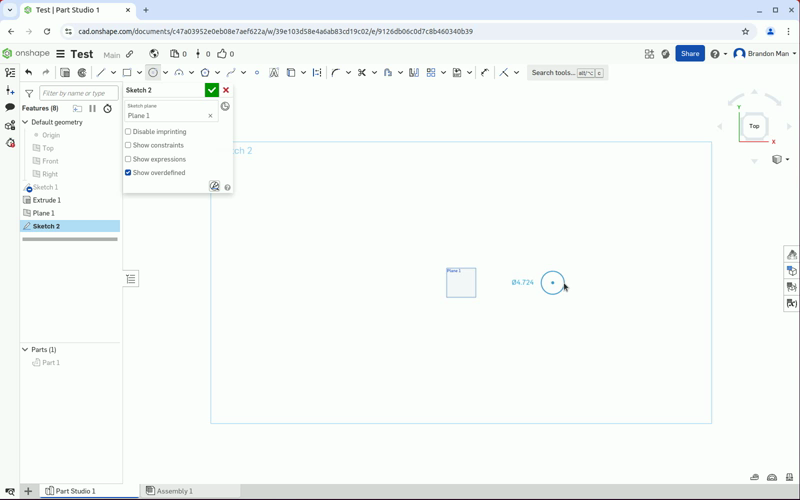
mouse_move(543, 287)
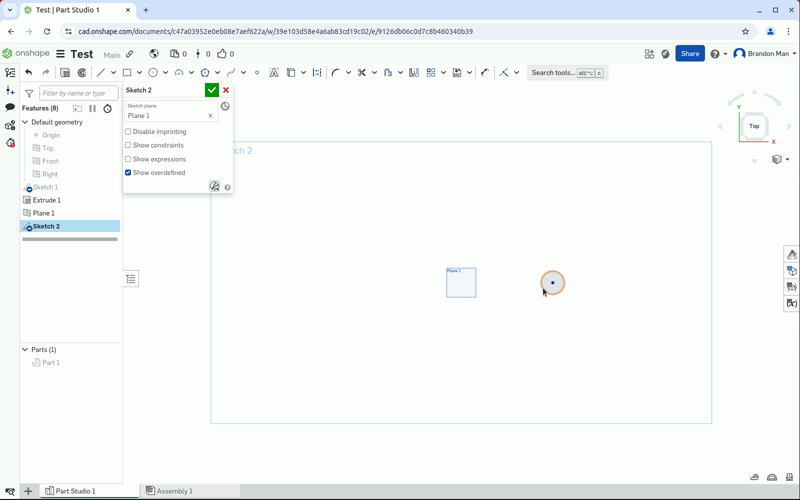
scroll(6)
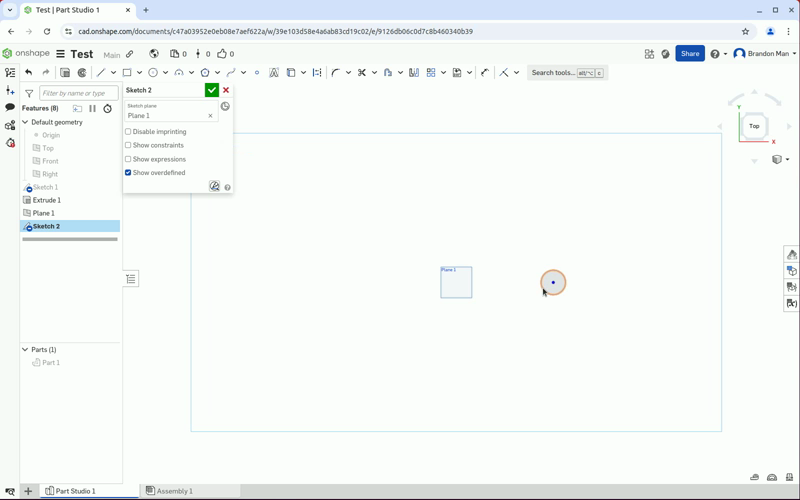
scroll(6)
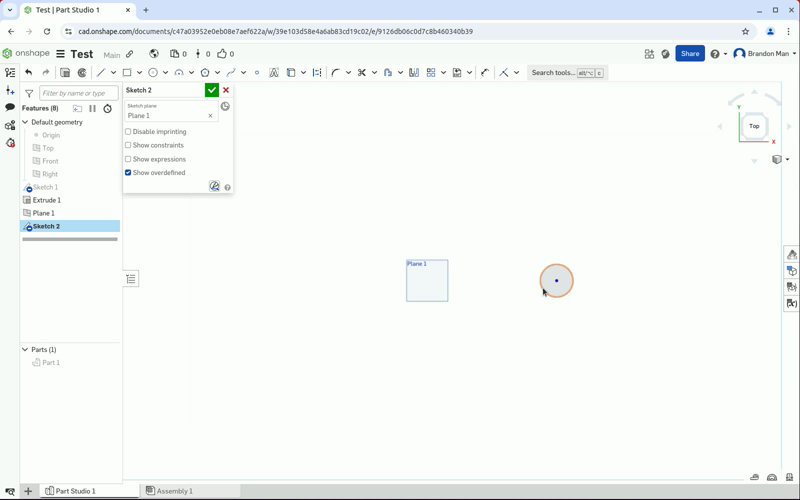
scroll(6)
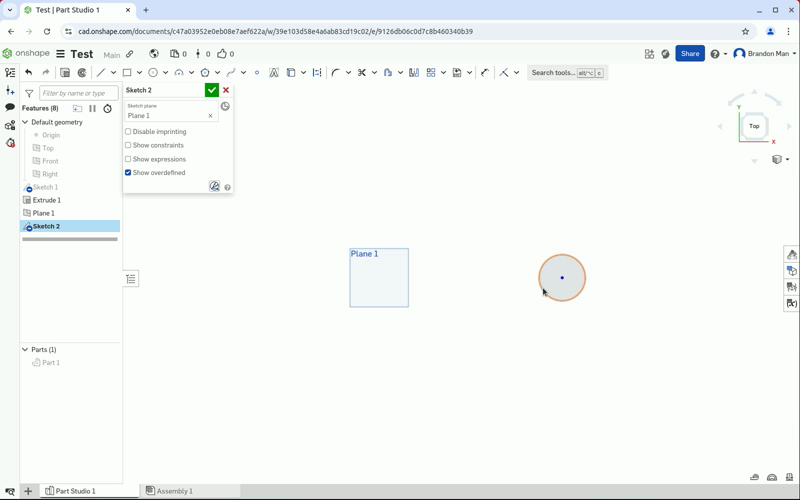
scroll(6)
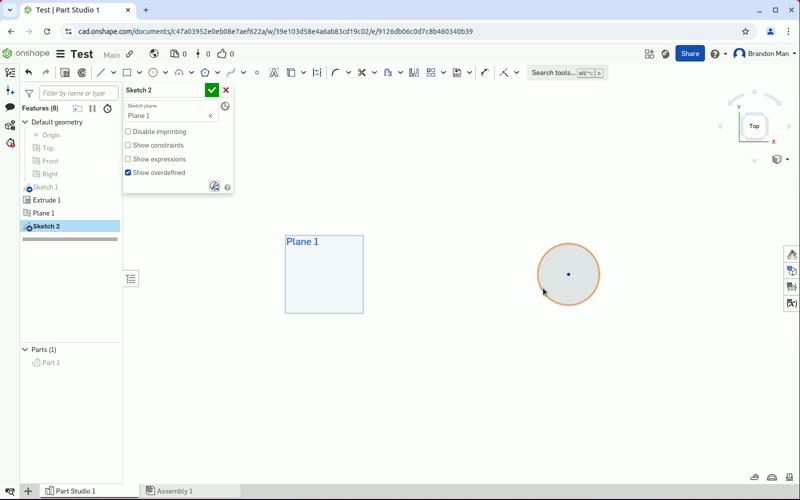
scroll(6)
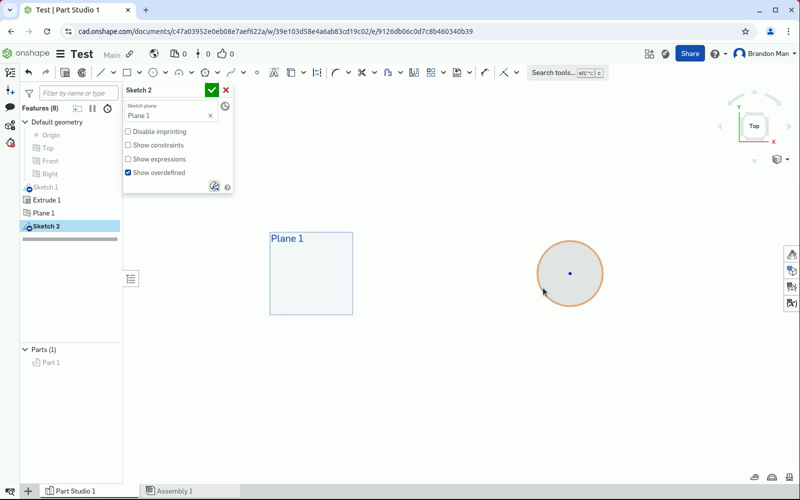
scroll(6)
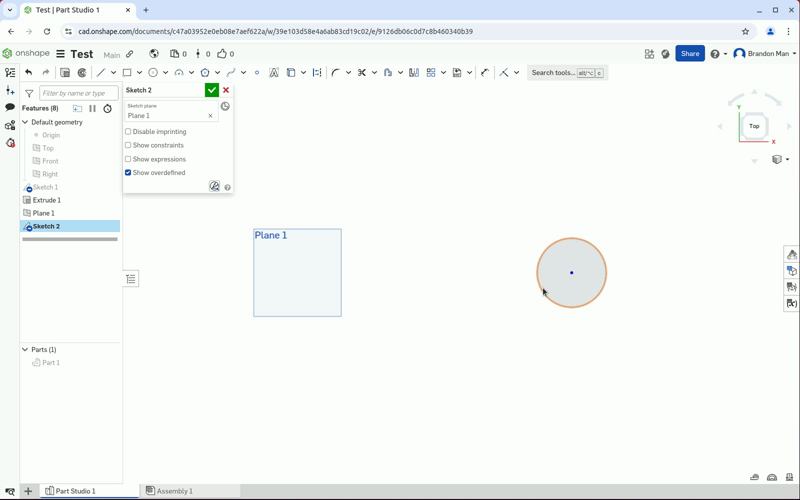
scroll(6)
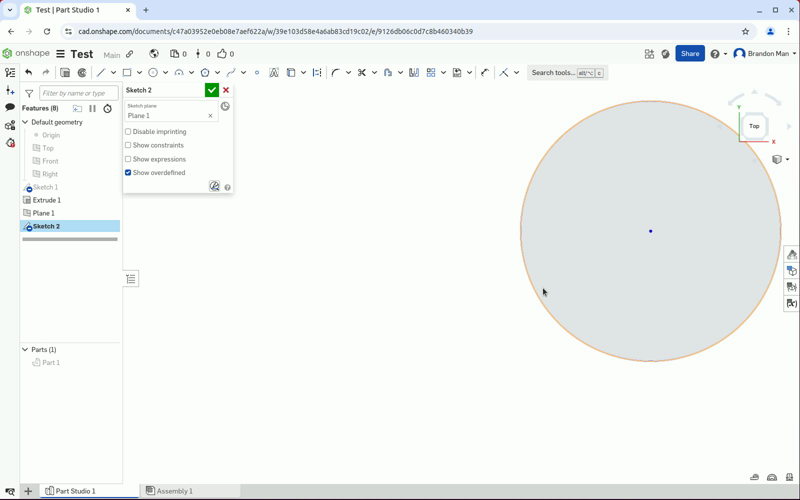
click(543, 287)
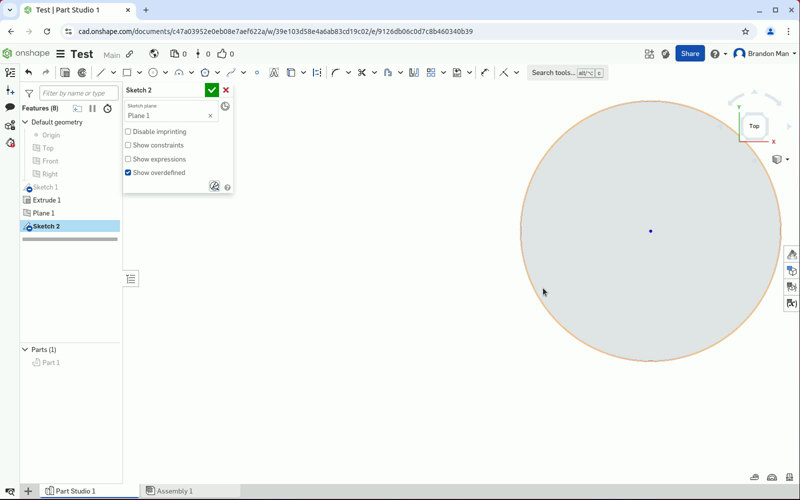
scroll(-6)
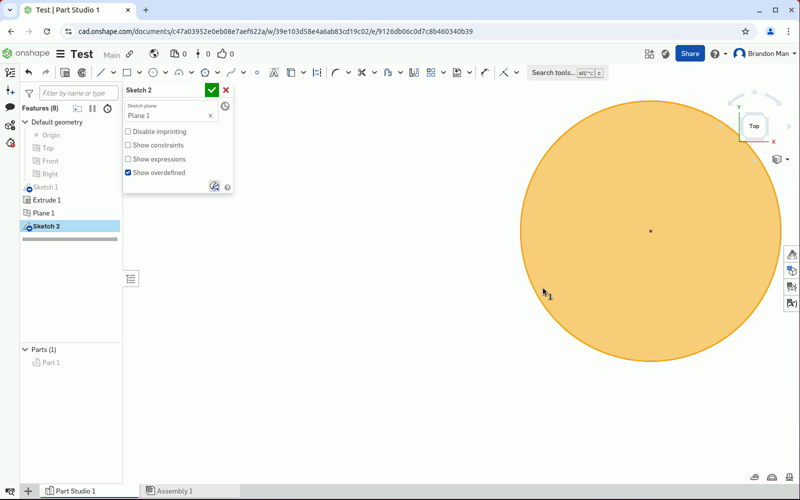
scroll(-6)
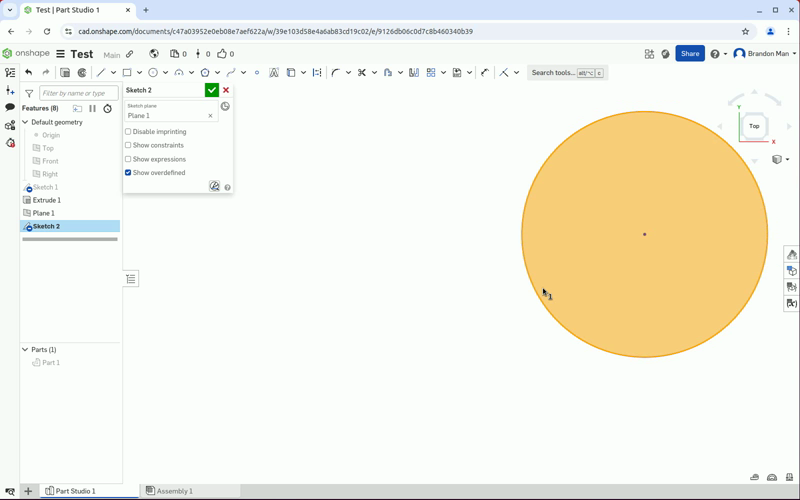
scroll(-6)
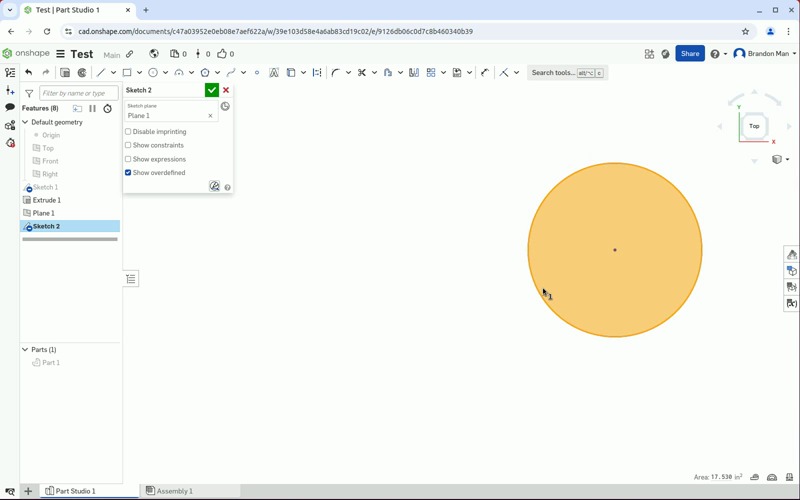
scroll(-6)
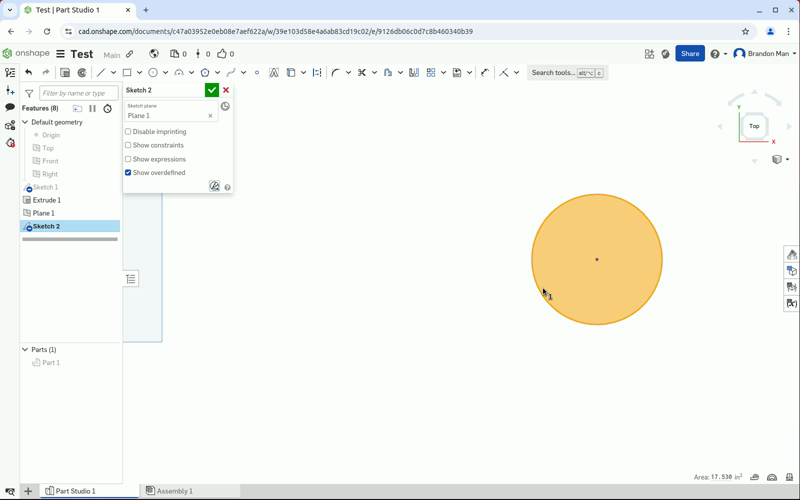
scroll(-6)
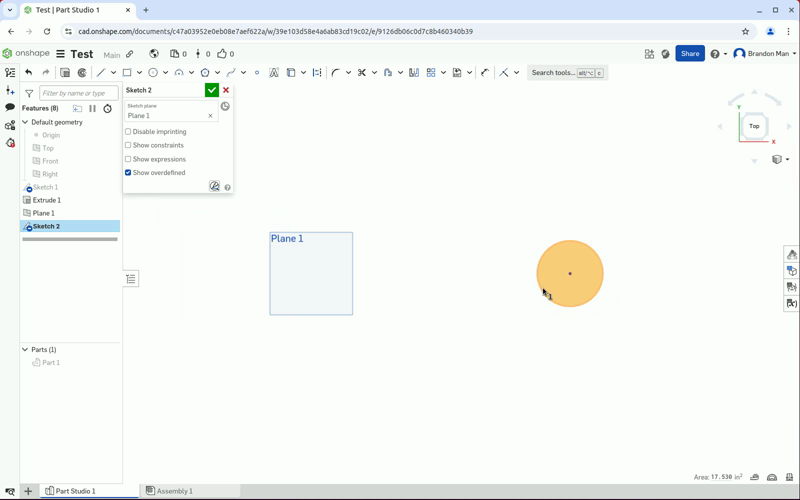
scroll(-6)
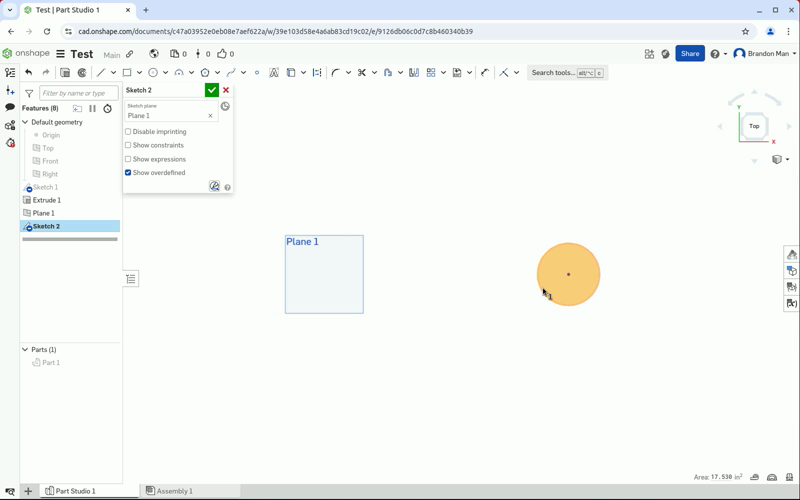
scroll(-6)
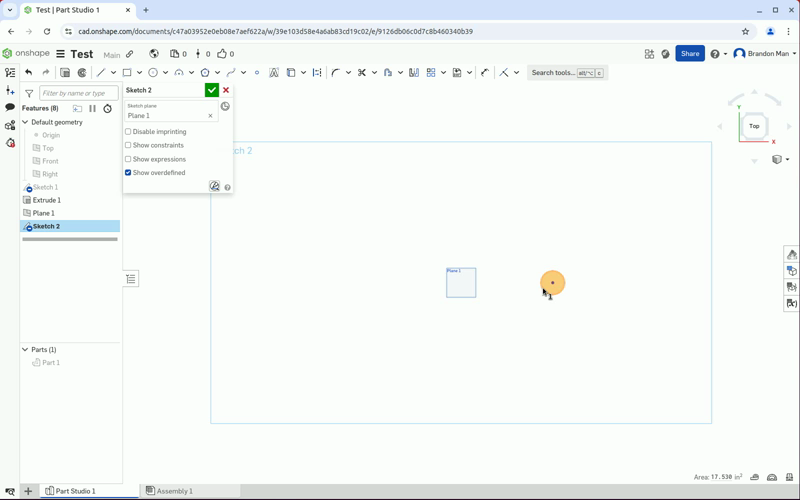
mouse_move(73, 352)
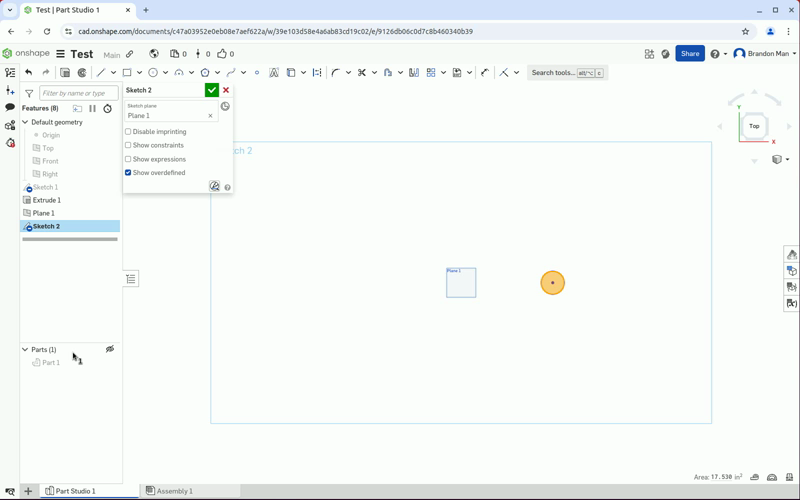
key(shift+y)
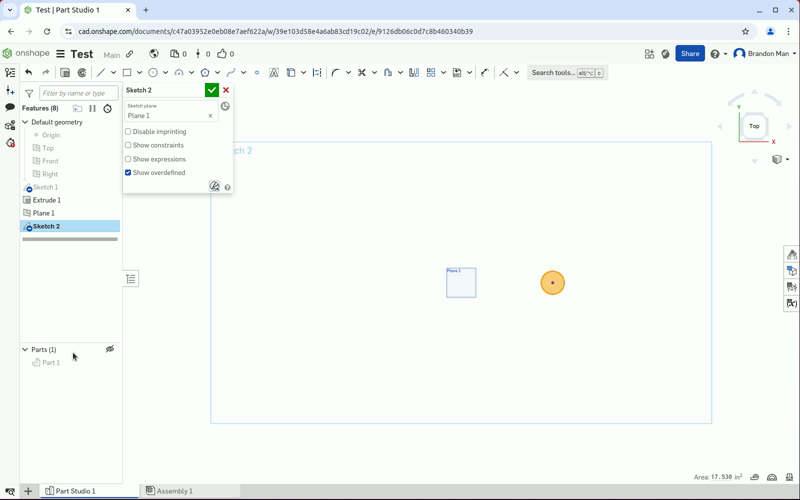
key(shift+e)
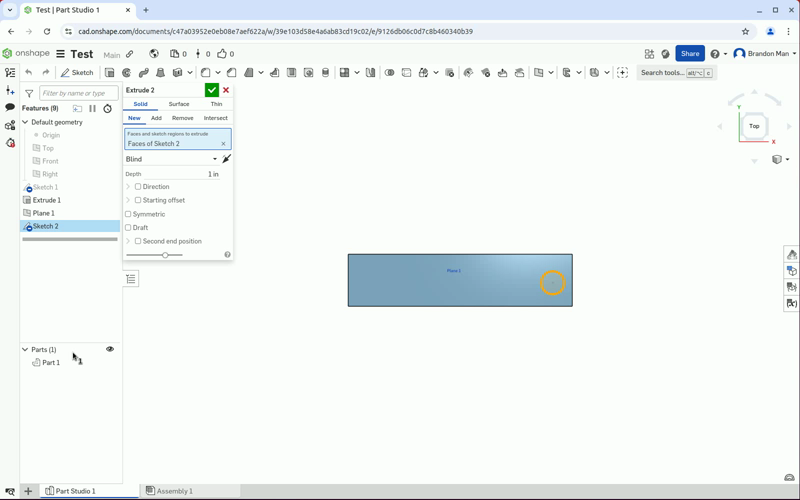
mouse_move(143, 106)
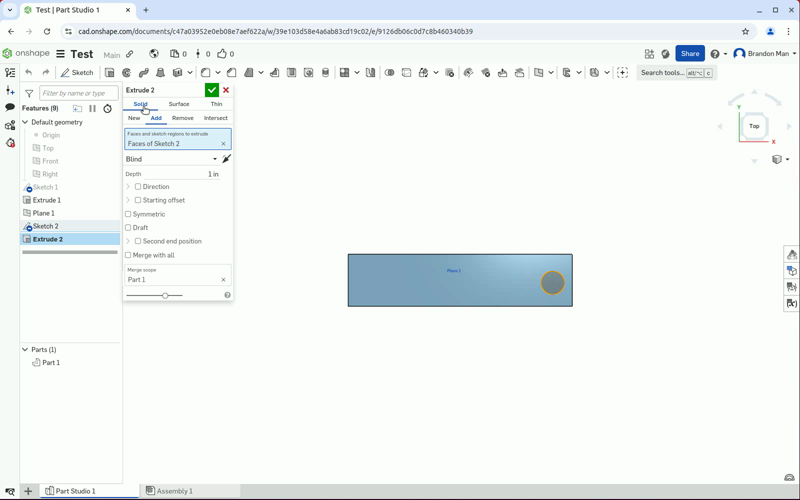
click(143, 106)
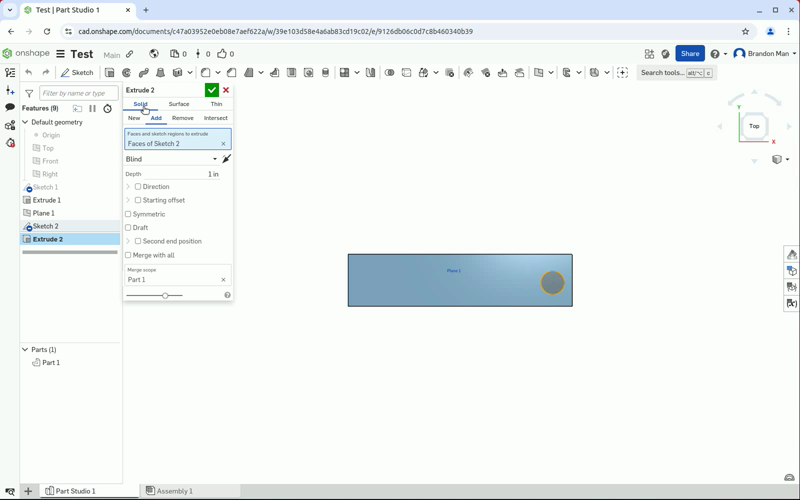
mouse_move(186, 120)
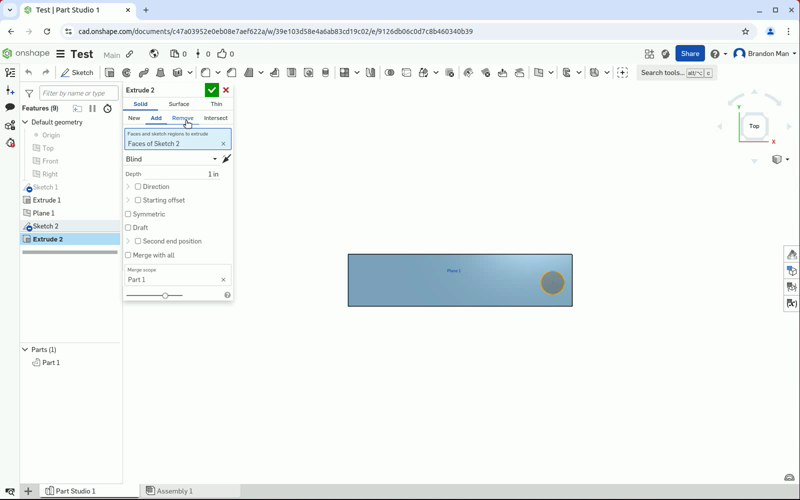
click(186, 120)
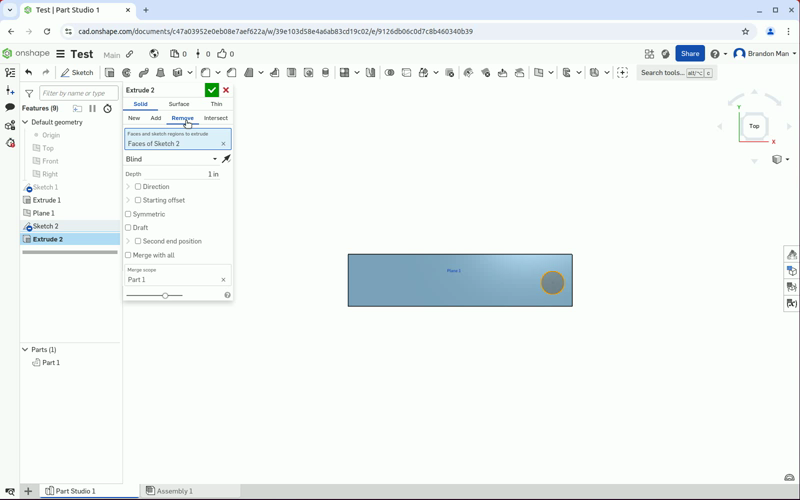
key(tab, 4)
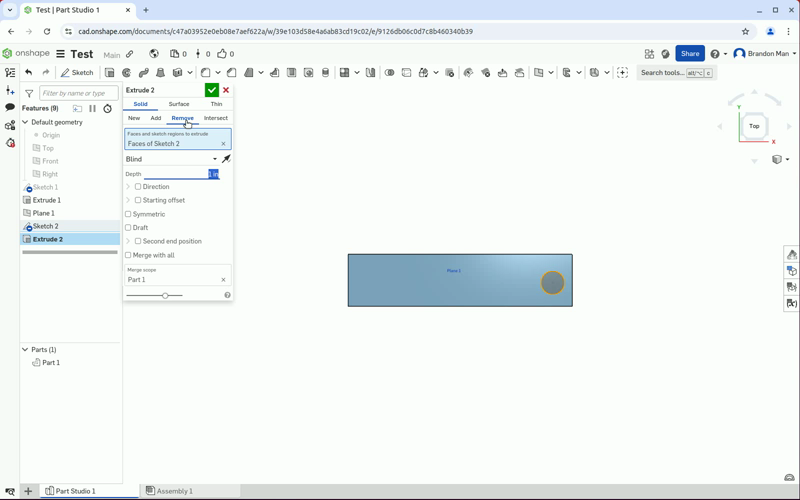
text(8.184)
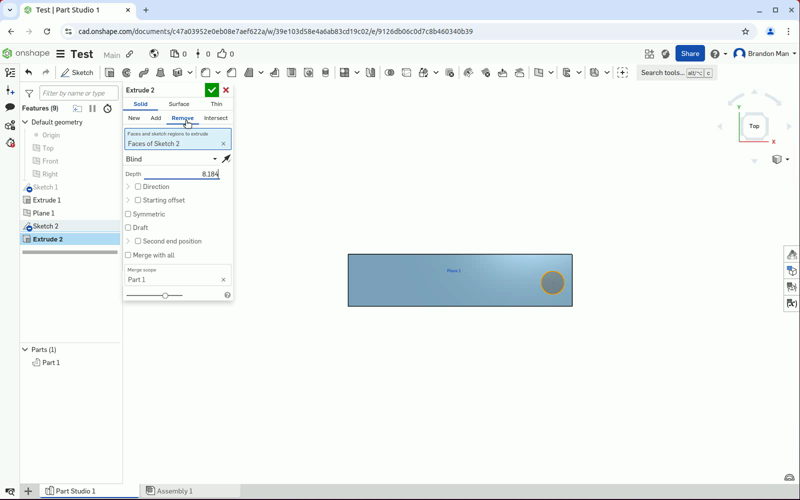
key(tab, 6)
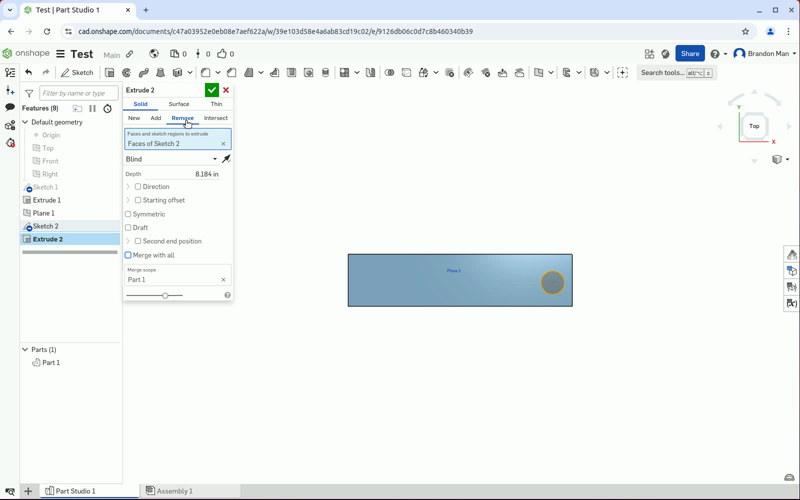
key(space)
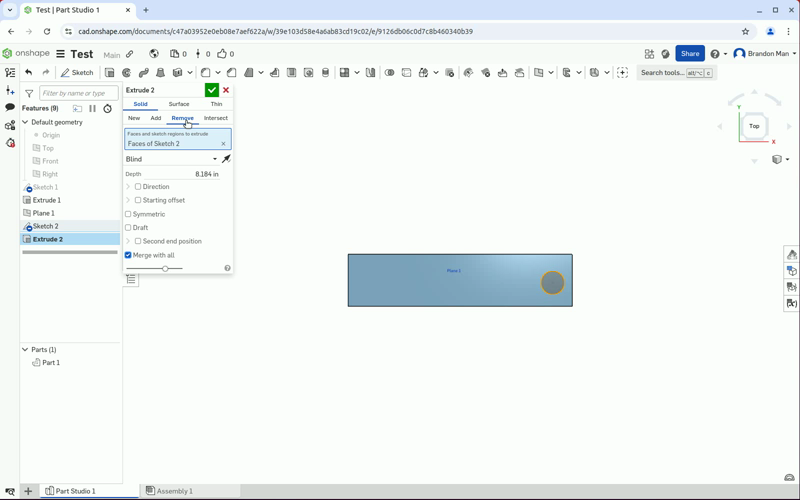
key(enter)
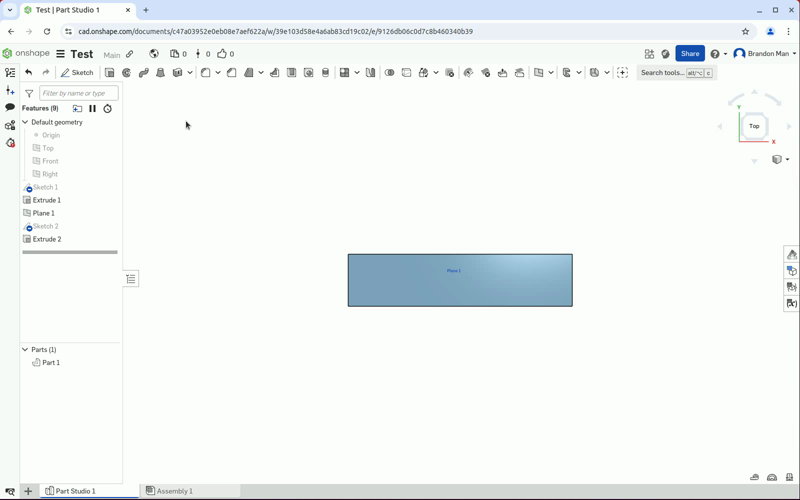
key(shift+h)
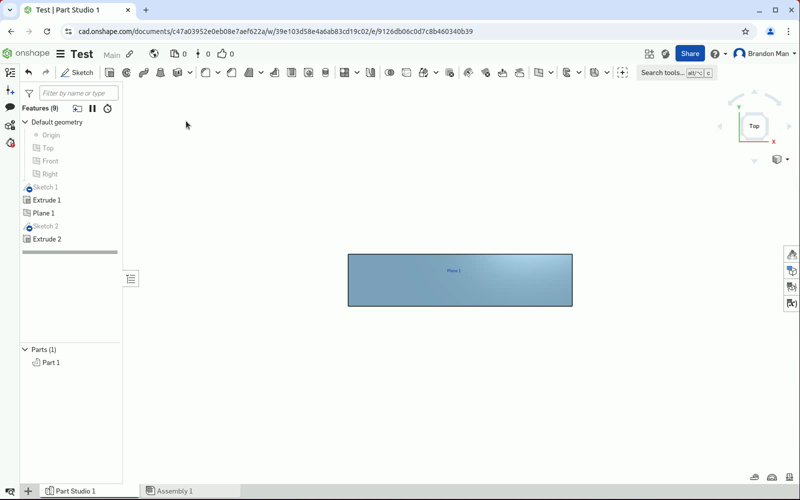
key(shift+h)
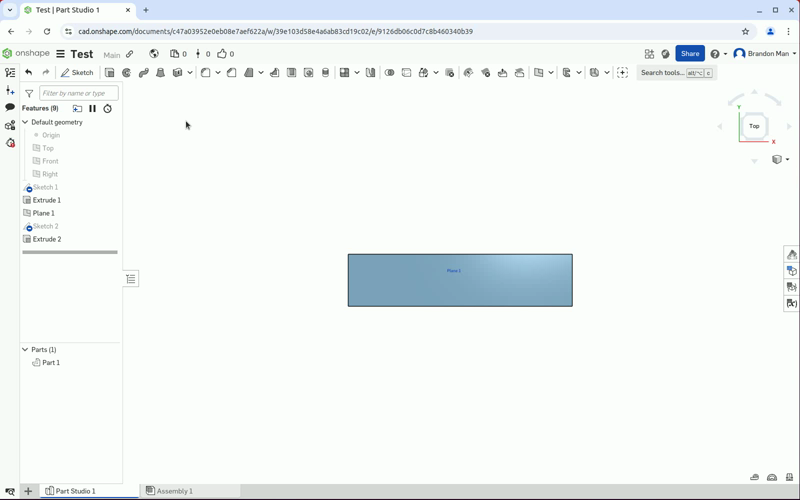
mouse_move(73, 189)
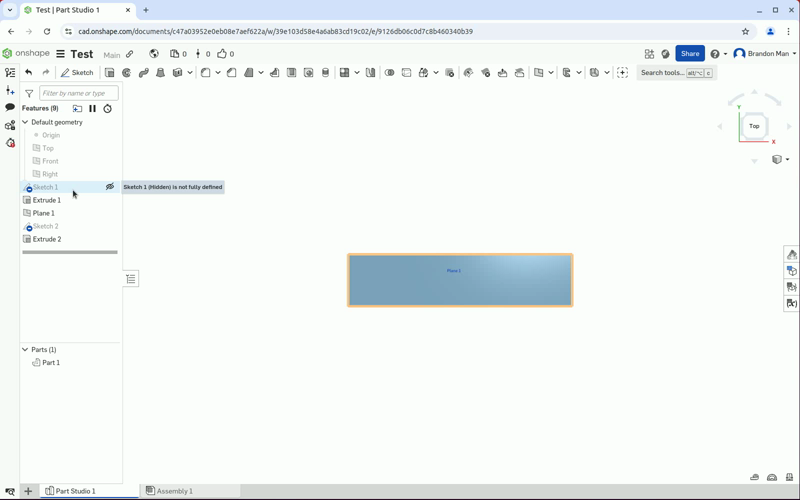
click(73, 189)
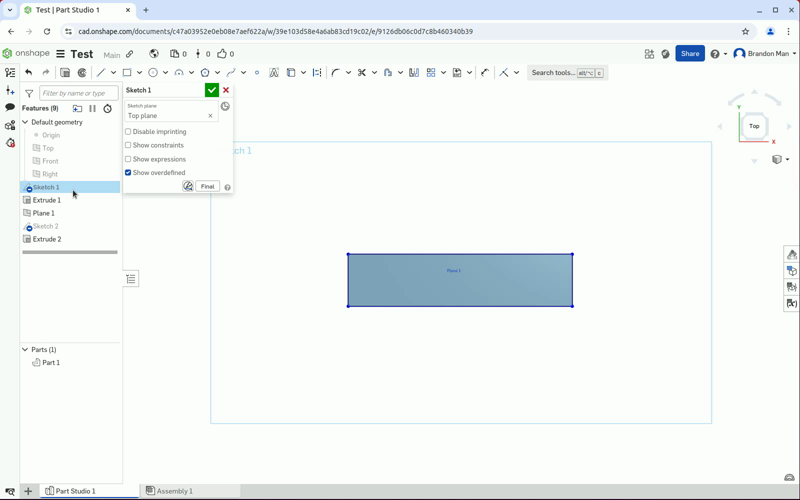
mouse_move(229, 92)
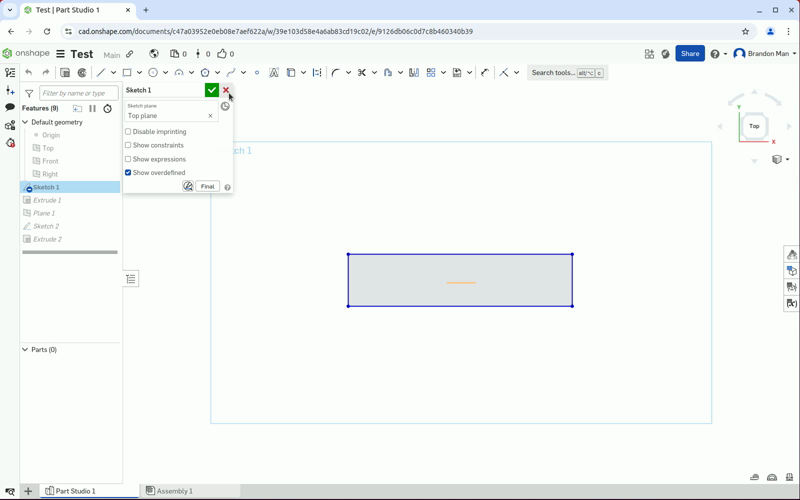
click(229, 92)
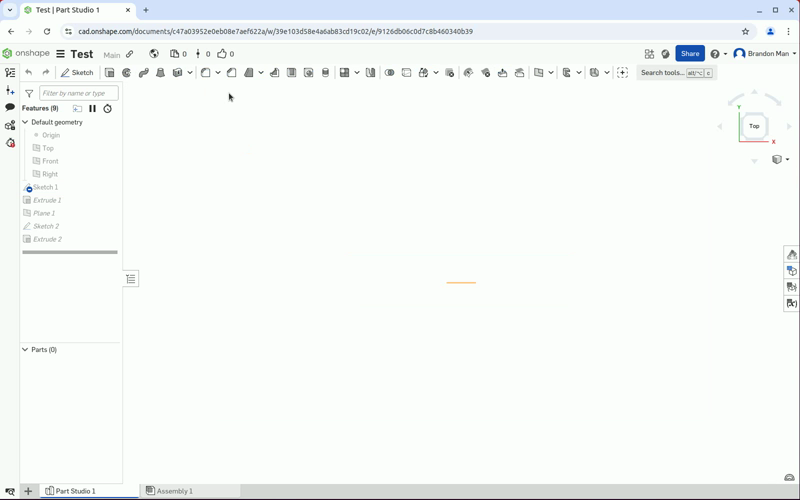
key(shift+s)
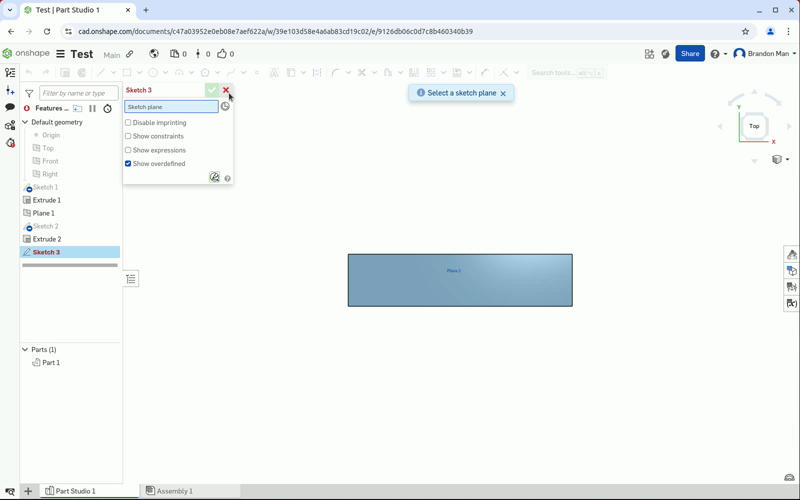
mouse_move(73, 215)
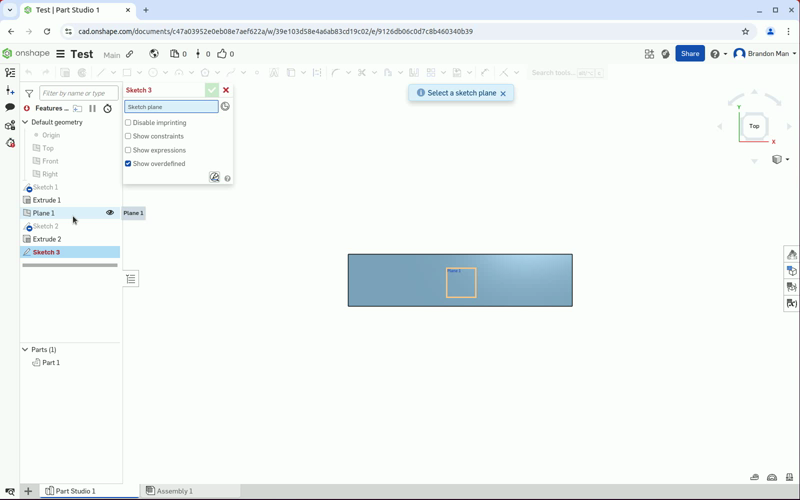
click(73, 215)
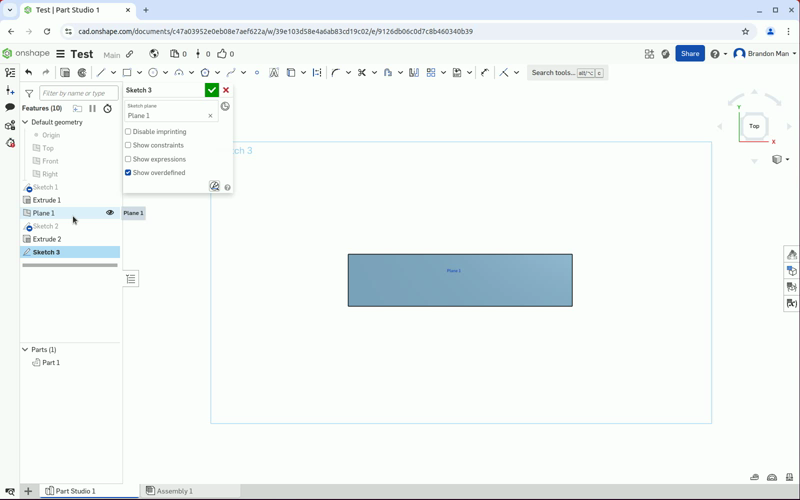
mouse_move(73, 352)
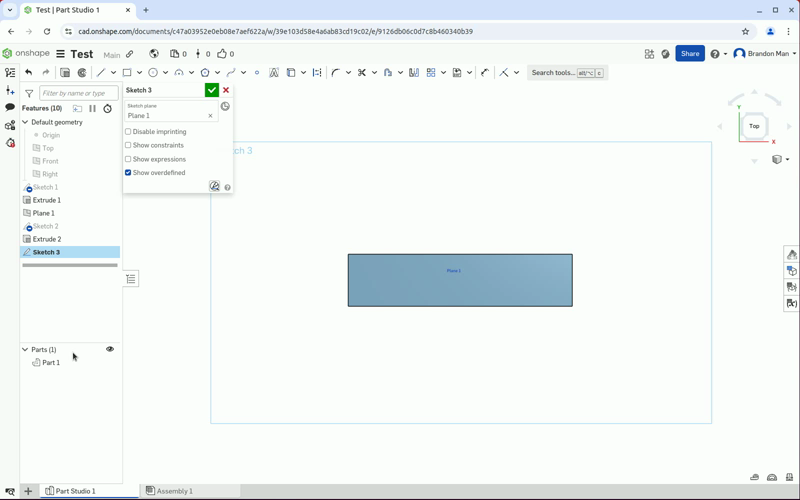
key(y)
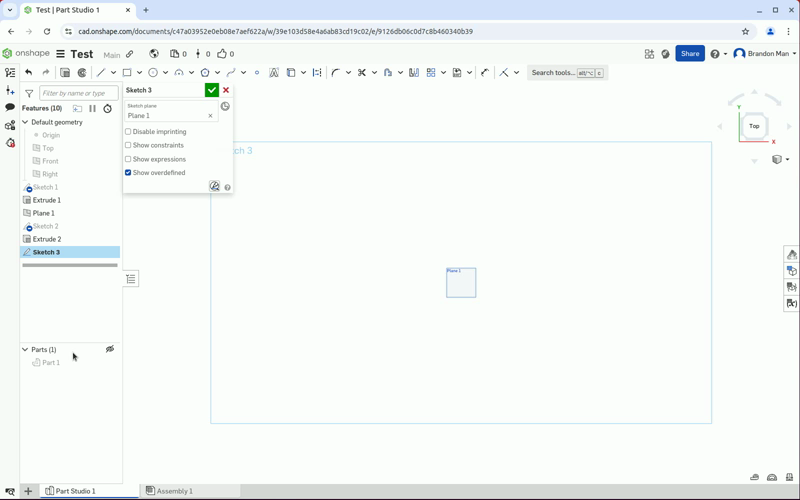
key(c)
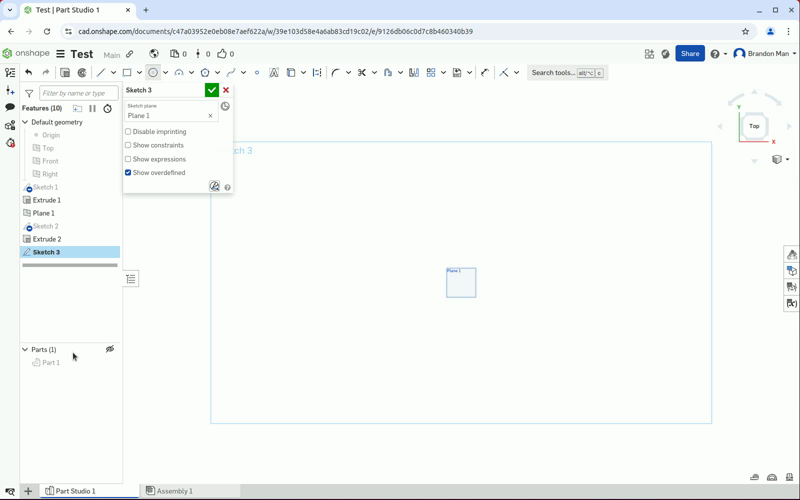
key_down(shift)
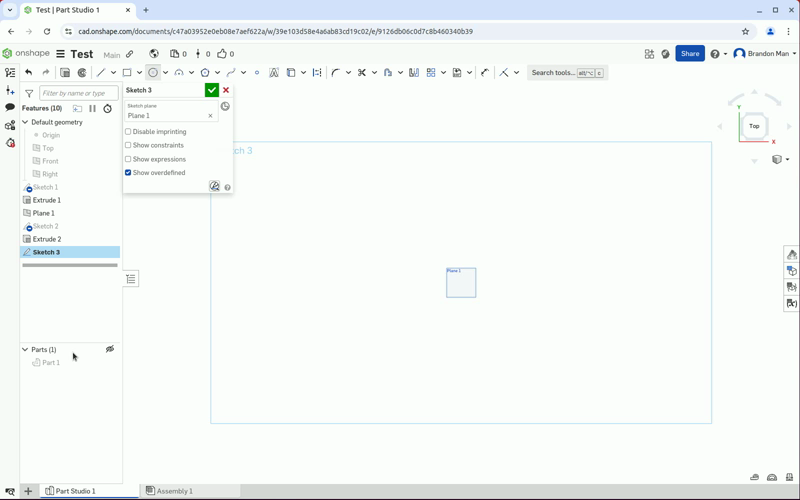
mouse_move(372, 282)
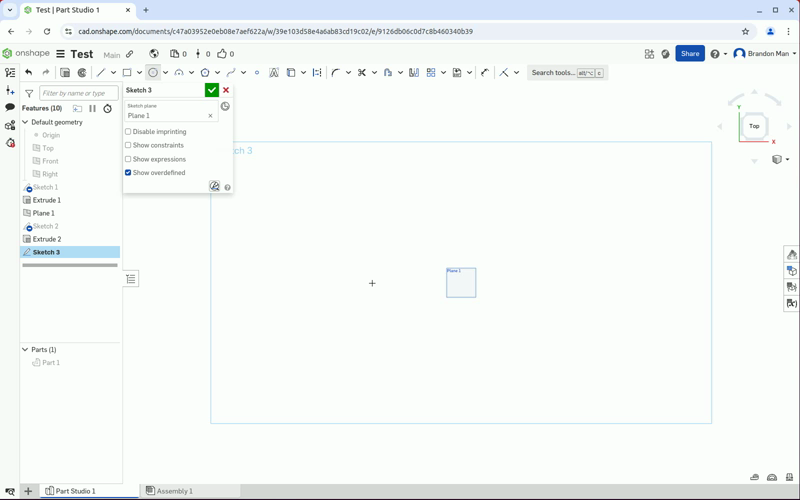
click(372, 282)
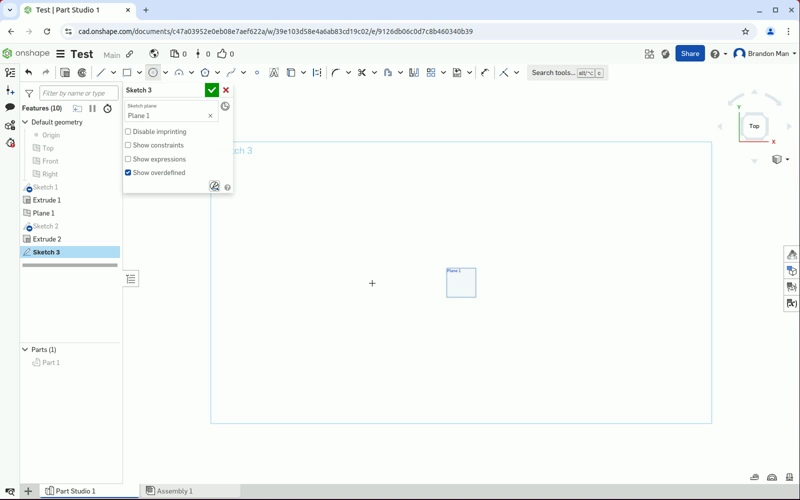
key_up(shift)
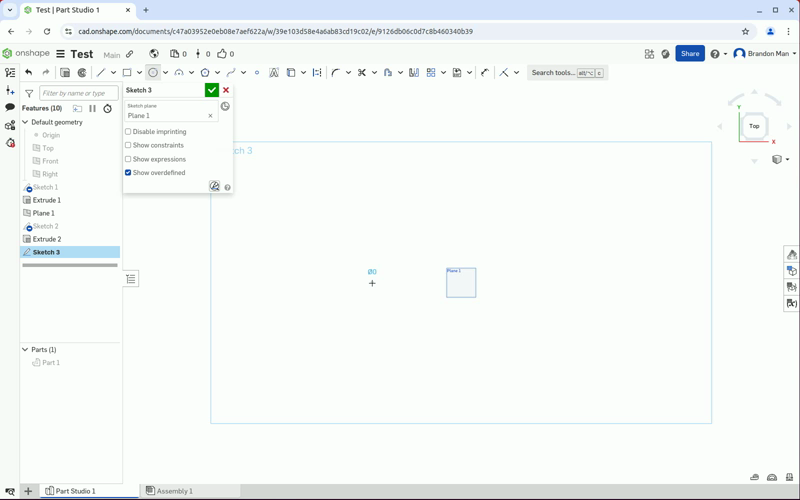
mouse_move(383, 282)
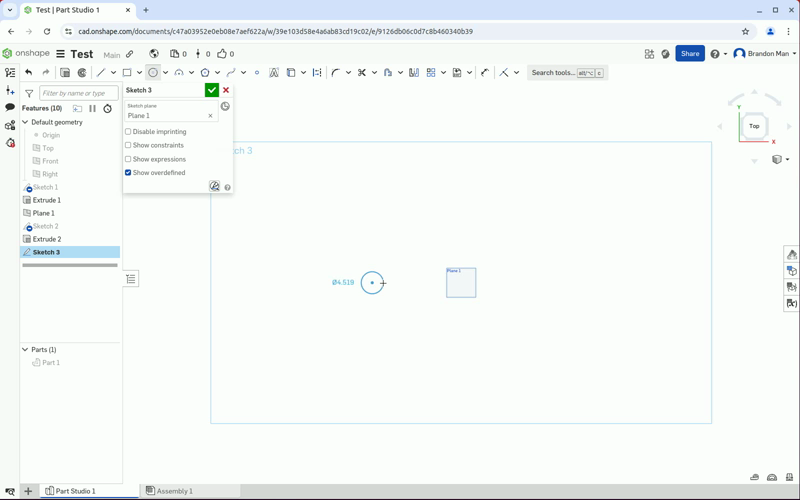
click(383, 282)
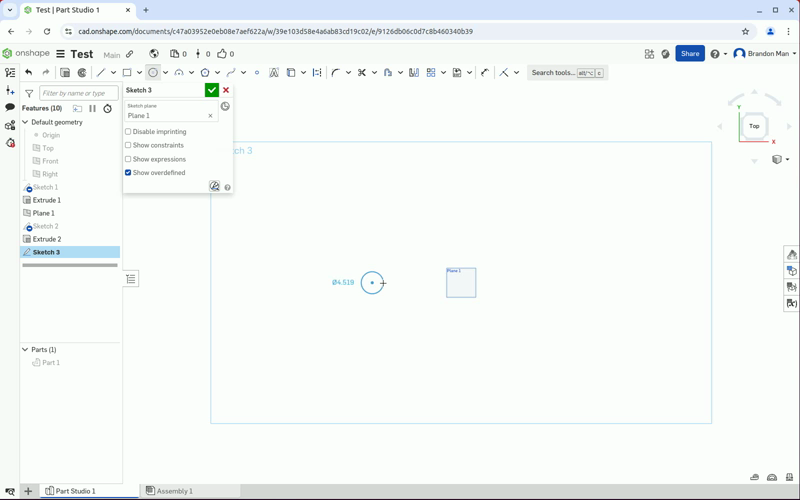
key(esc)
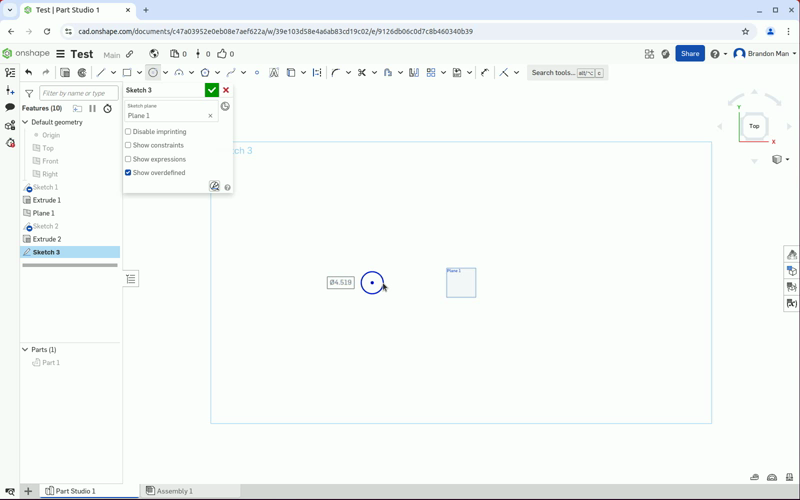
mouse_move(370, 274)
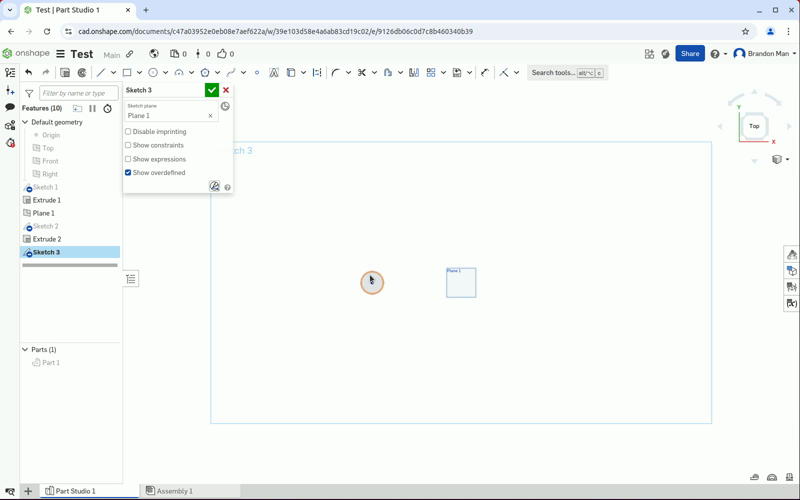
scroll(6)
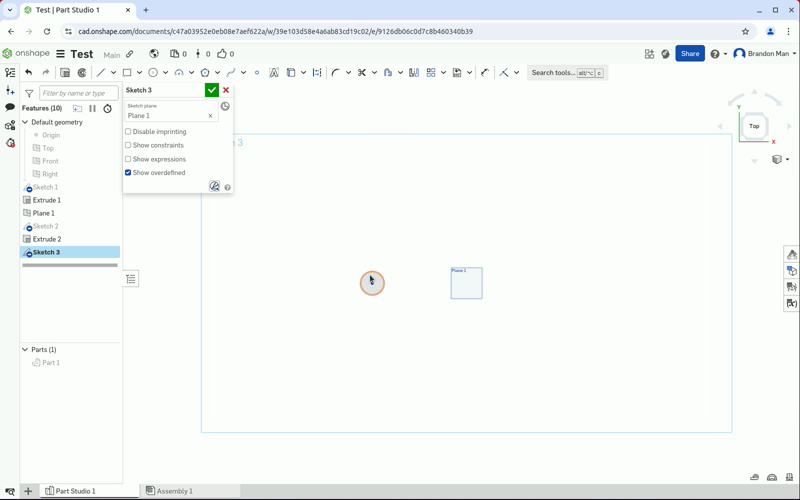
scroll(6)
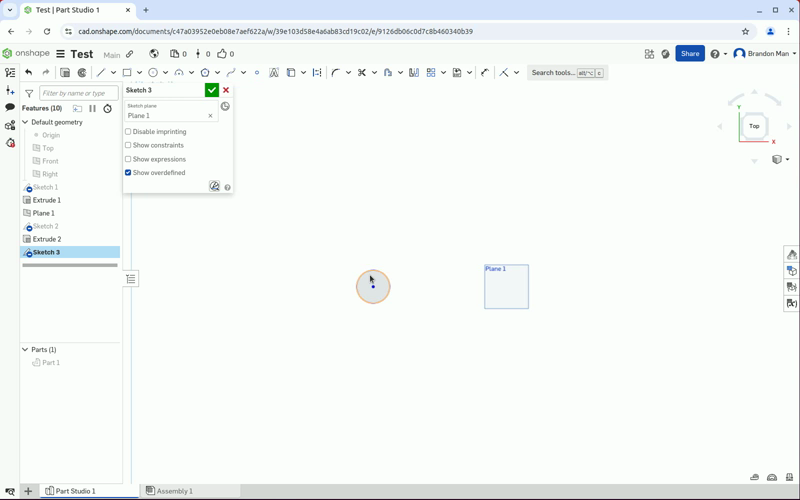
scroll(6)
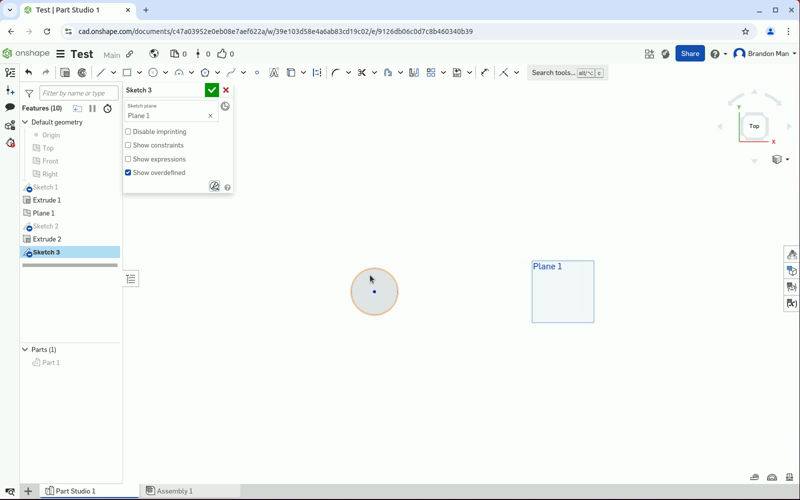
scroll(6)
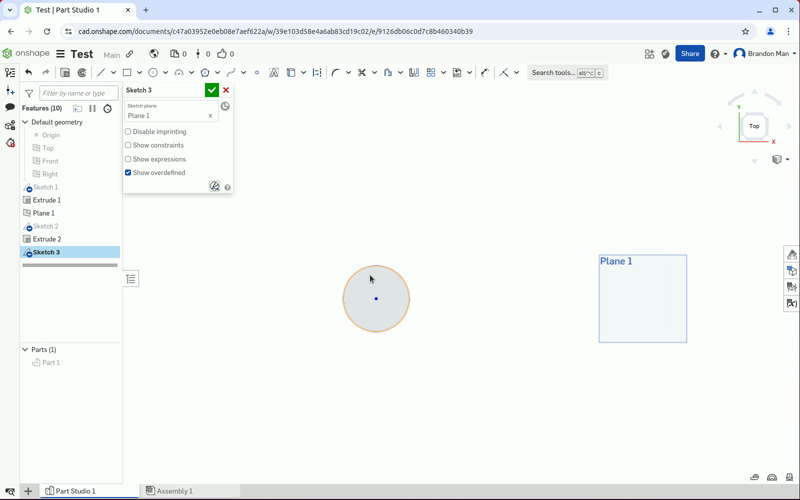
scroll(6)
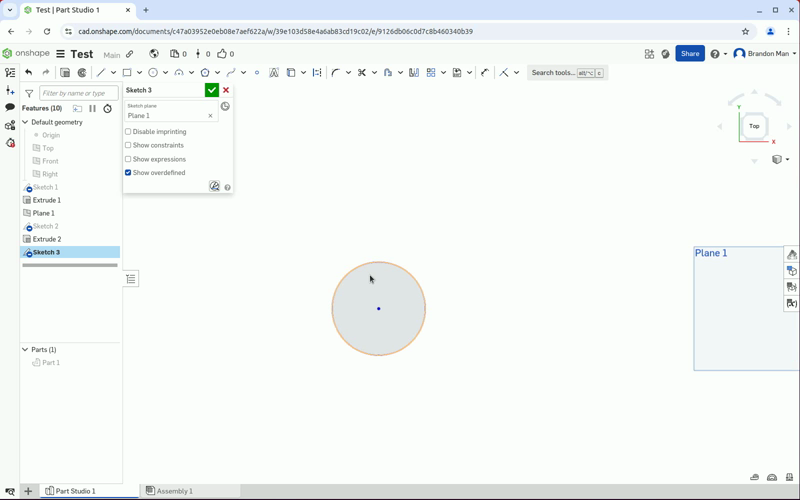
scroll(6)
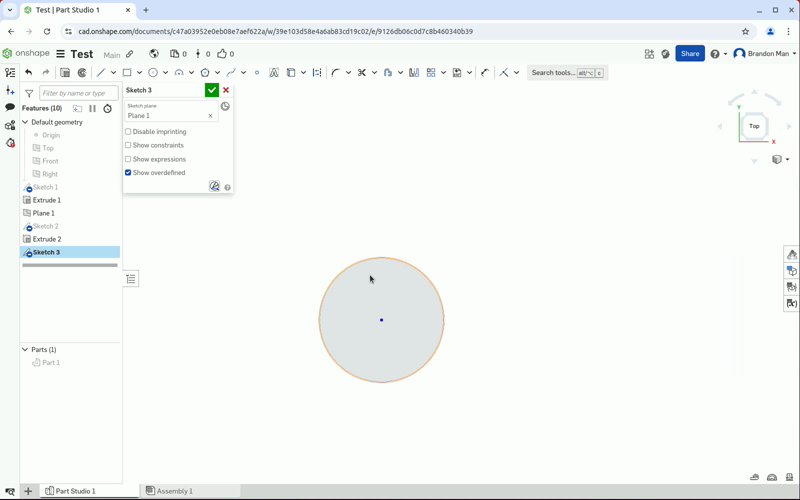
scroll(6)
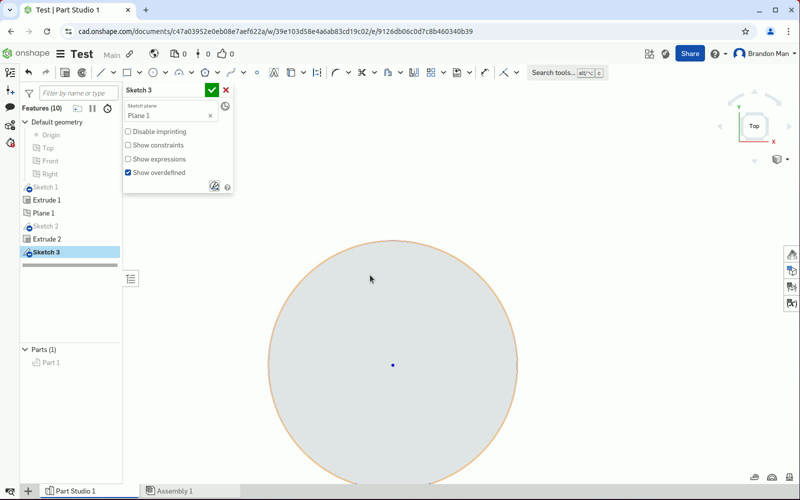
click(370, 274)
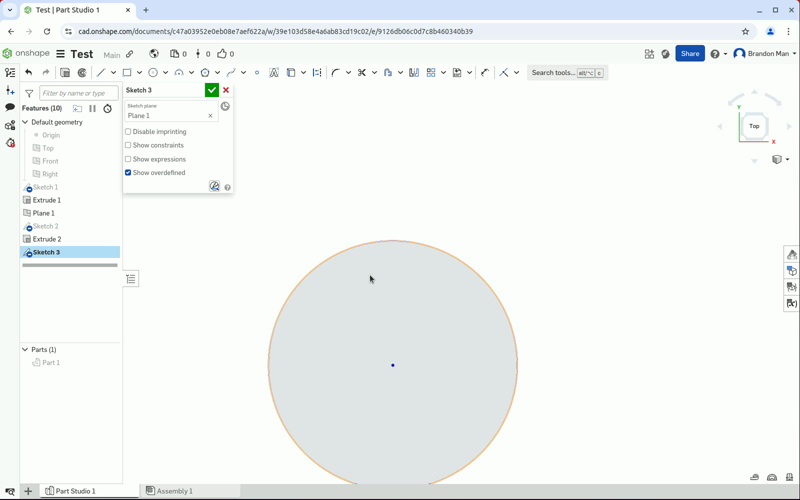
scroll(-6)
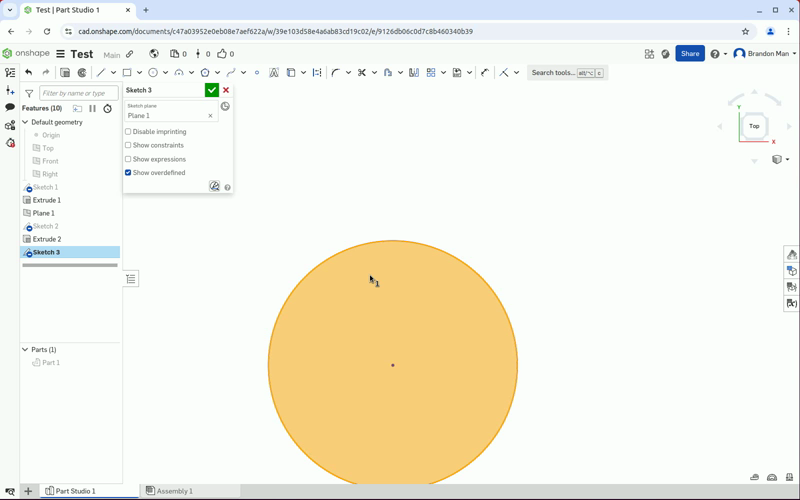
scroll(-6)
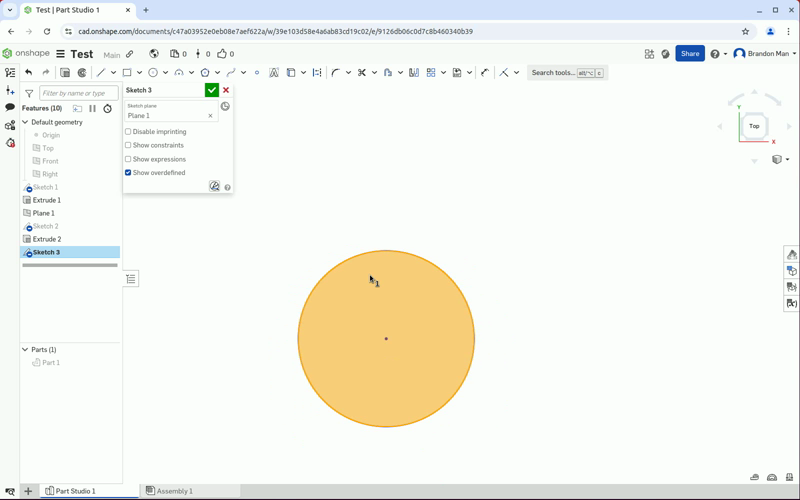
scroll(-6)
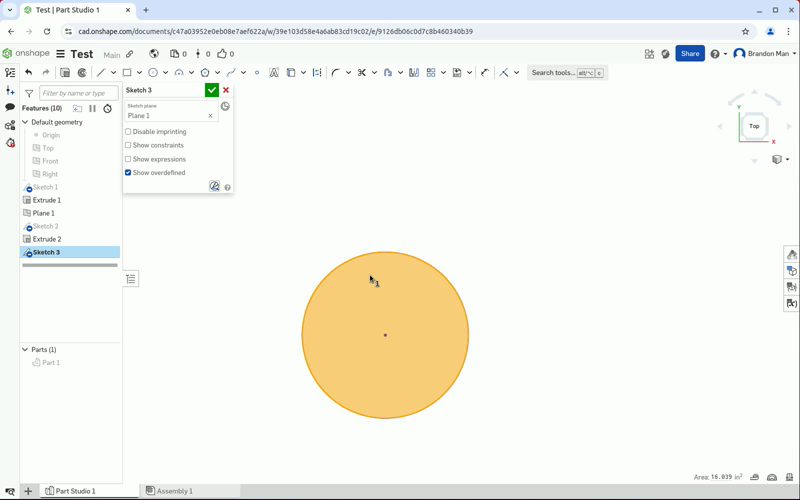
scroll(-6)
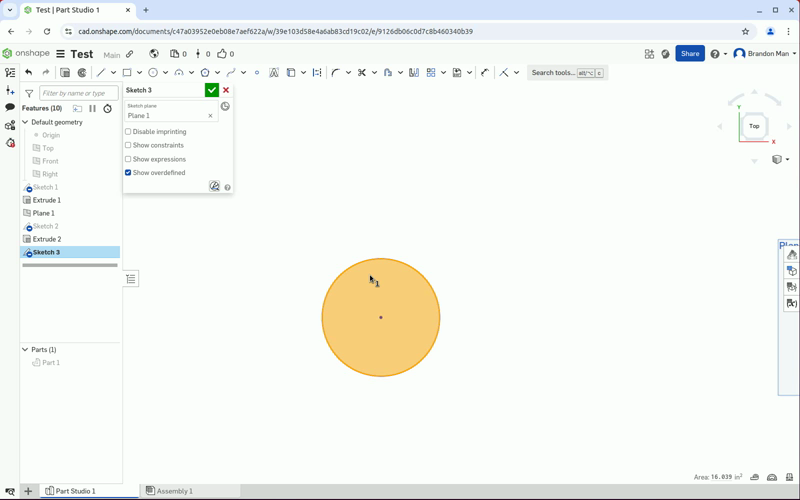
scroll(-6)
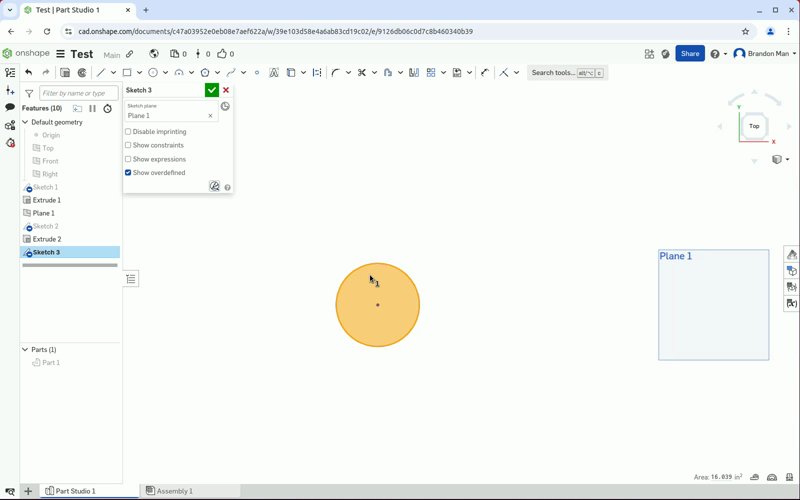
scroll(-6)
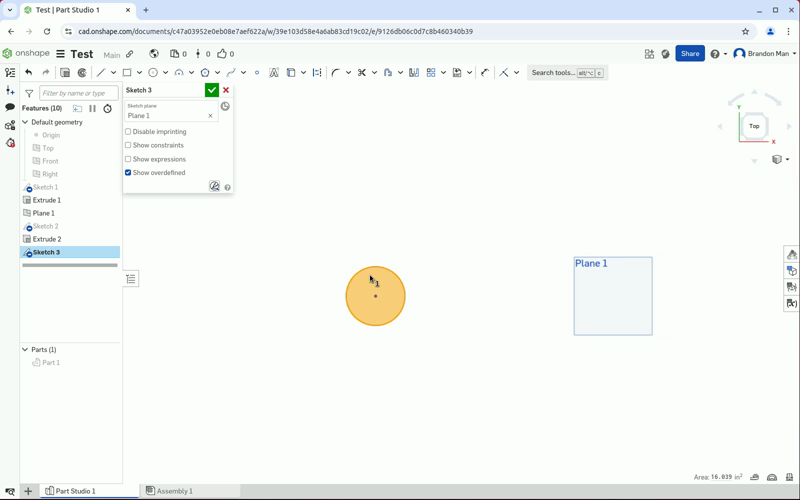
scroll(-6)
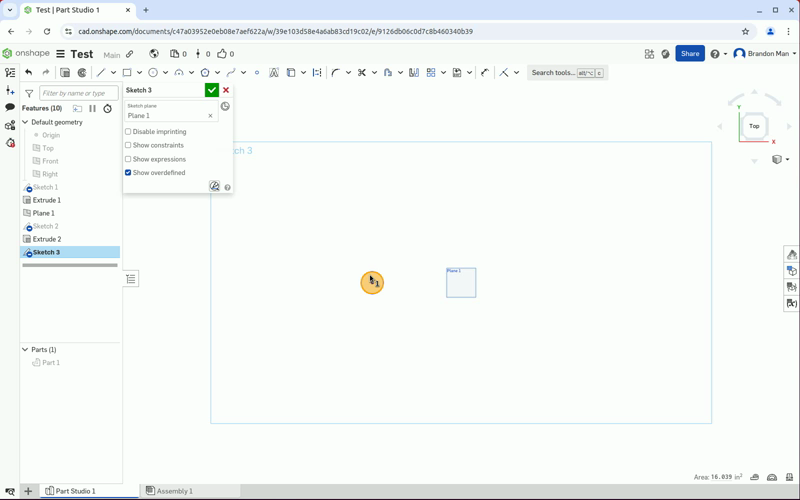
mouse_move(73, 352)
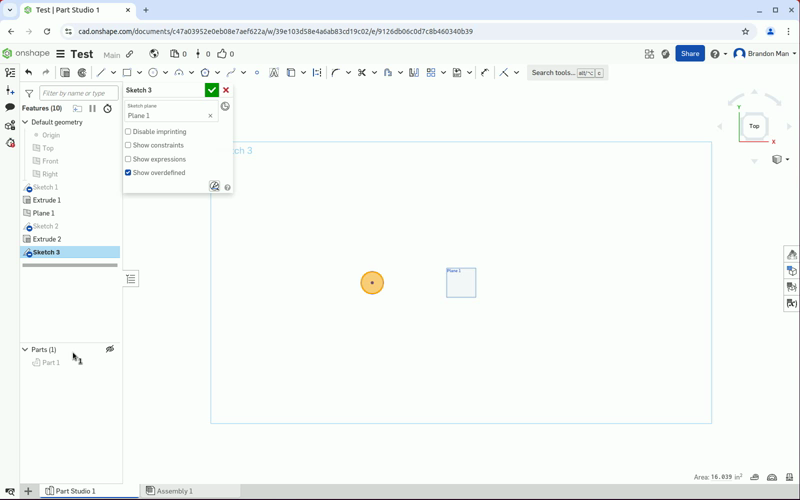
key(shift+y)
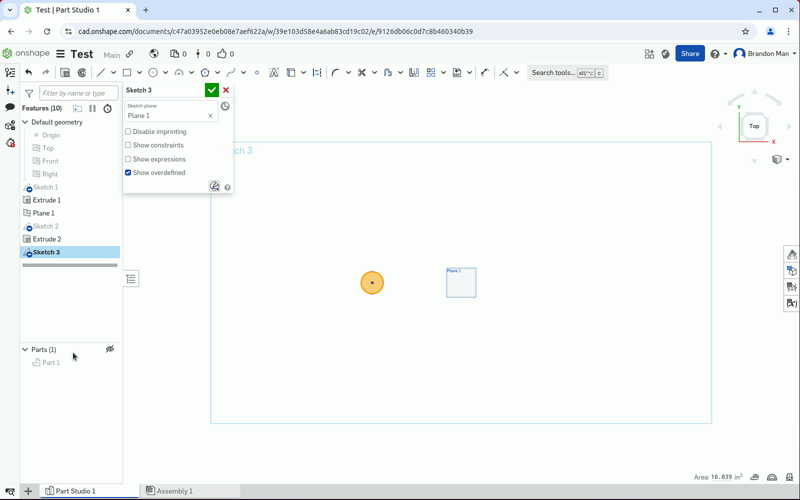
key(shift+e)
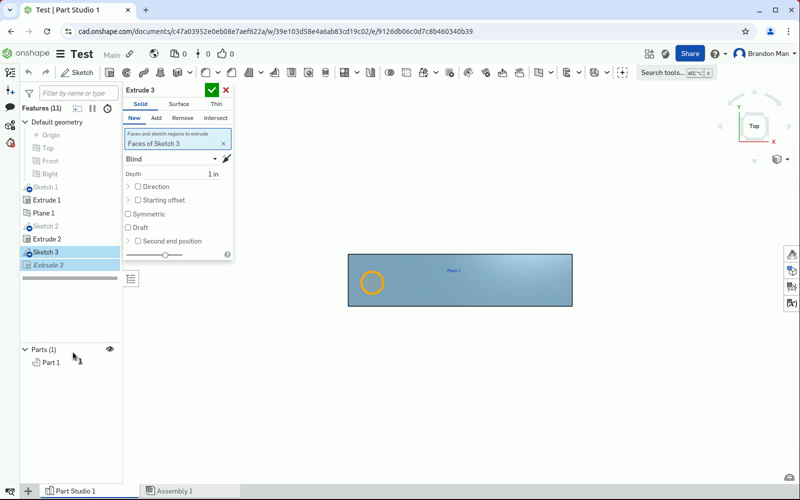
mouse_move(143, 106)
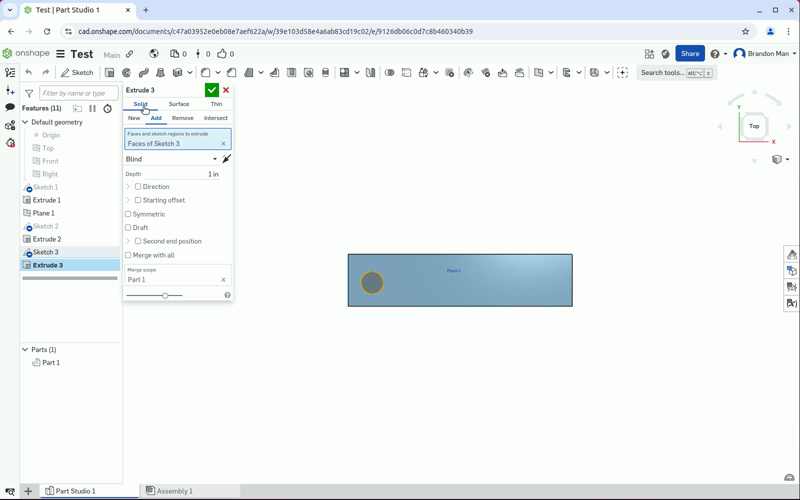
click(143, 106)
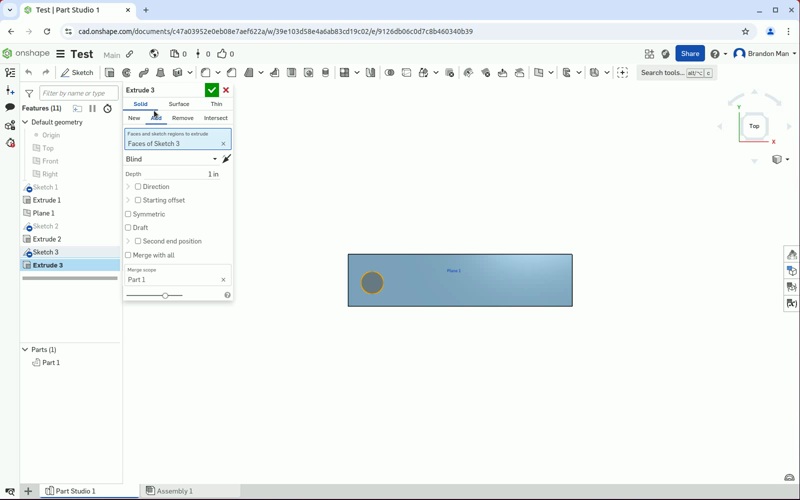
mouse_move(186, 120)
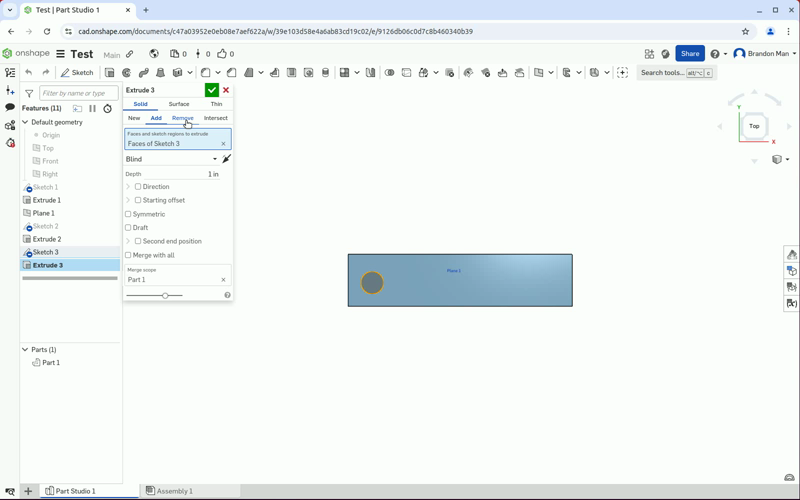
click(186, 120)
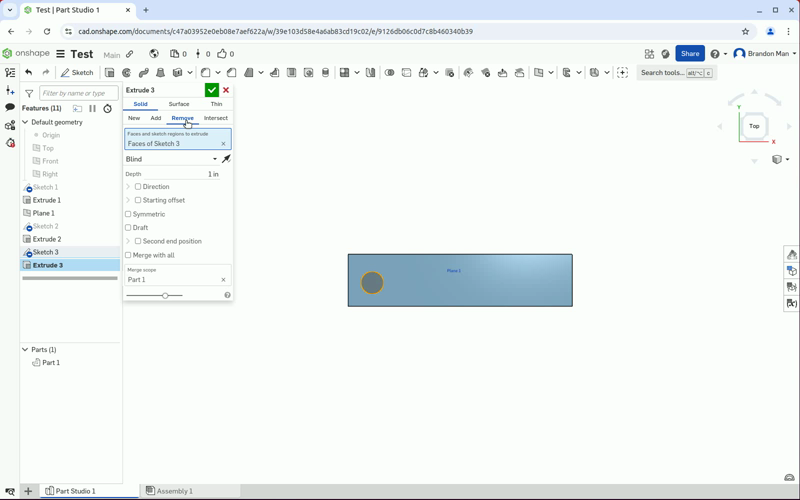
key(tab, 4)
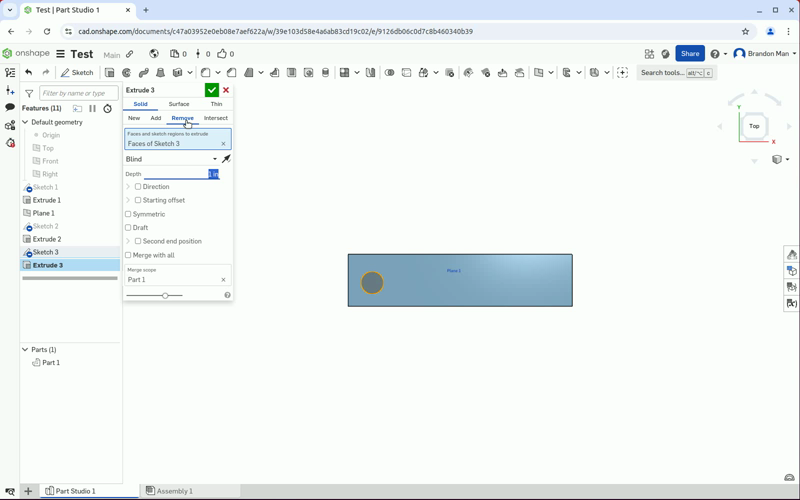
text(8.184)
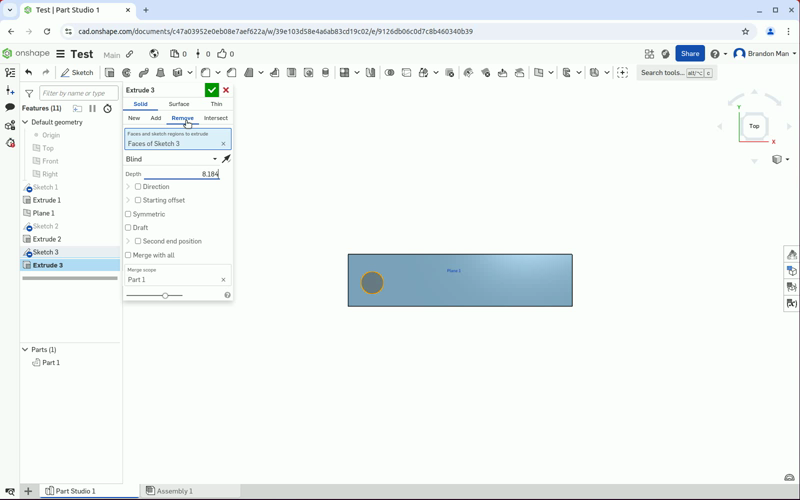
key(tab, 6)
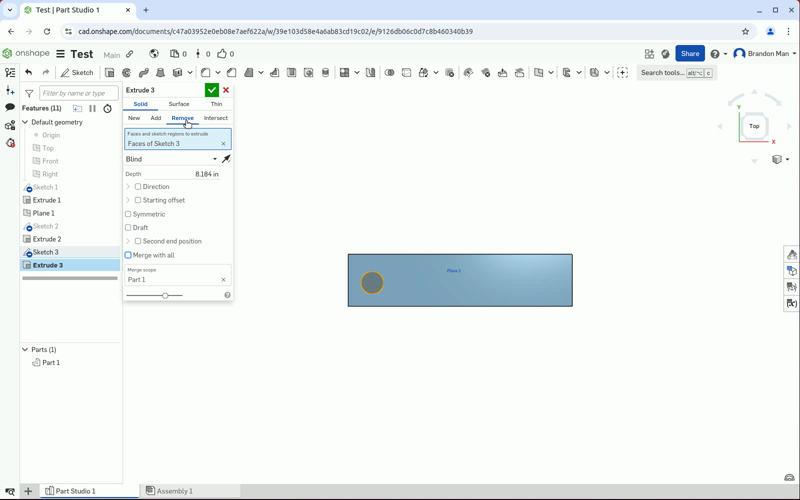
key(space)
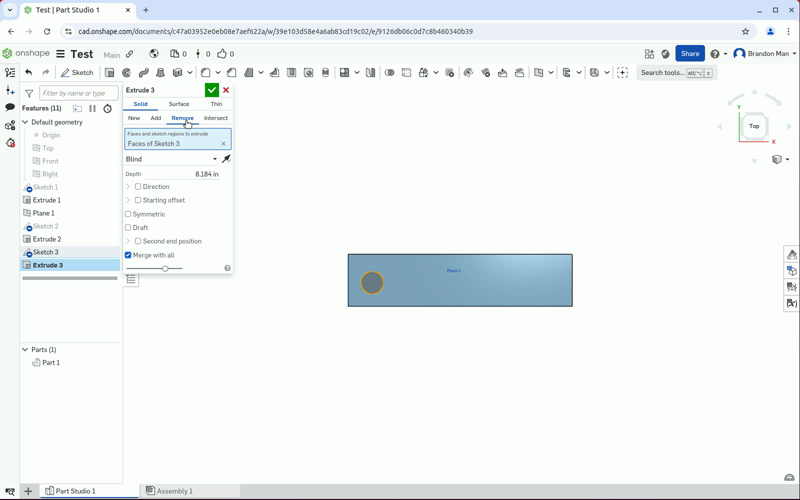
key(enter)
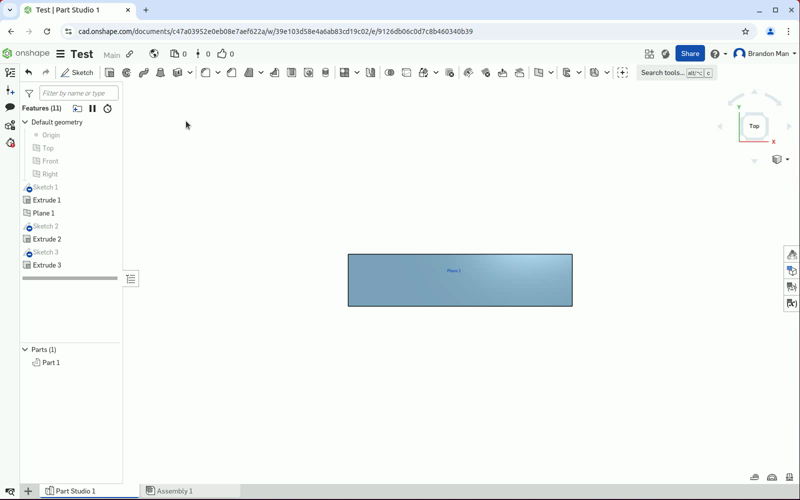
key(shift+h)
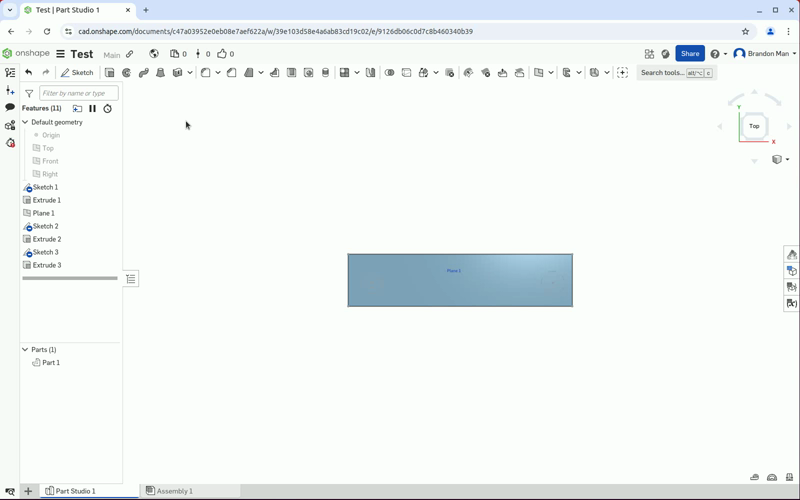
key(shift+h)
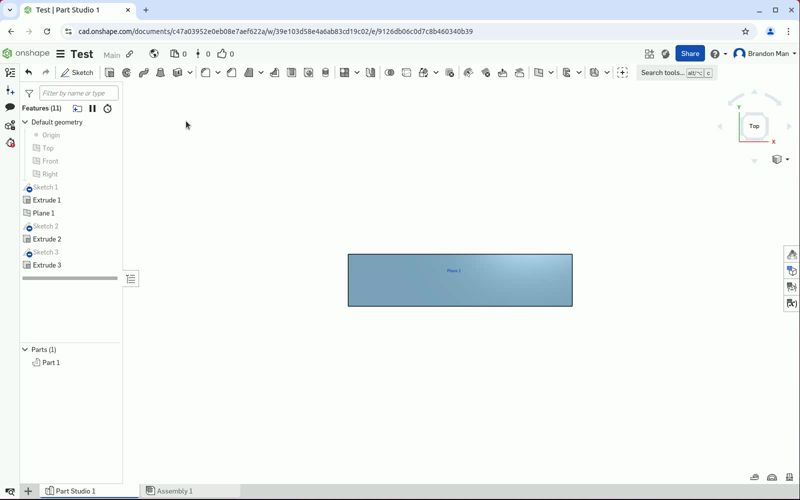
mouse_move(73, 189)
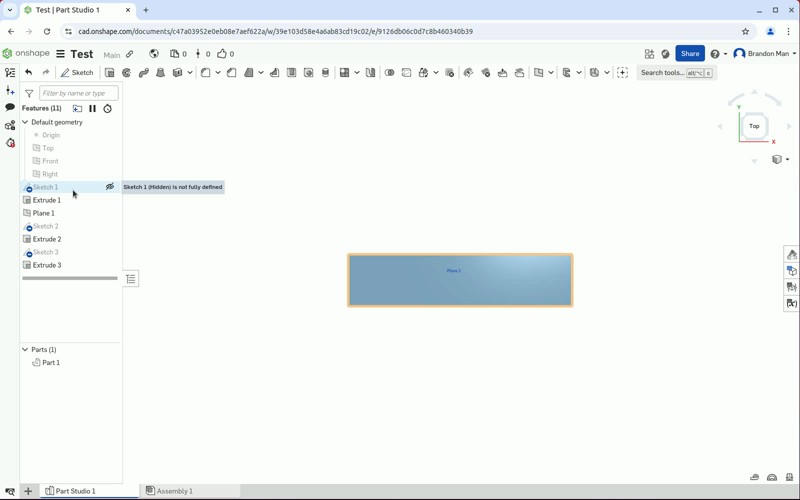
click(73, 189)
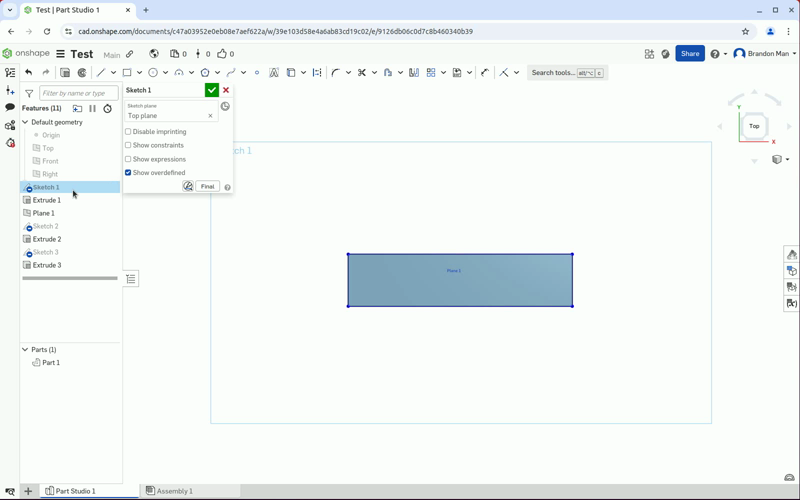
mouse_move(229, 92)
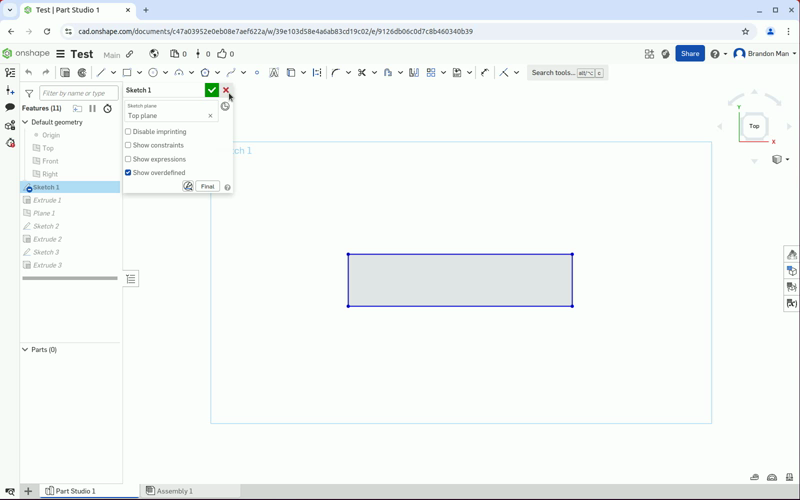
click(229, 92)
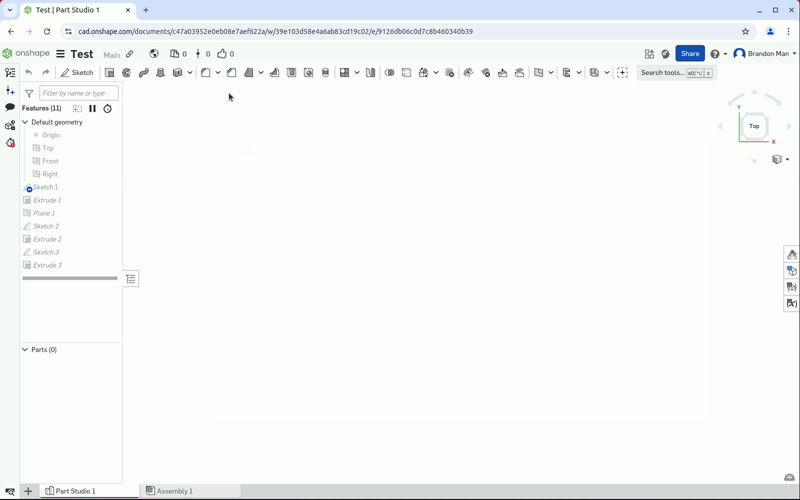
key(shift+s)
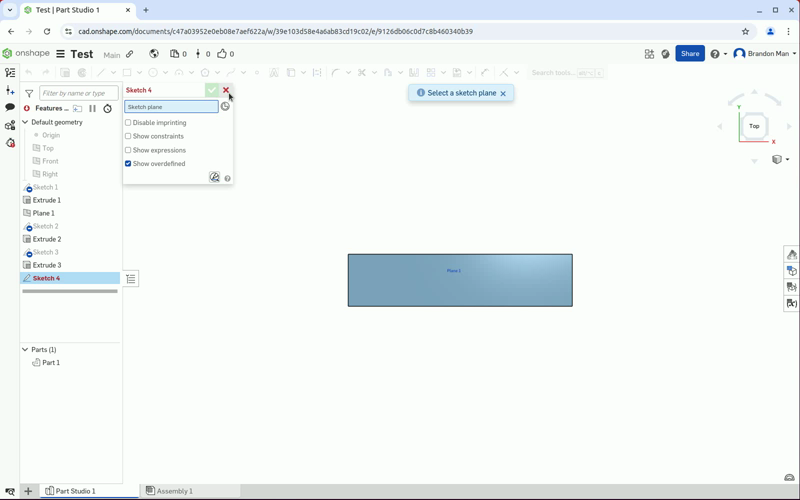
mouse_move(73, 215)
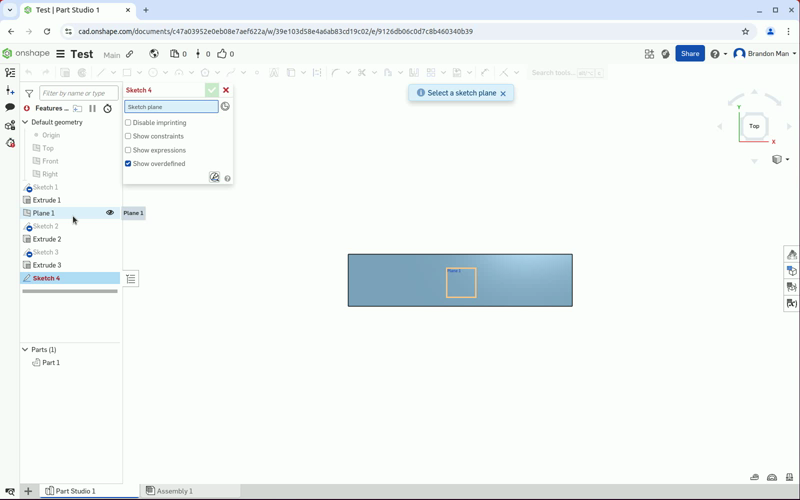
click(73, 215)
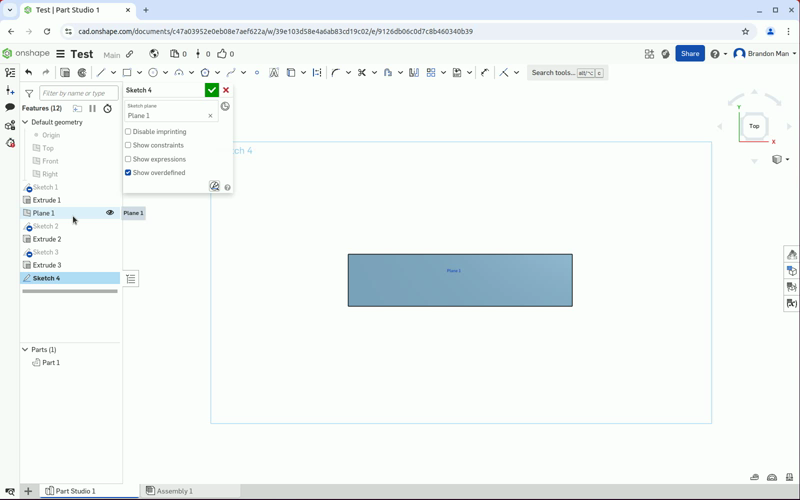
mouse_move(73, 352)
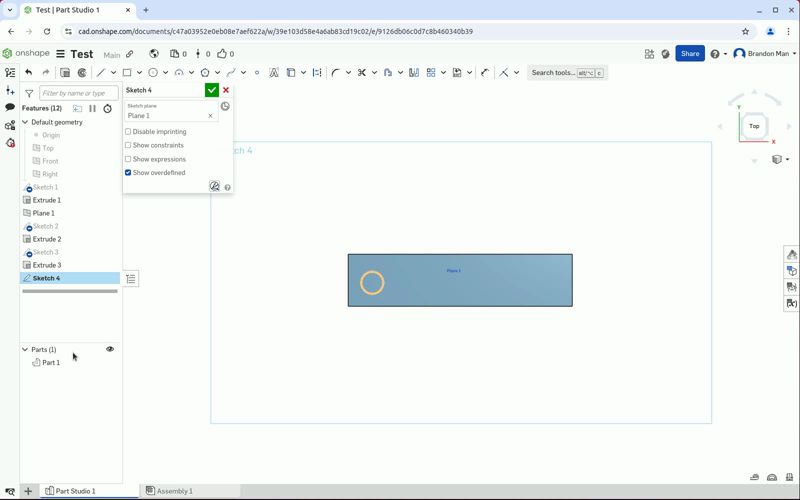
key(y)
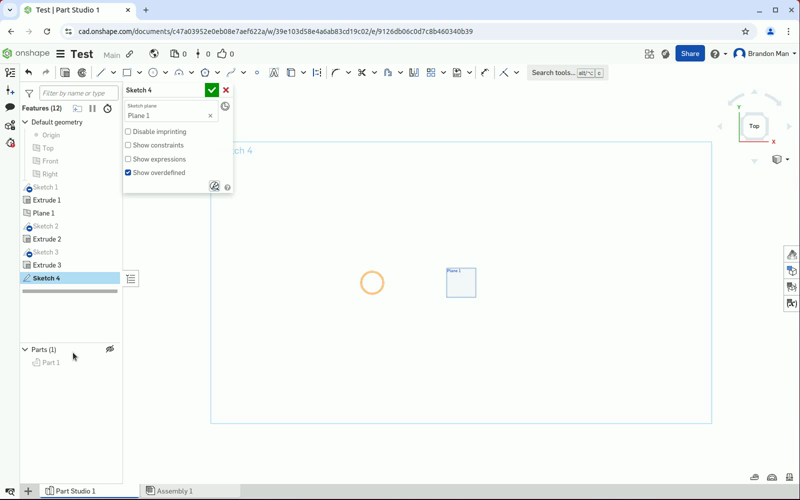
key(l)
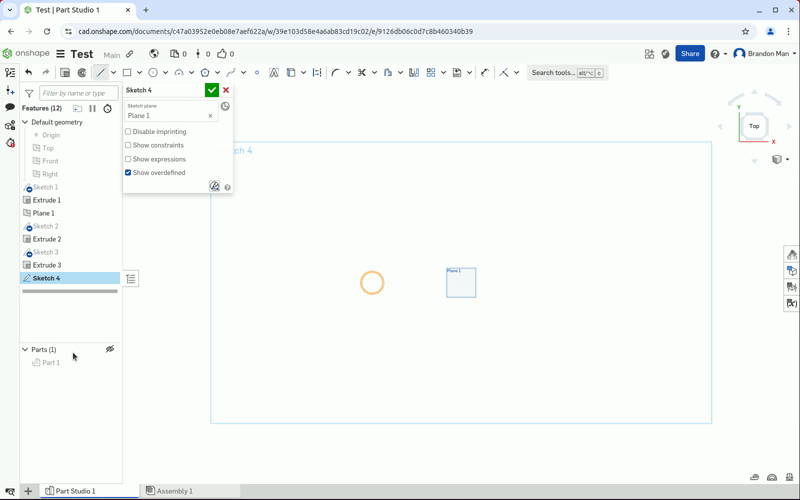
key_down(shift)
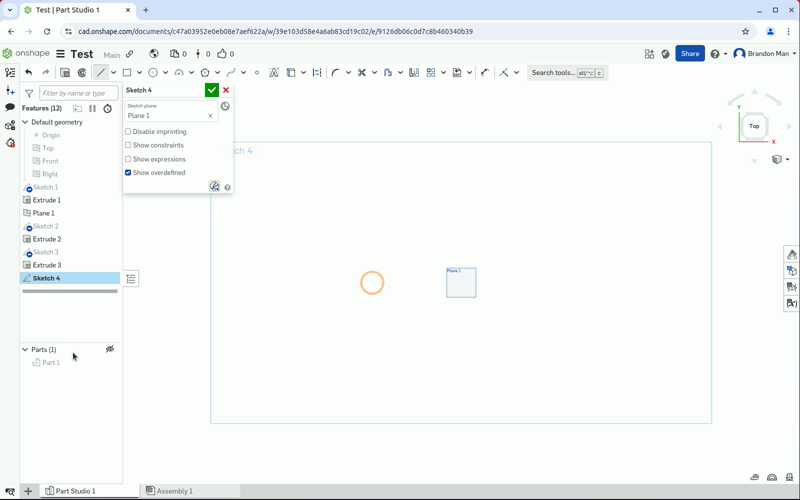
mouse_move(397, 306)
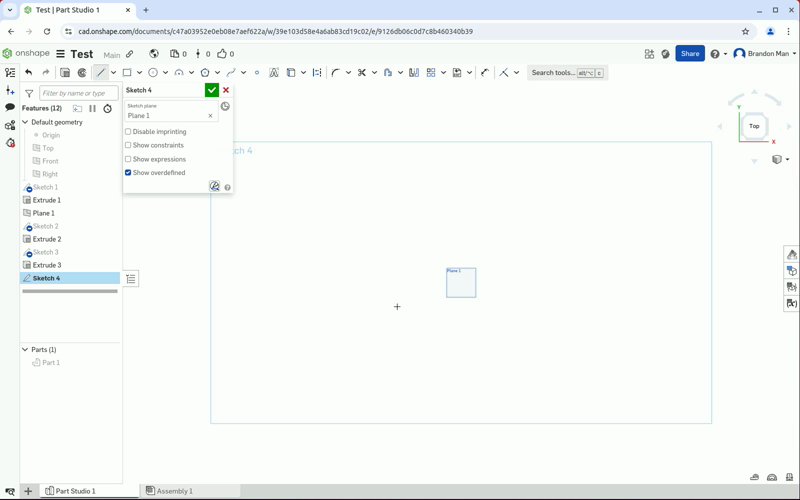
click(397, 306)
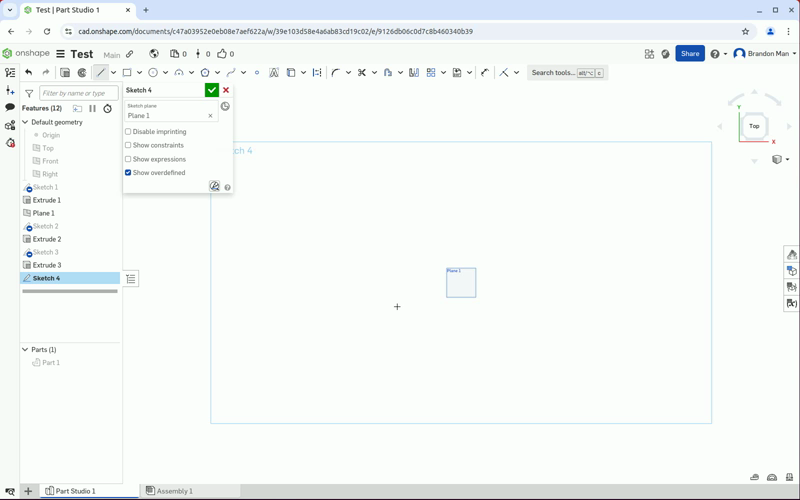
key_up(shift)
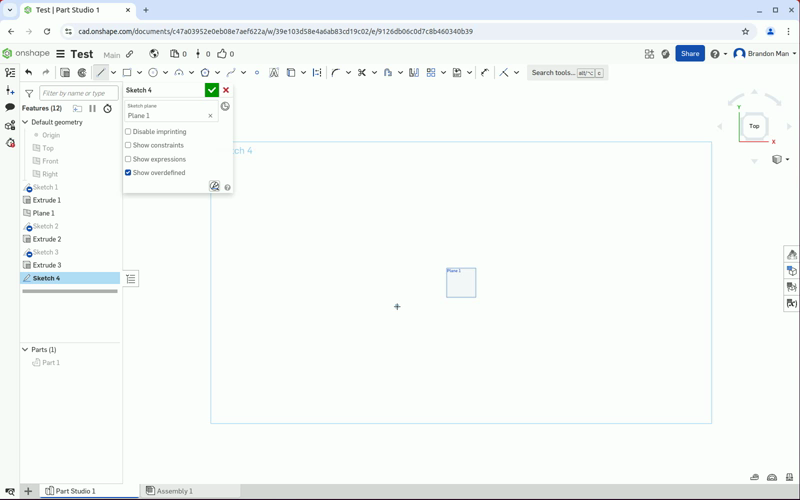
key_down(shift)
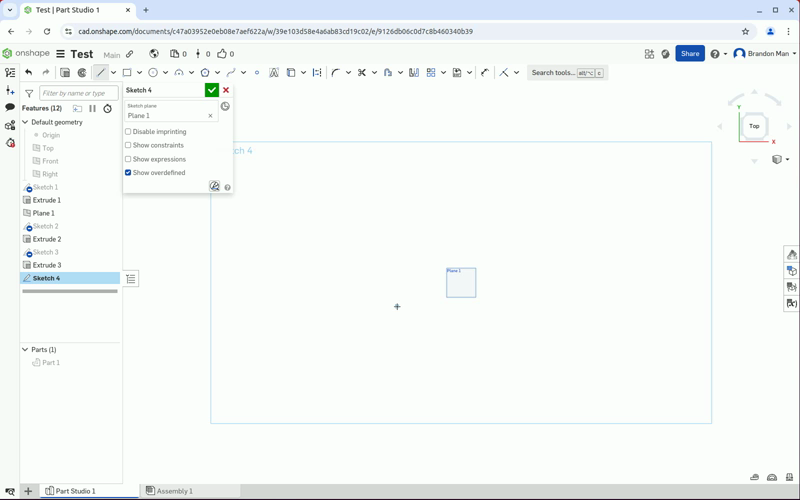
mouse_move(528, 306)
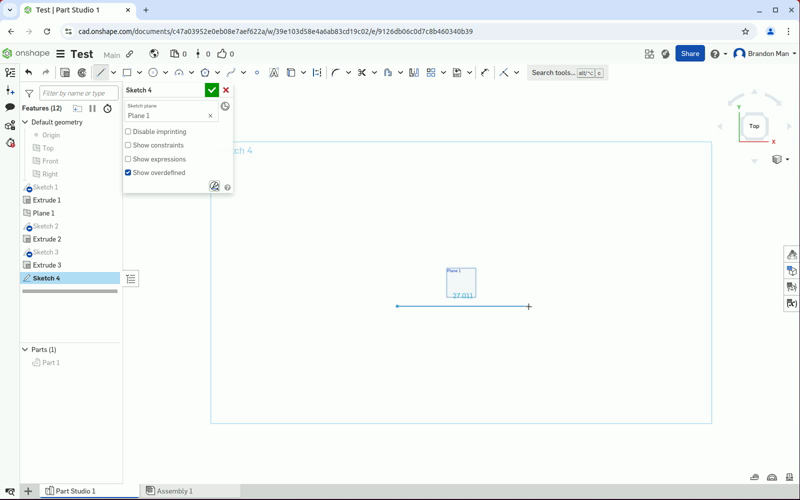
click(528, 306)
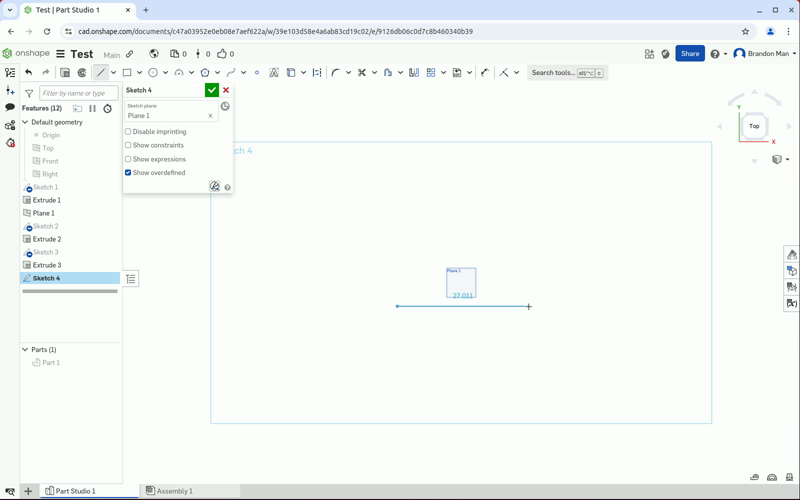
key_up(shift)
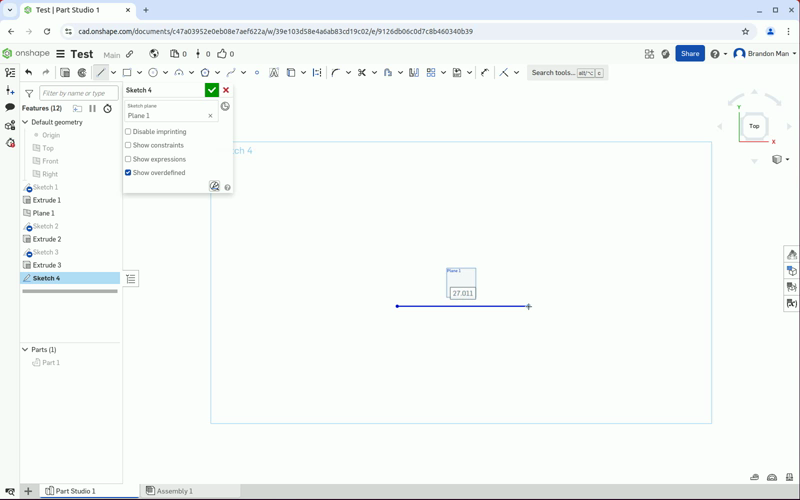
key_down(shift)
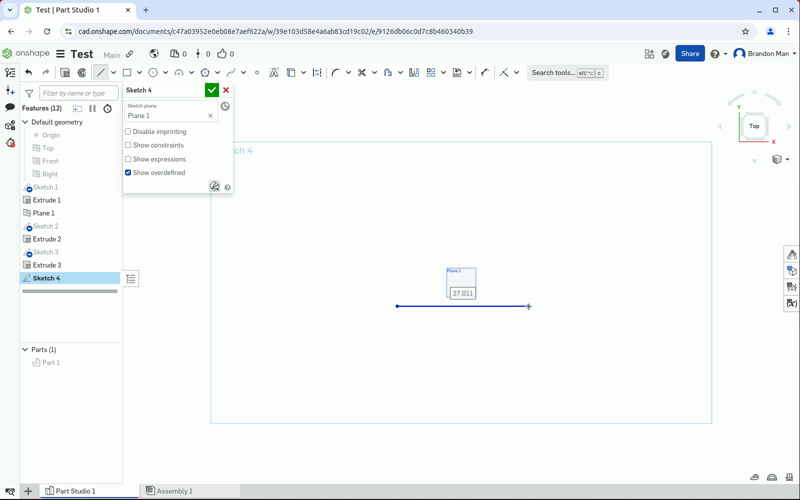
mouse_move(558, 306)
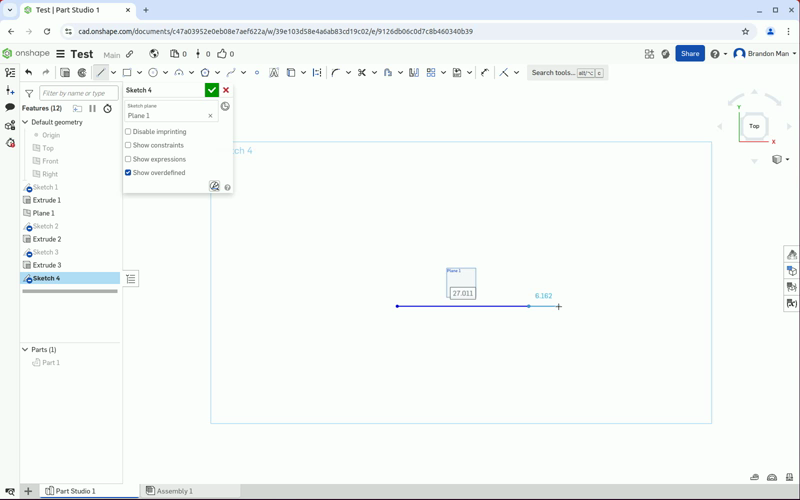
mouse_move(528, 255)
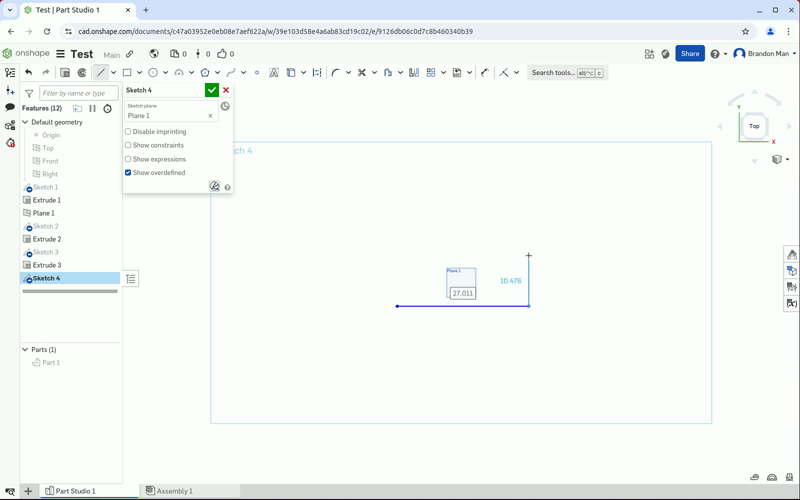
click(528, 255)
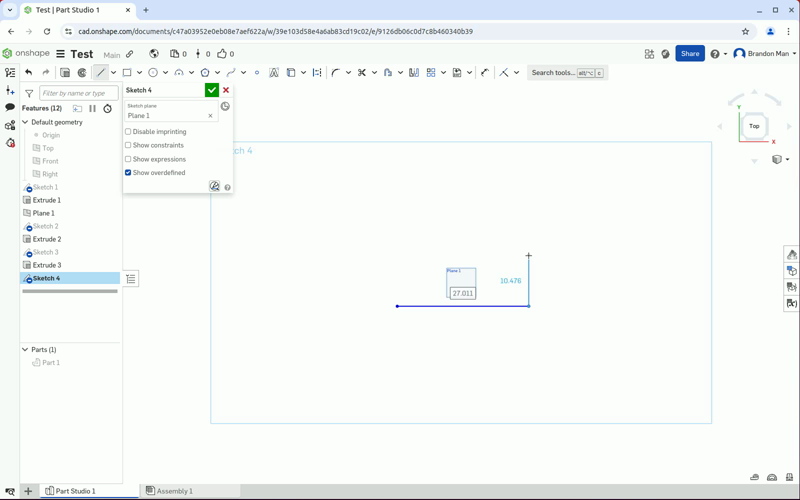
key_up(shift)
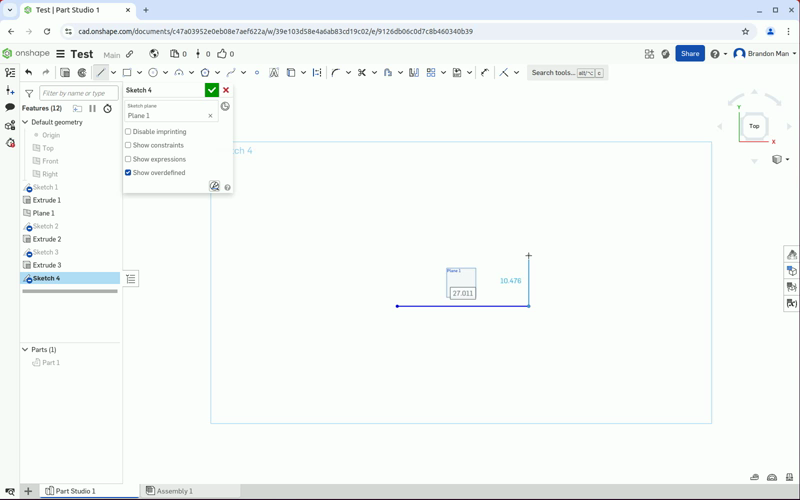
key_down(shift)
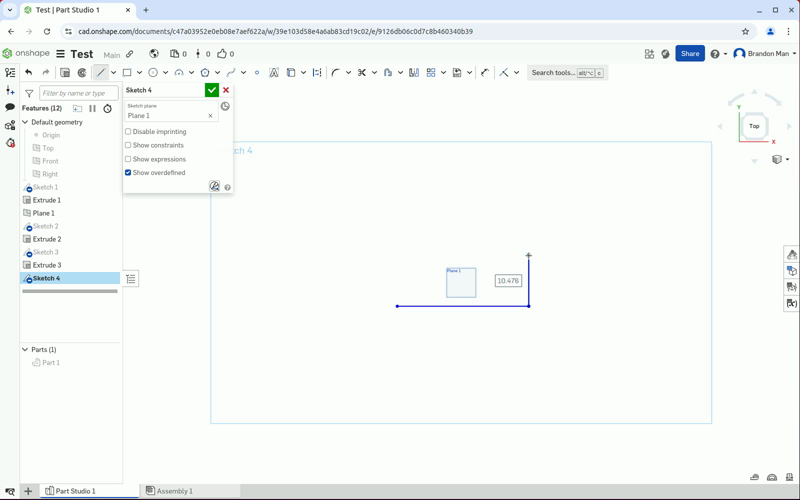
mouse_move(397, 255)
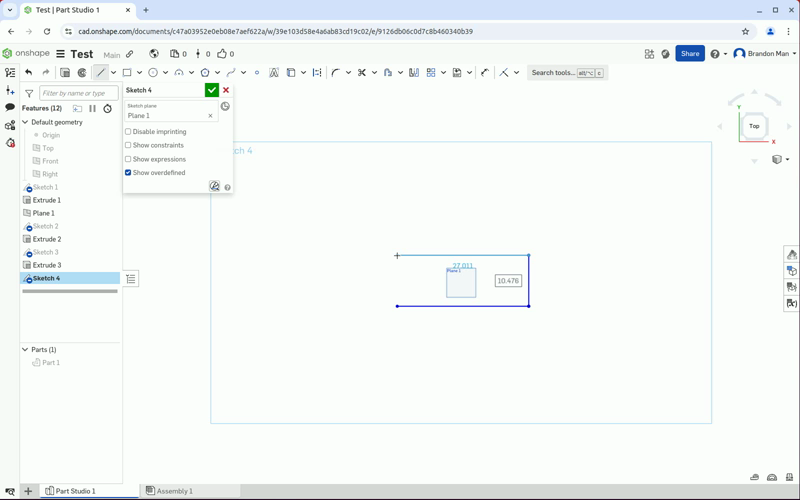
click(397, 255)
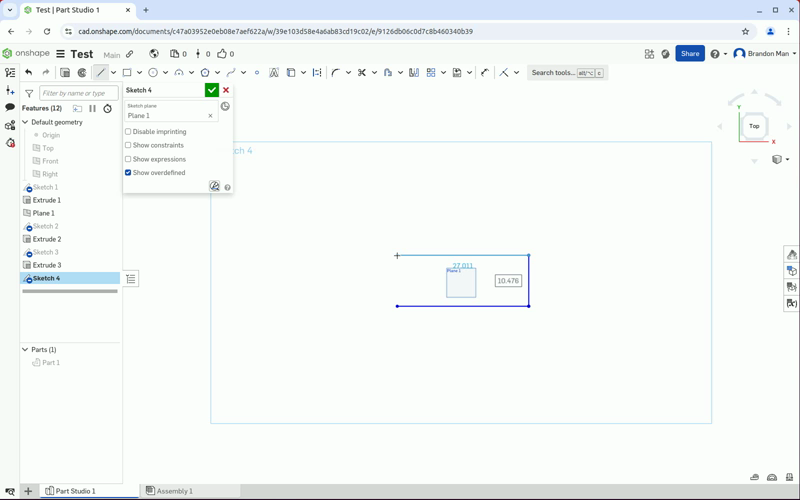
key_up(shift)
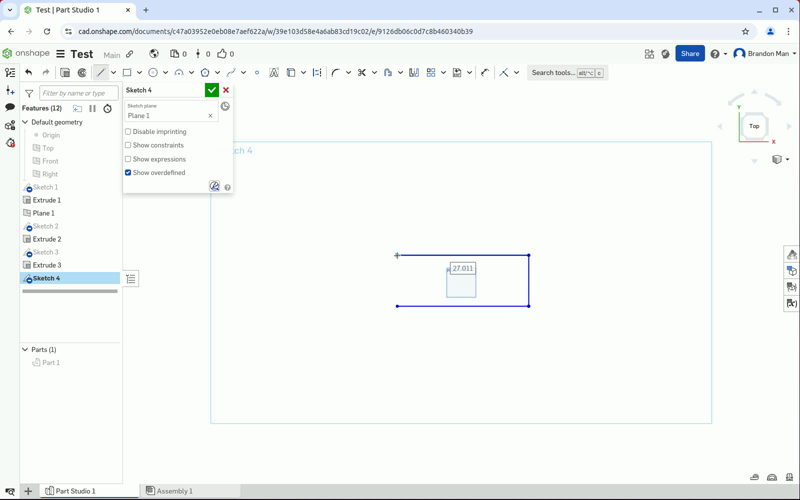
mouse_move(427, 255)
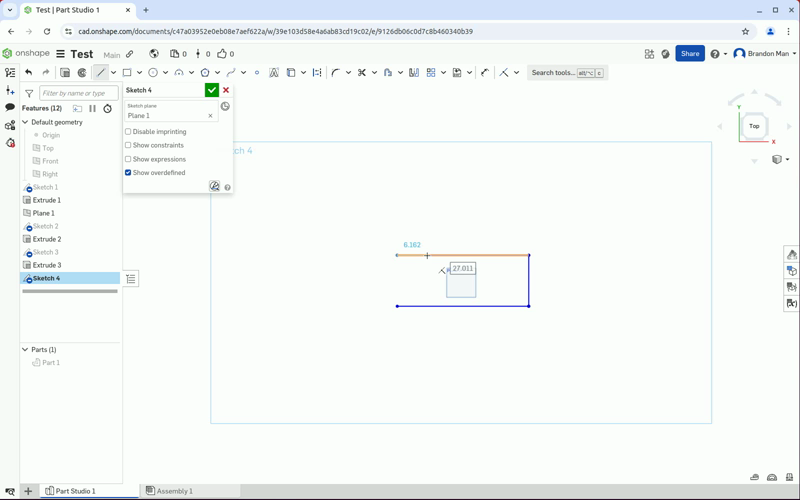
key_down(shift)
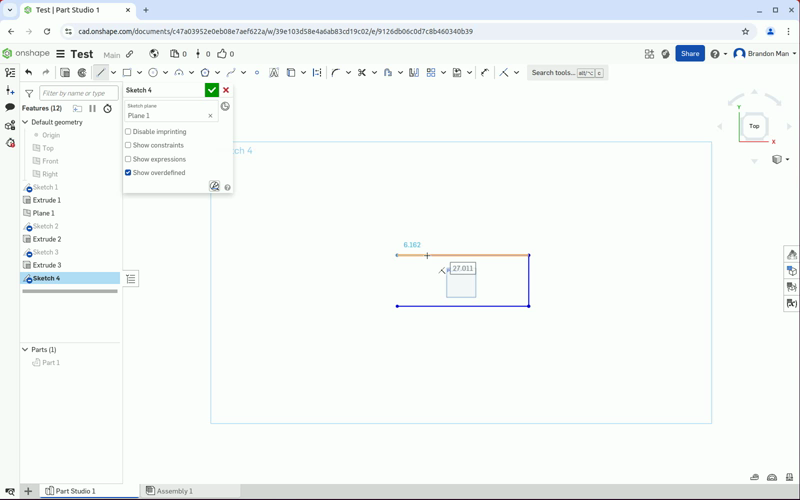
mouse_move(397, 306)
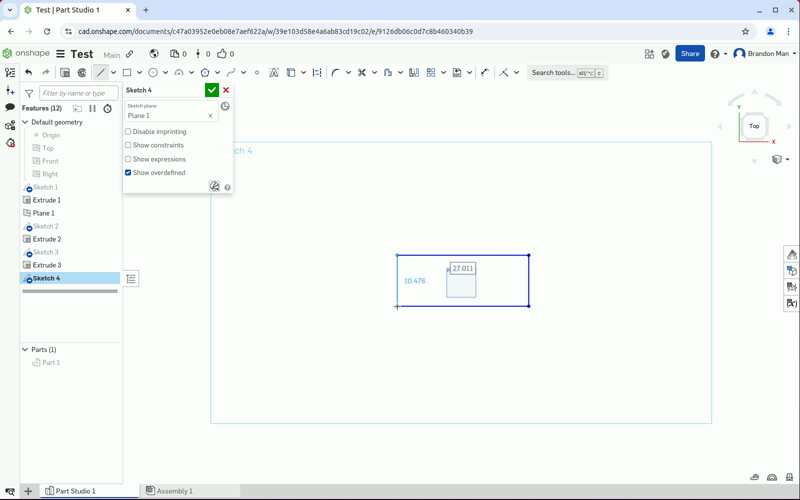
key_up(shift)
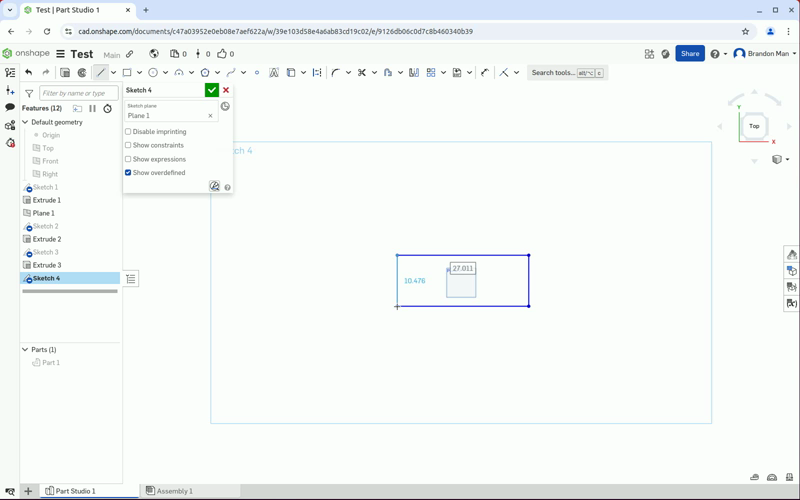
click(397, 306)
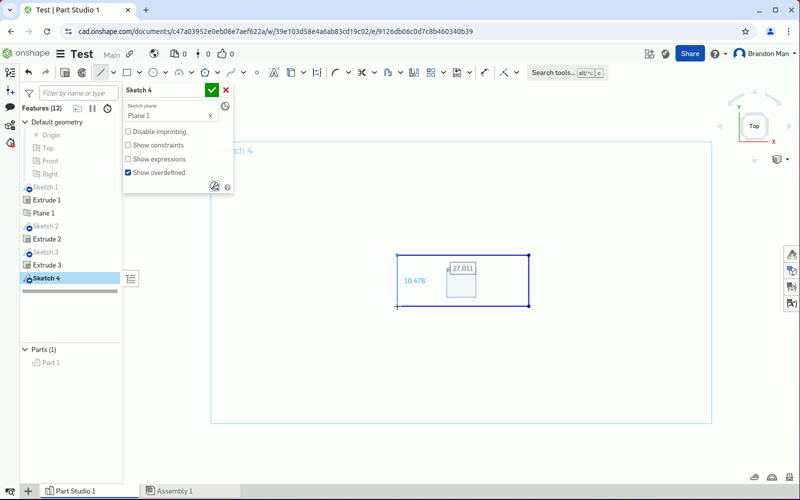
key(esc)
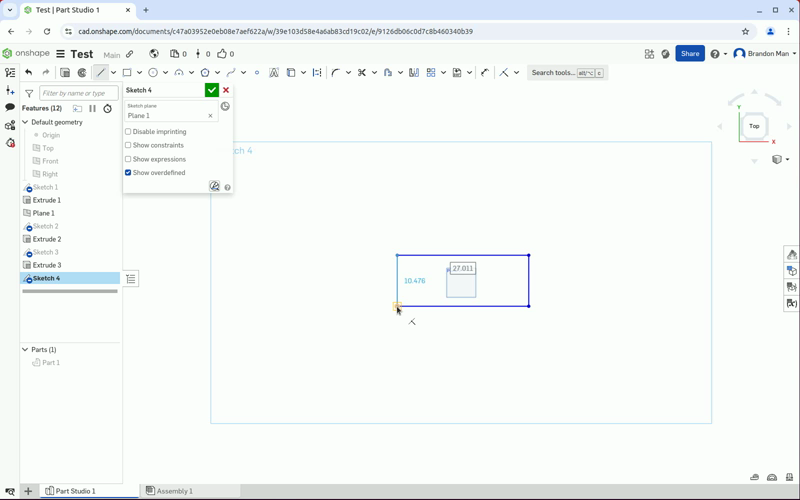
mouse_move(417, 300)
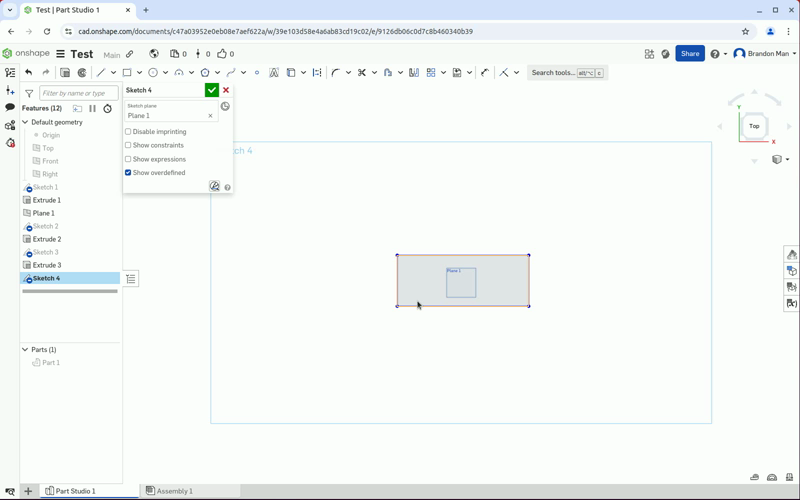
click(417, 300)
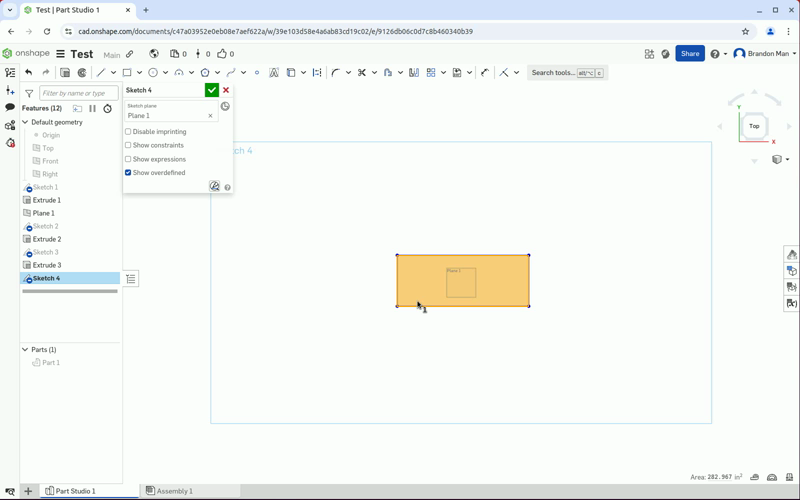
mouse_move(73, 352)
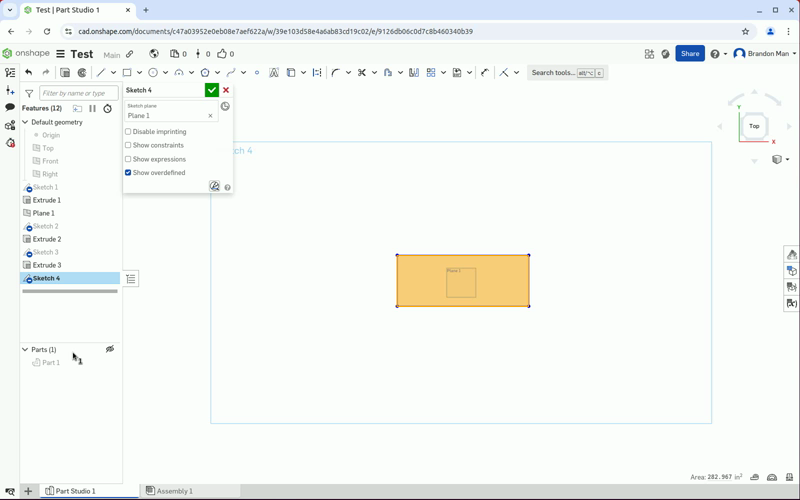
key(shift+y)
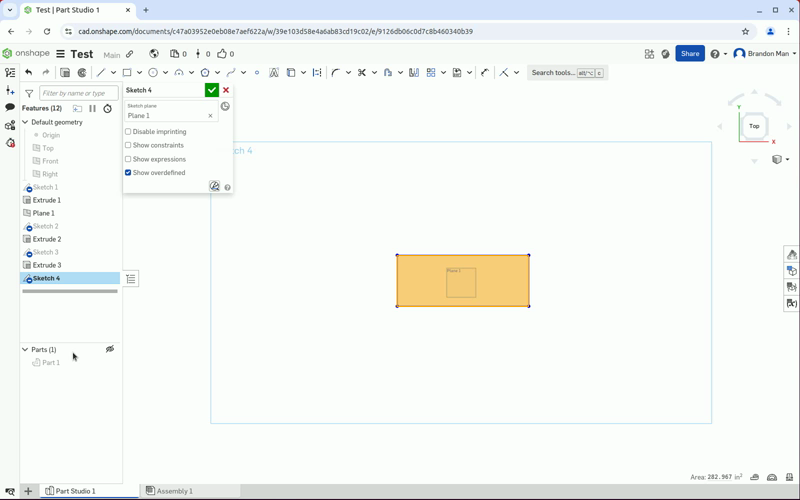
key(shift+e)
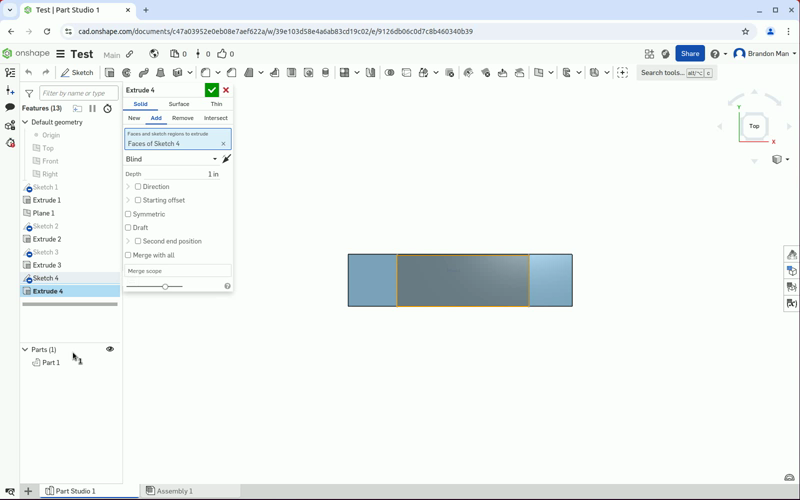
mouse_move(143, 106)
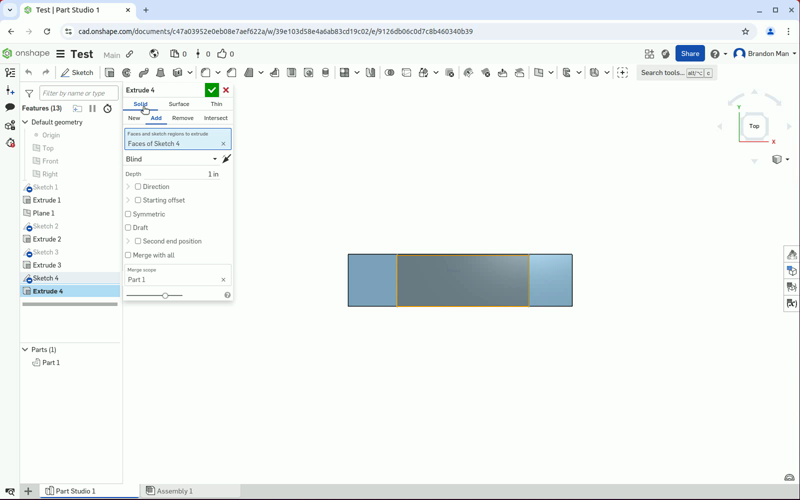
click(143, 106)
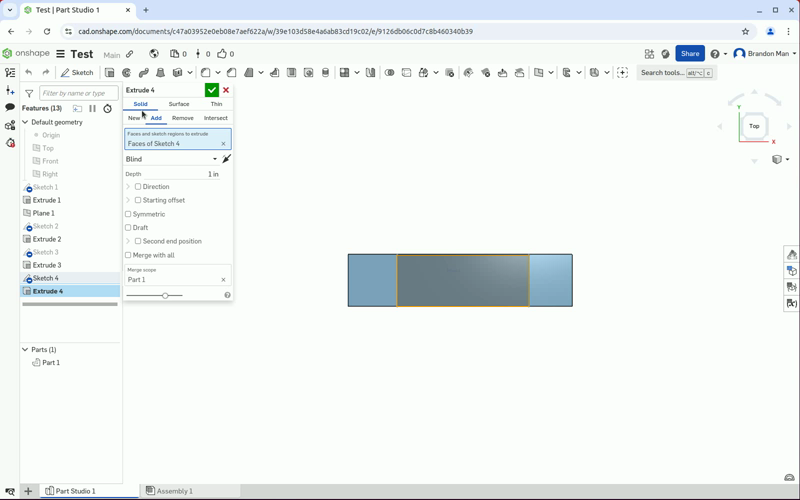
mouse_move(137, 120)
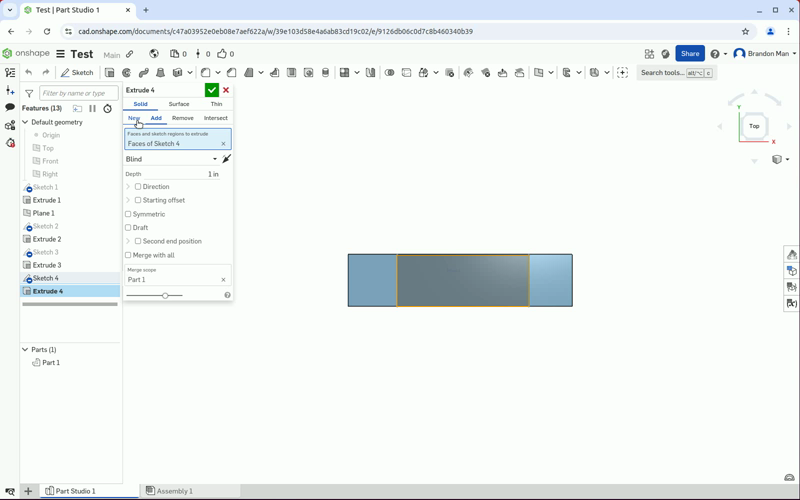
click(137, 120)
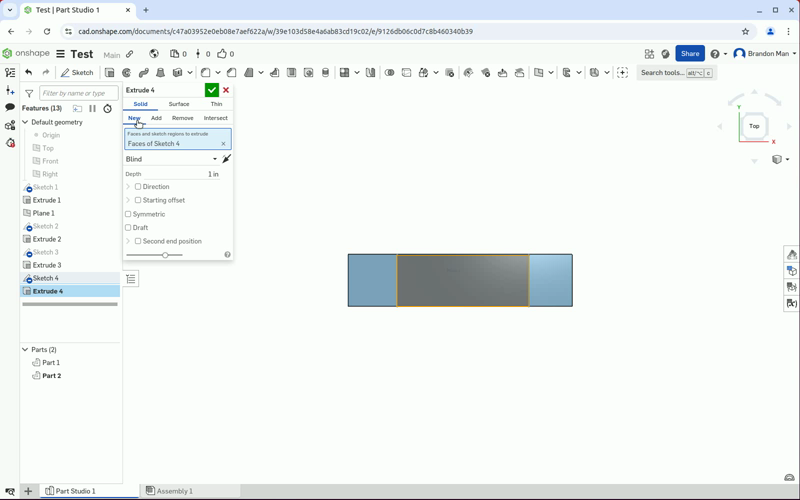
key(tab, 4)
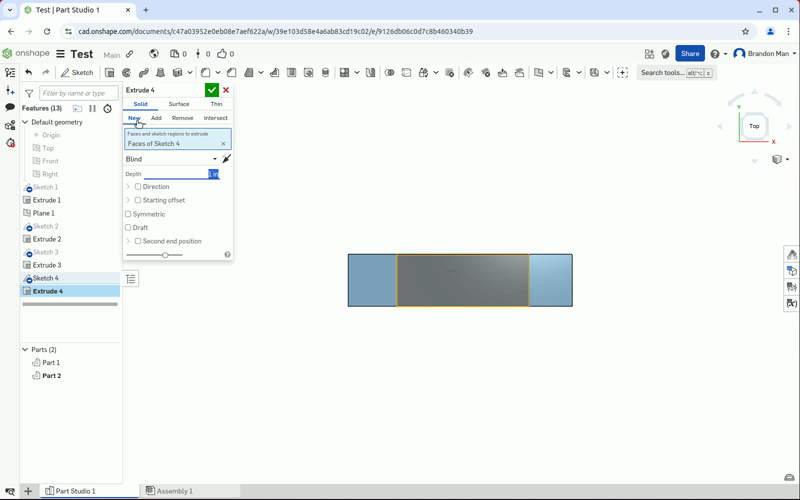
text(8.425)
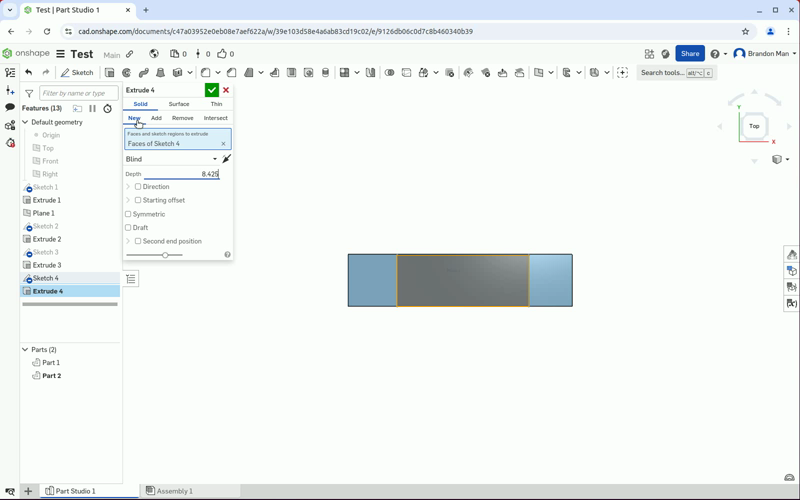
key(enter)
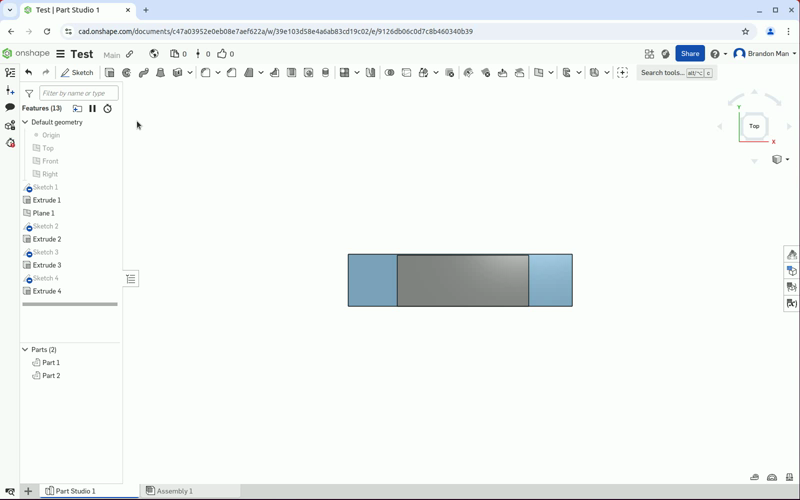
key(shift+h)
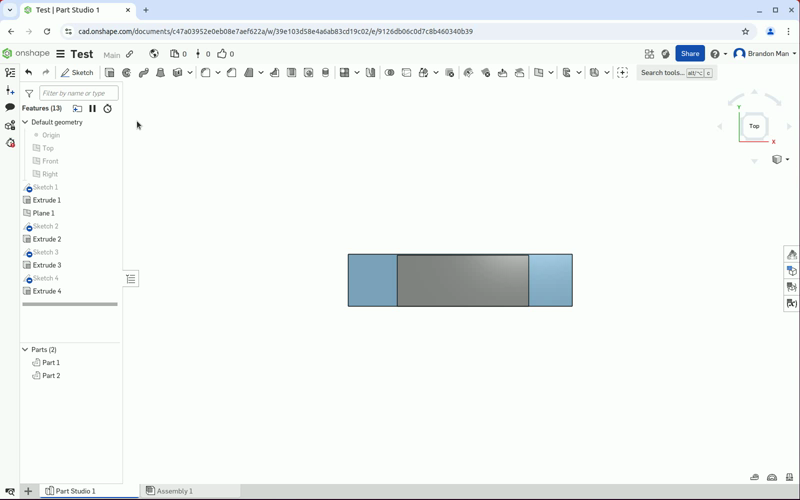
key(shift+h)
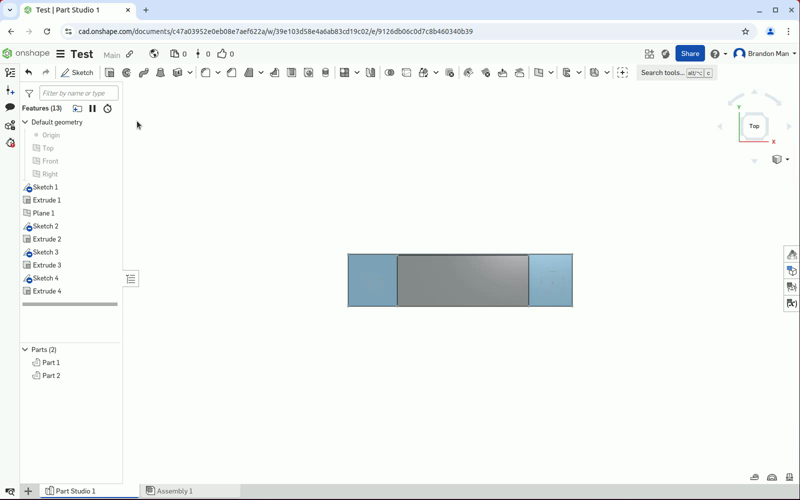
key(shift+7)
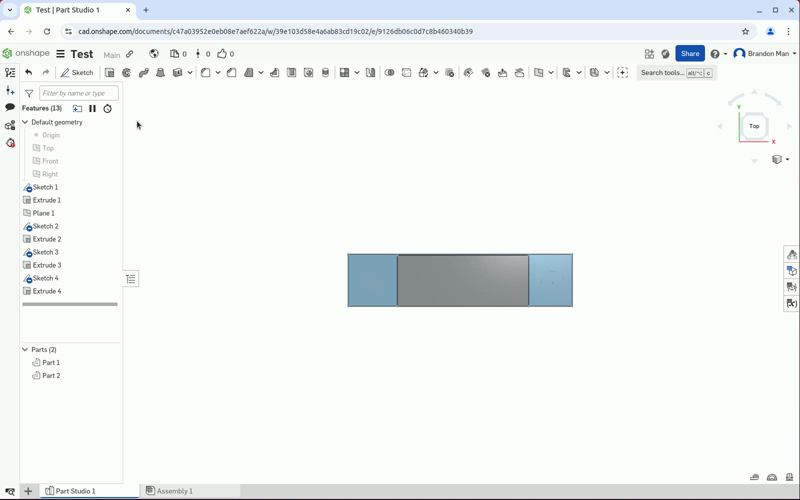
key(up, 3)
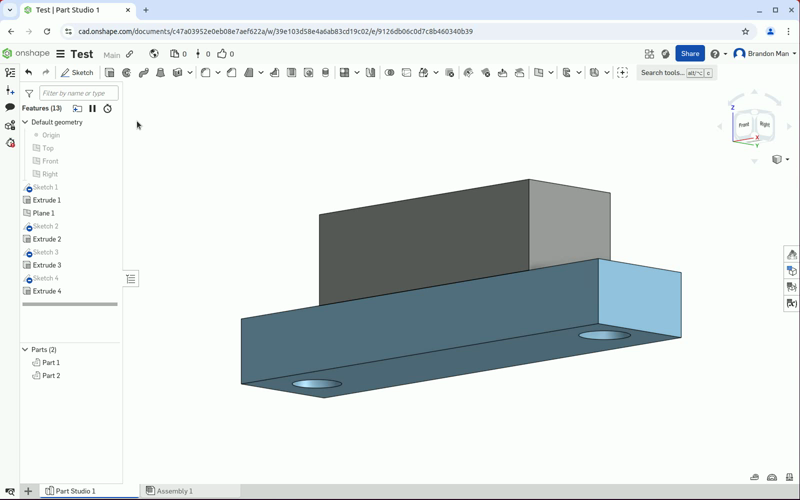
key(left, 3)
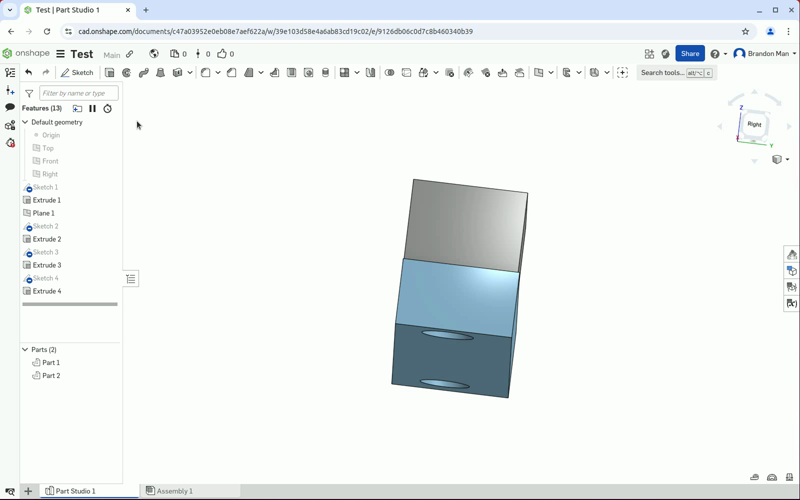
key(right, 3)
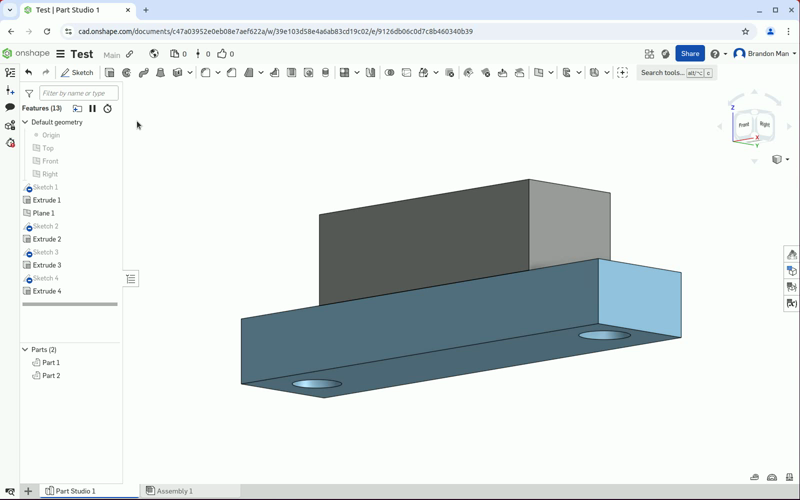
key(down, 3)
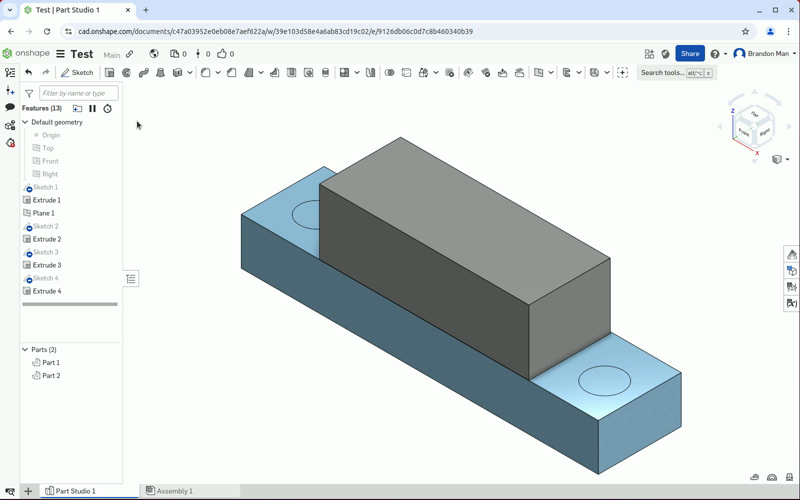
mouse_move(73, 189)
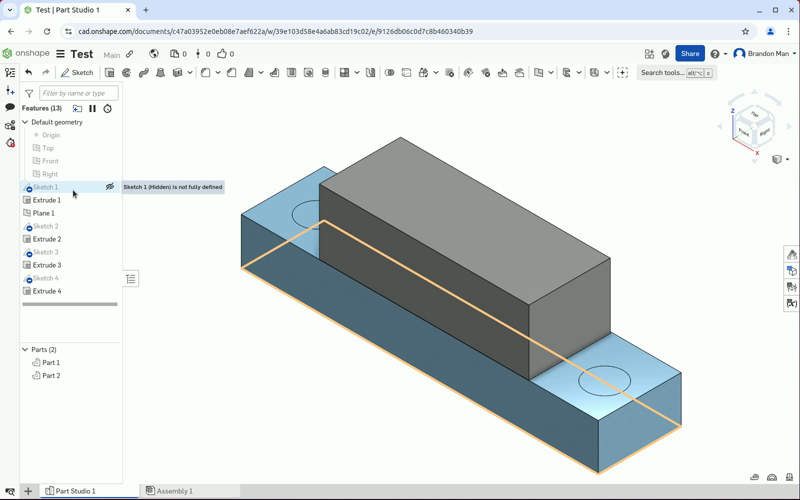
click(73, 189)